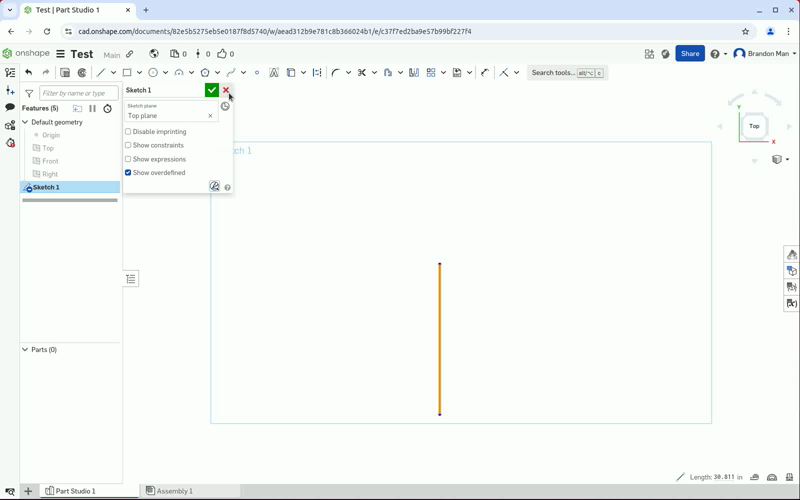
key(shift+h)
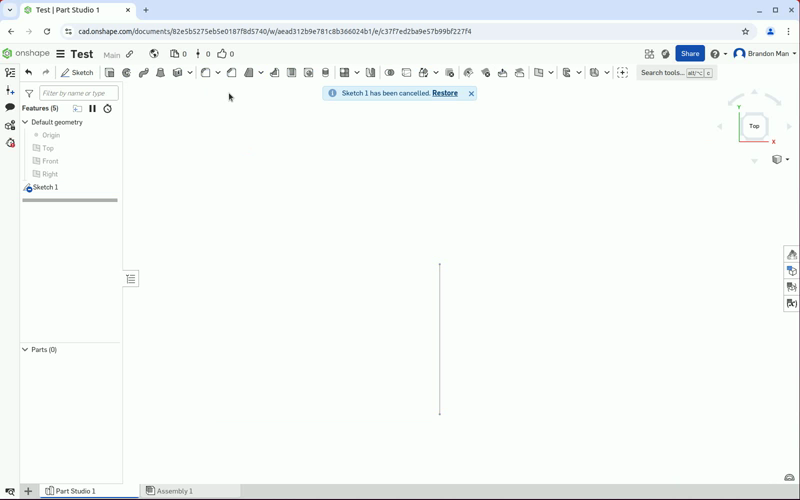
key(shift+s)
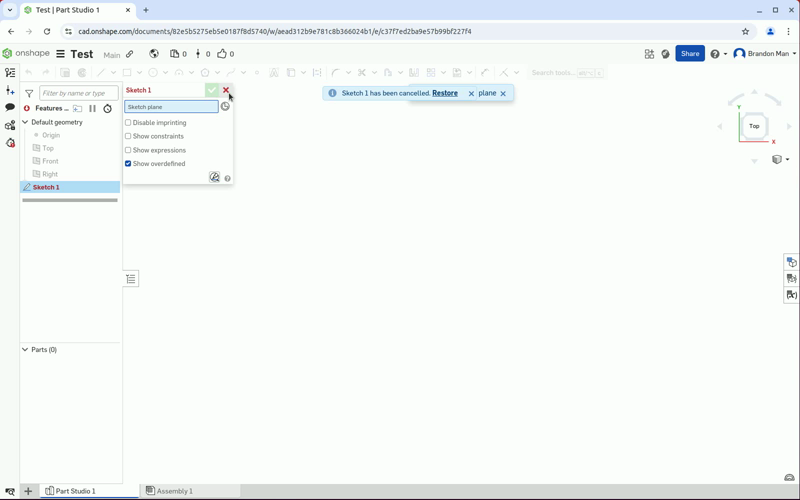
mouse_move(73, 150)
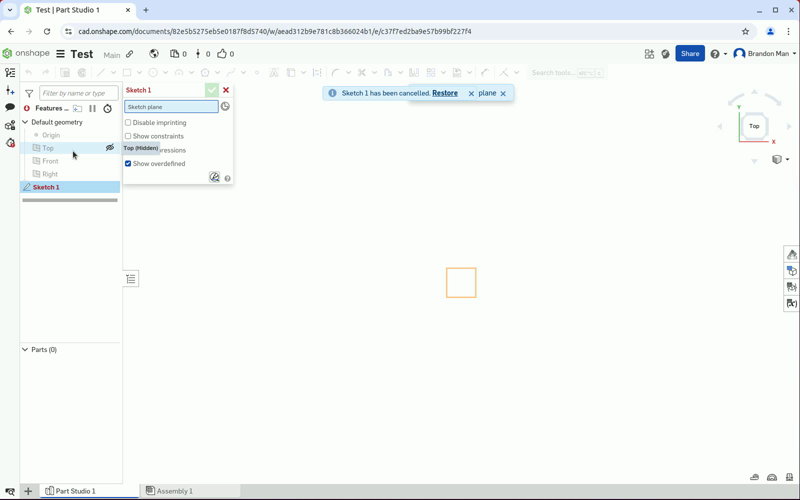
click(73, 150)
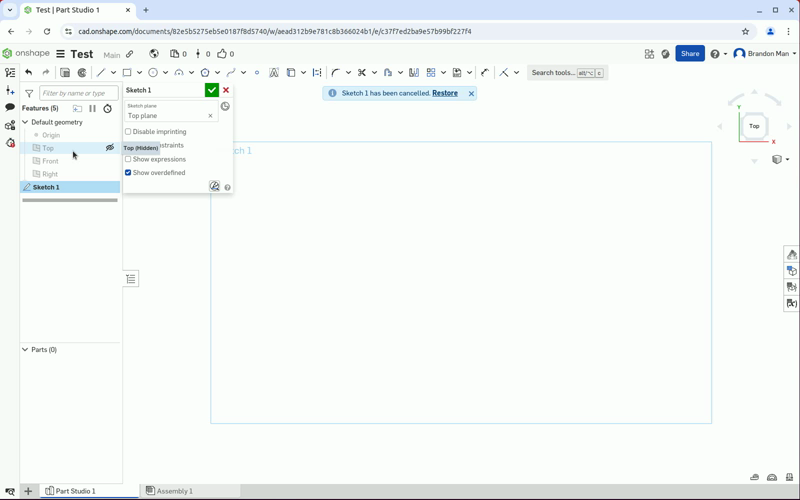
mouse_move(73, 352)
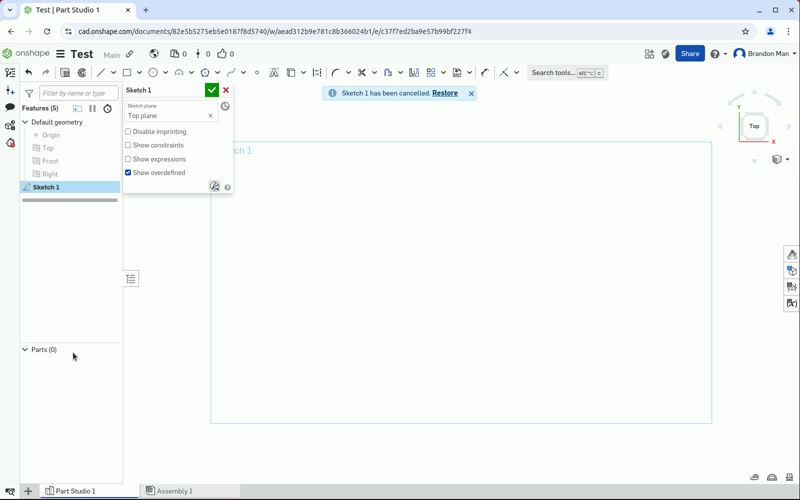
key(y)
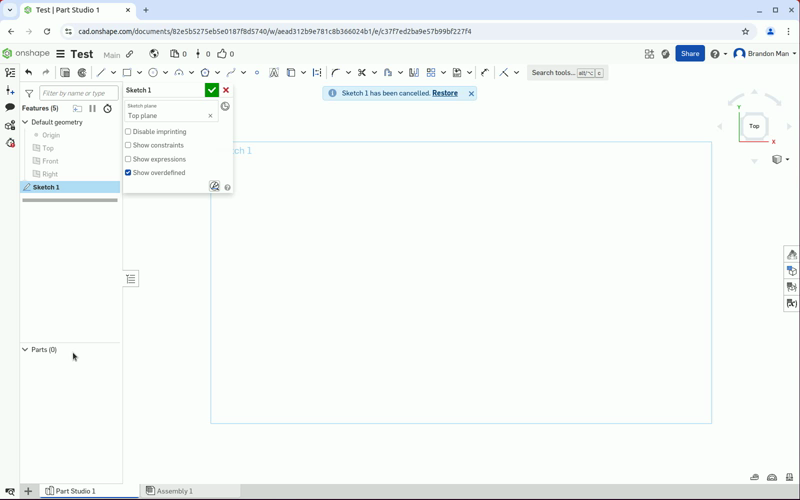
key(c)
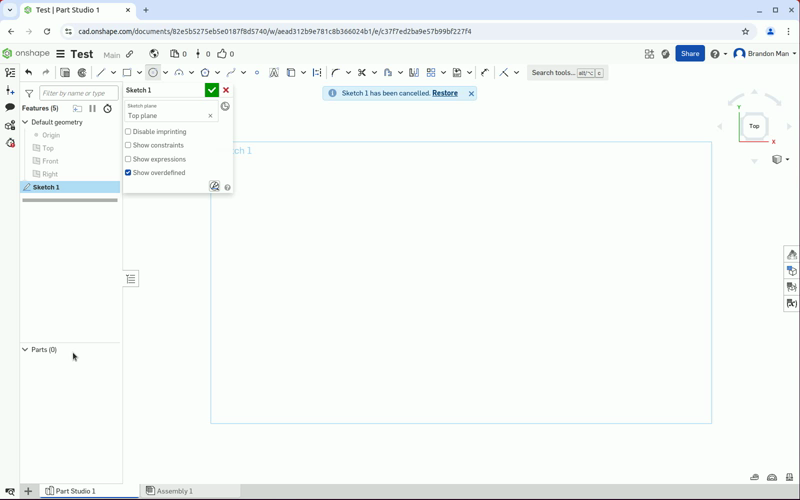
key_down(shift)
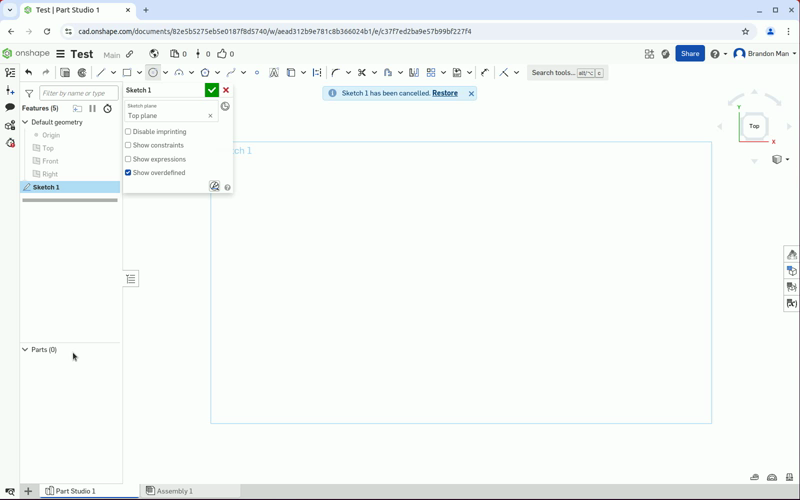
mouse_move(461, 282)
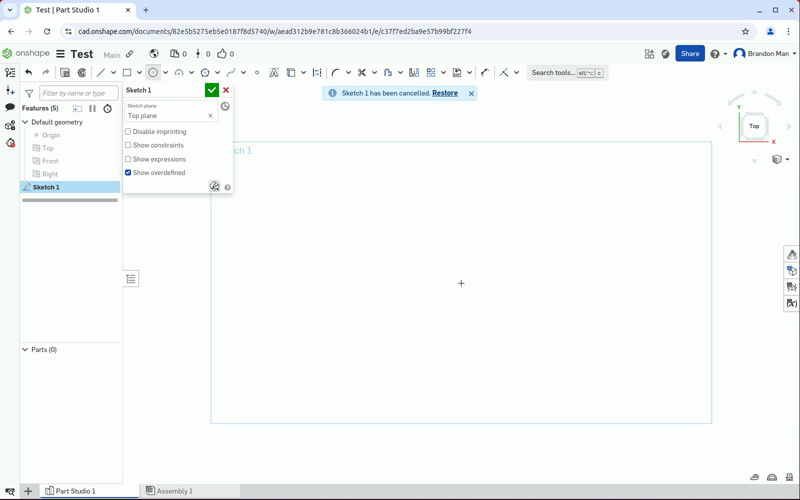
click(461, 282)
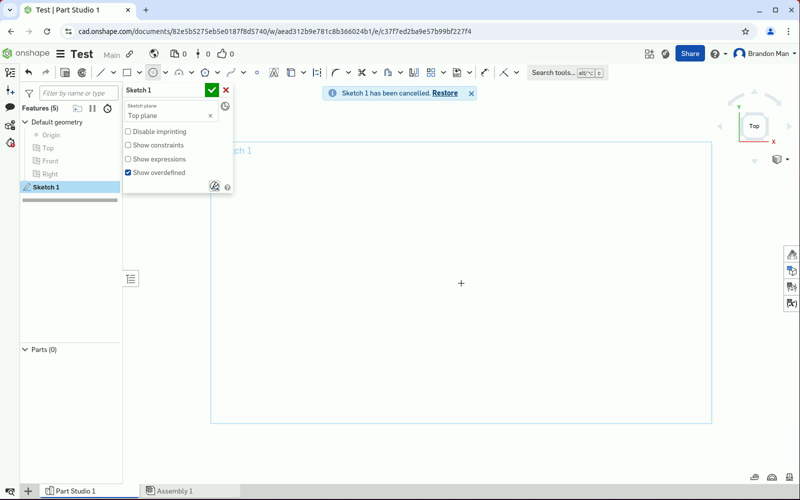
key_up(shift)
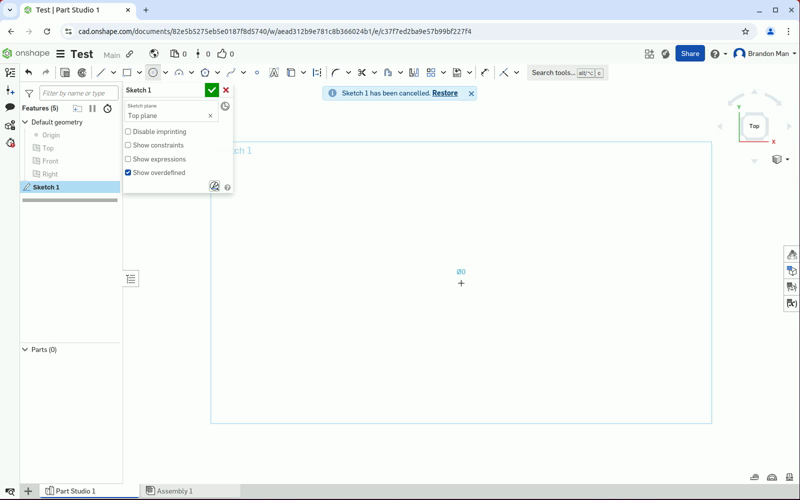
mouse_move(494, 282)
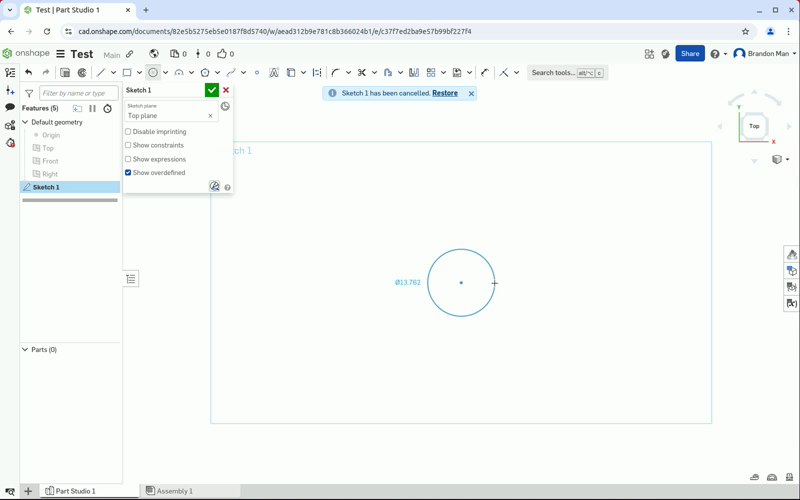
click(494, 282)
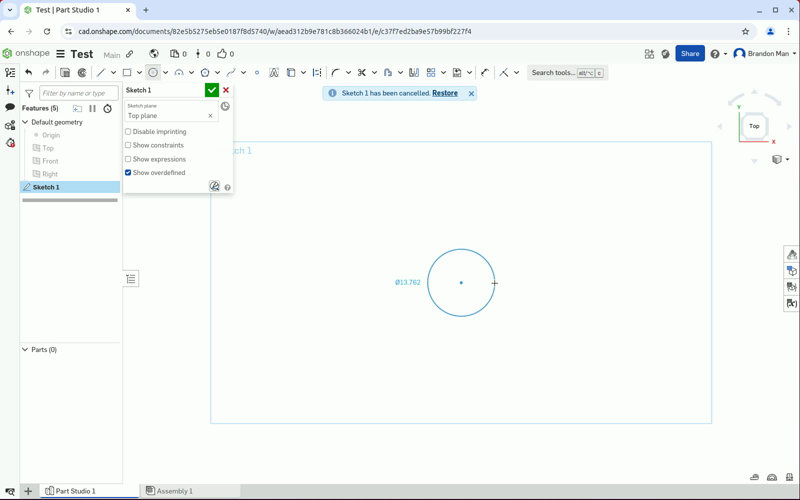
key(esc)
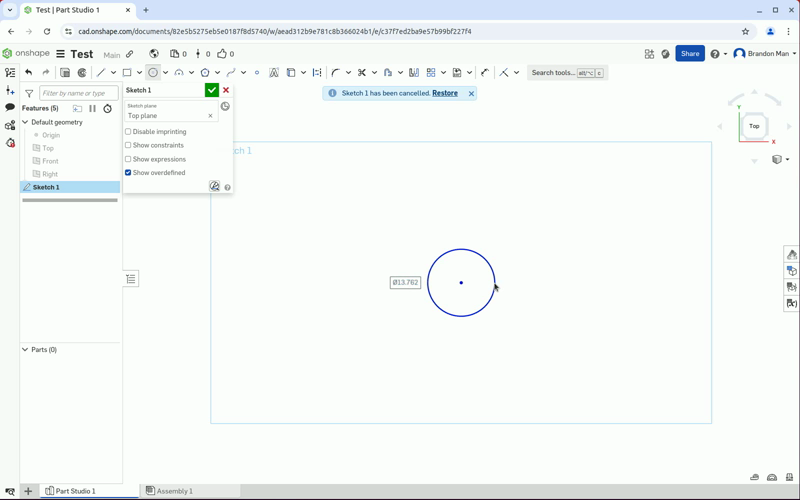
key(c)
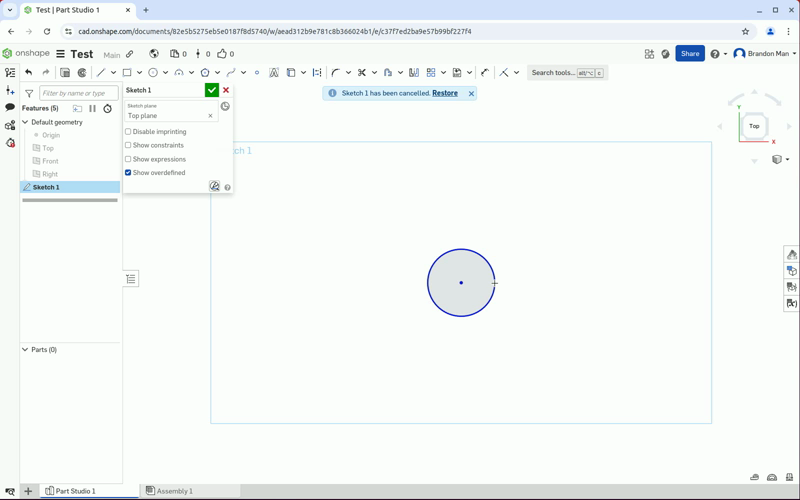
key_down(shift)
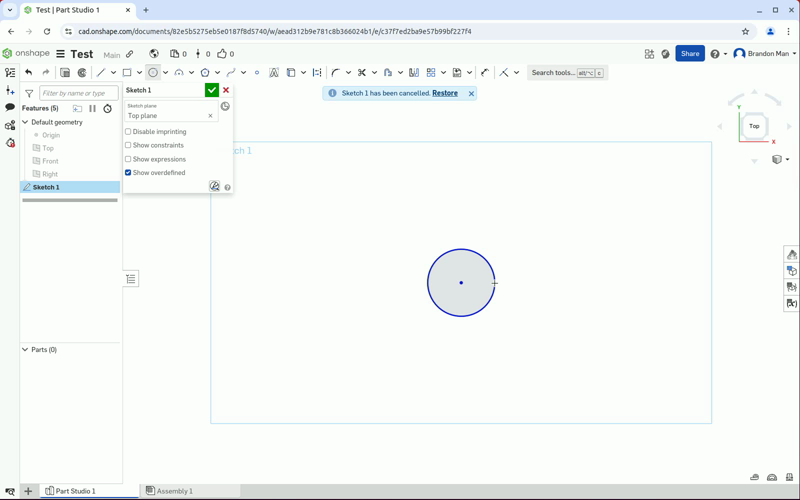
mouse_move(461, 282)
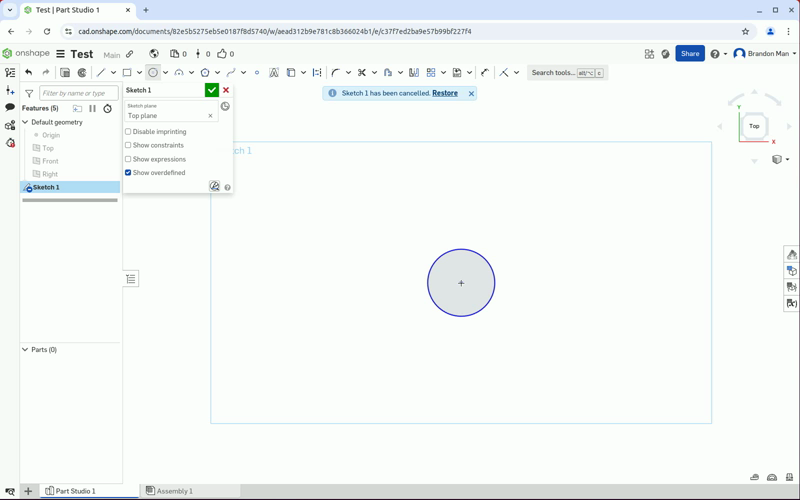
click(461, 282)
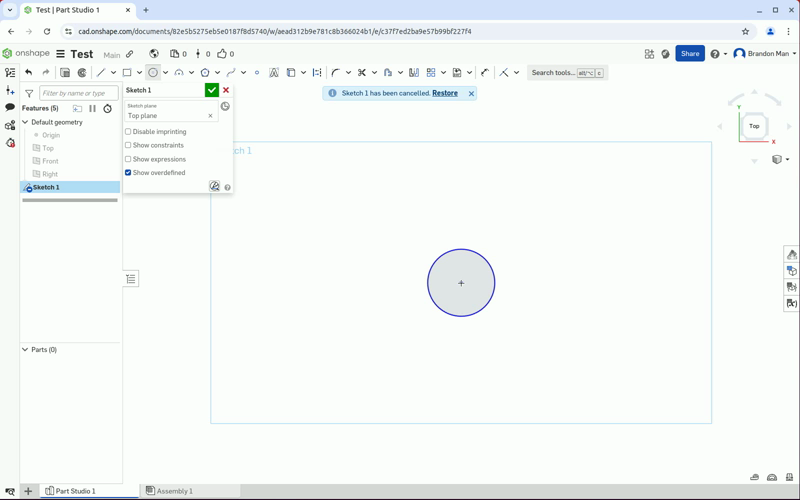
key_up(shift)
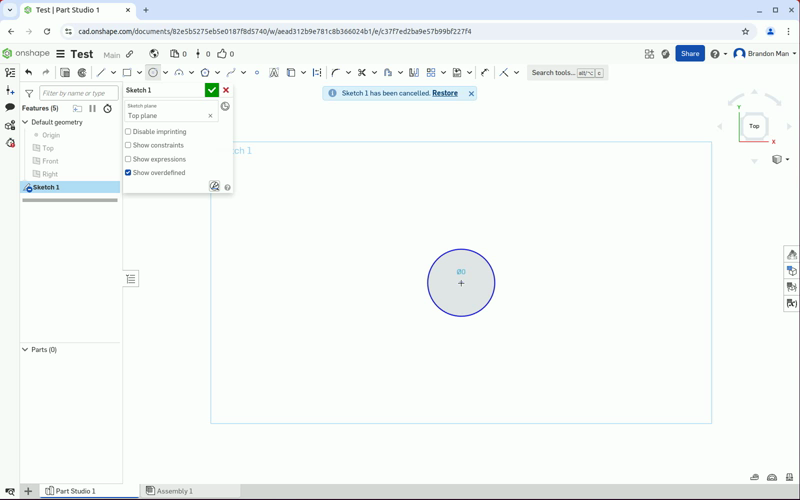
mouse_move(489, 282)
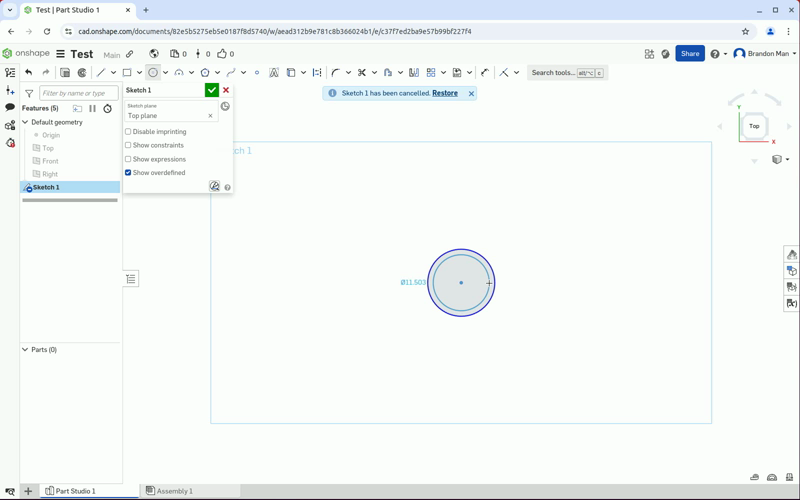
click(489, 282)
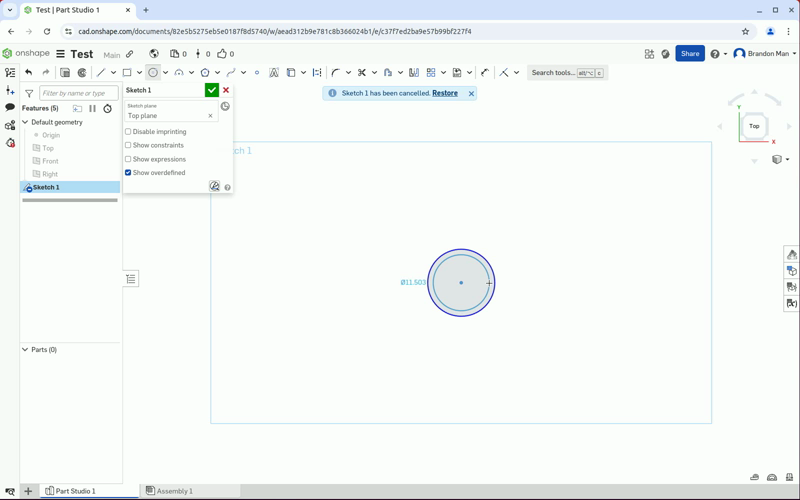
key(esc)
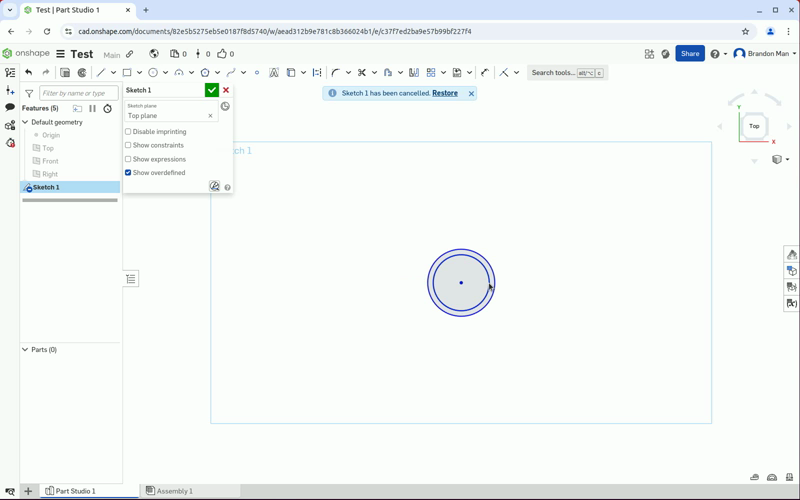
mouse_move(474, 255)
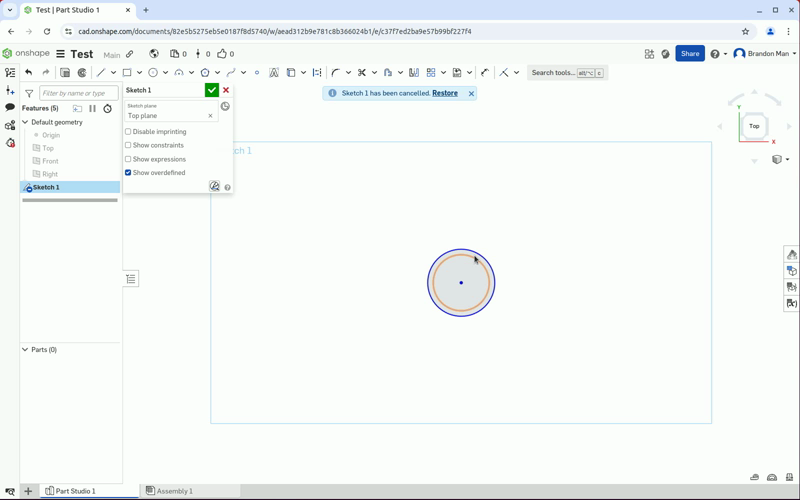
scroll(6)
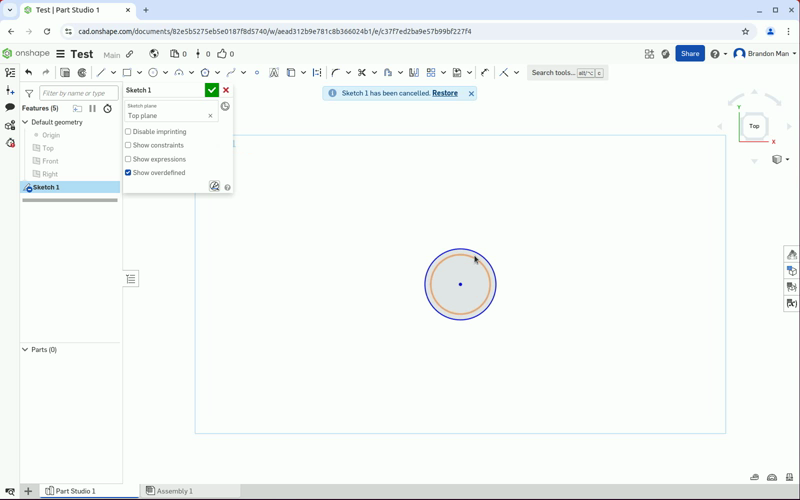
scroll(6)
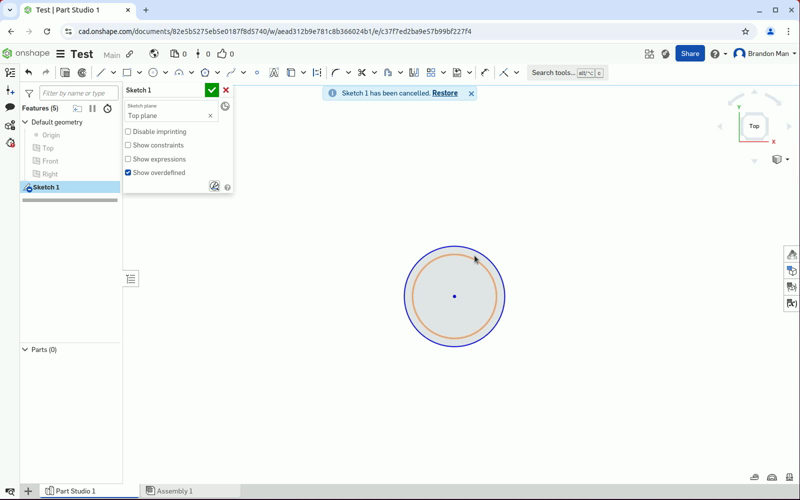
scroll(6)
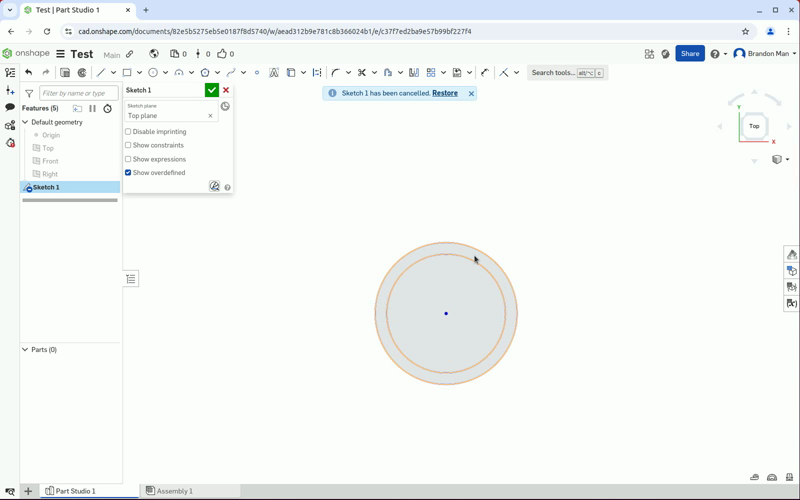
scroll(6)
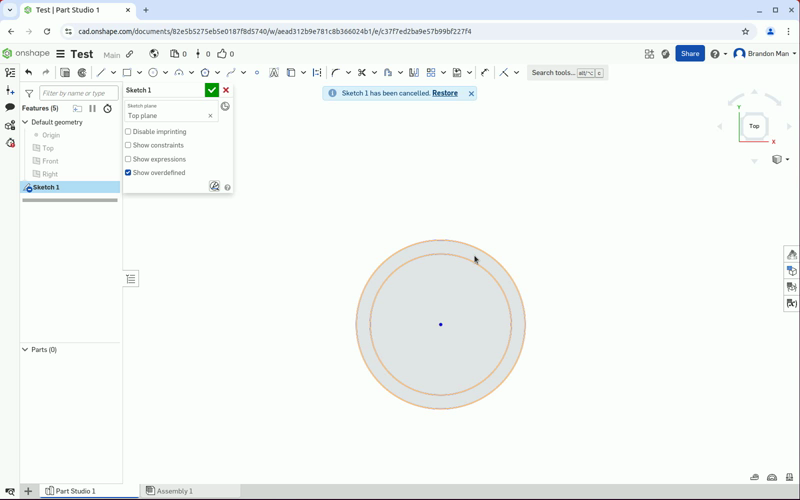
scroll(6)
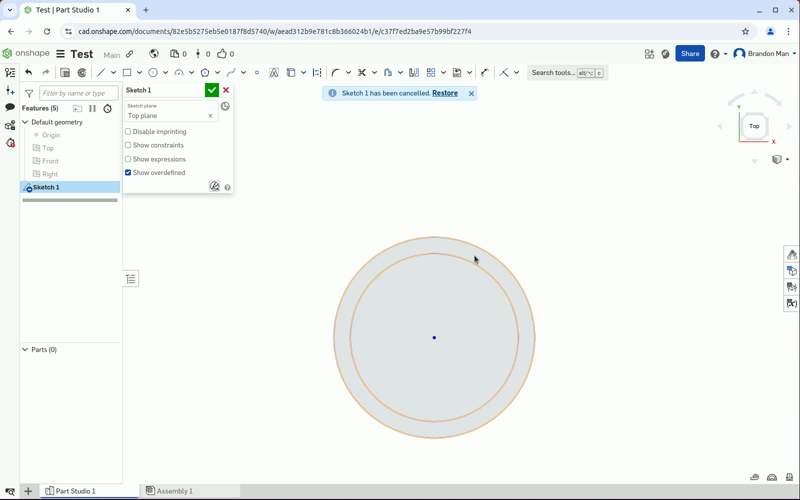
scroll(6)
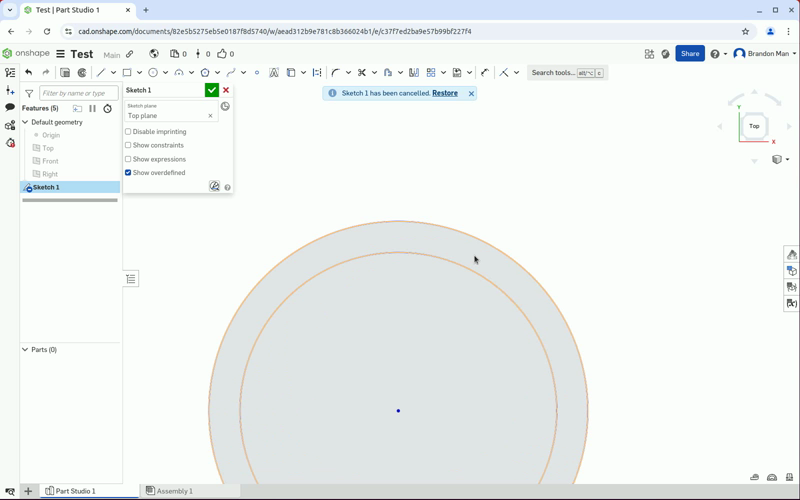
scroll(6)
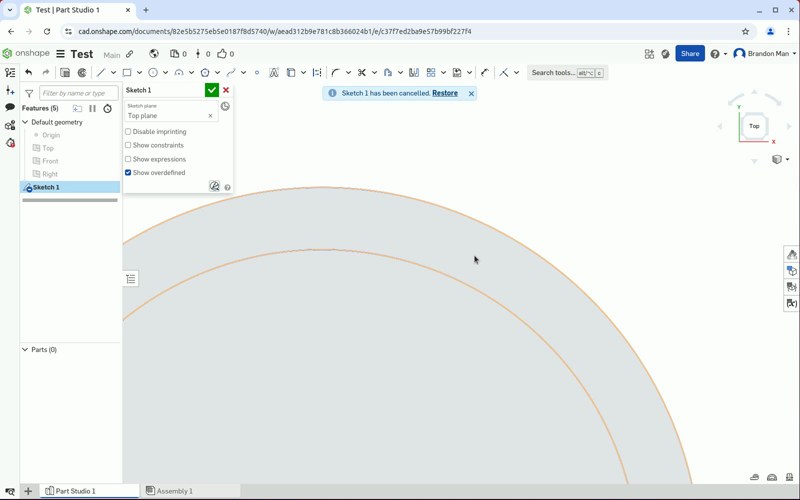
click(474, 255)
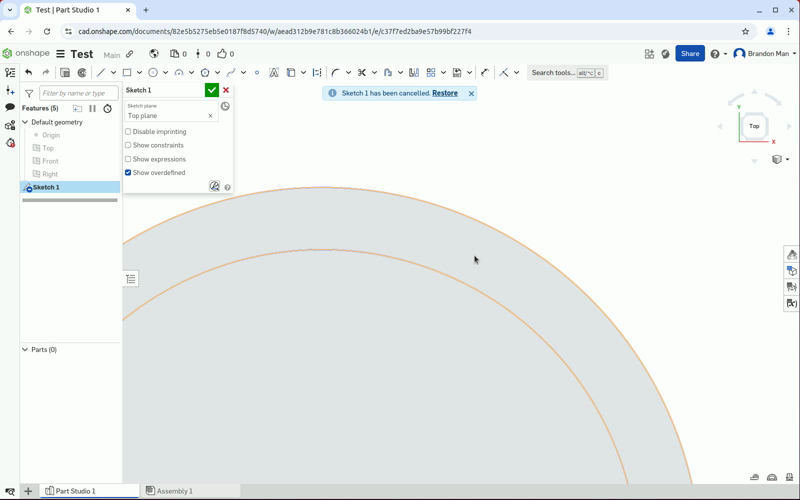
scroll(-6)
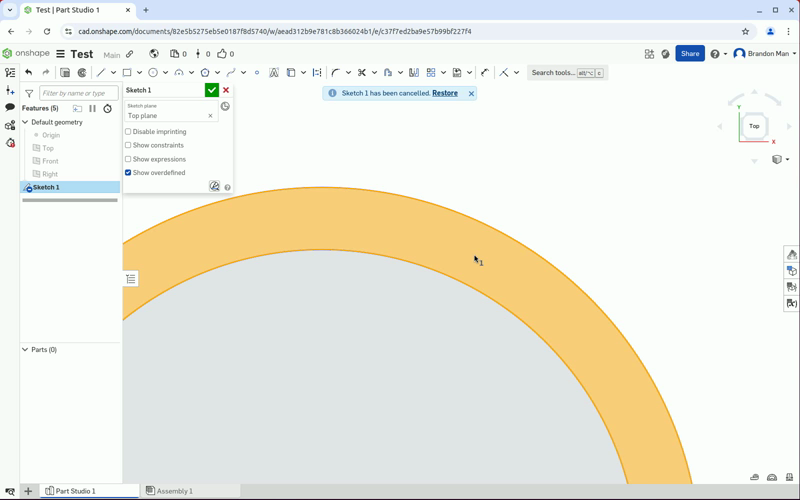
scroll(-6)
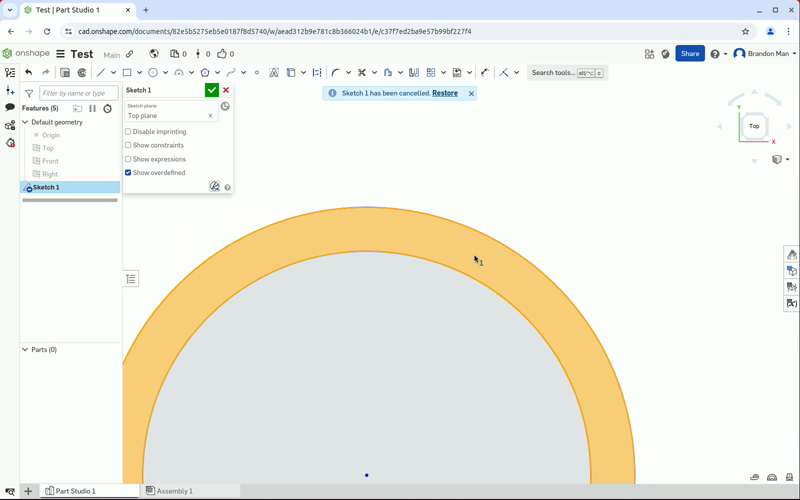
scroll(-6)
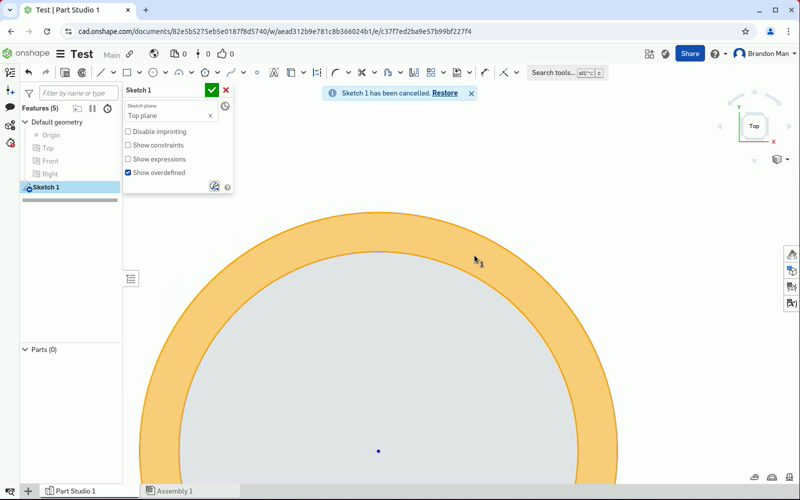
scroll(-6)
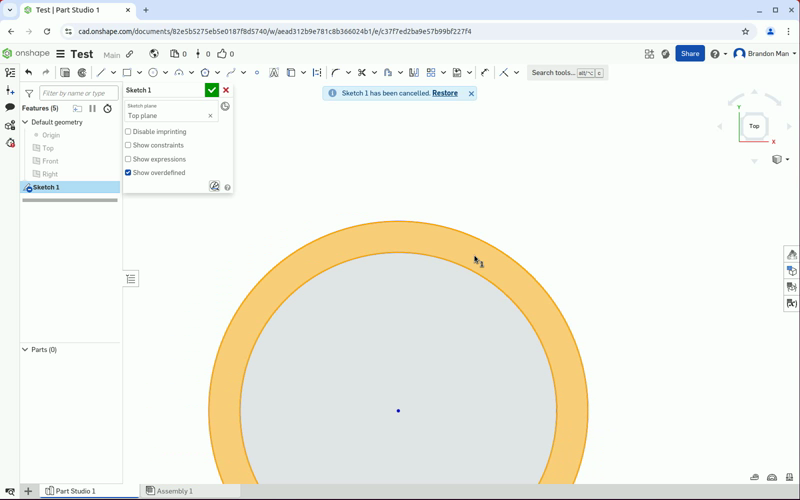
scroll(-6)
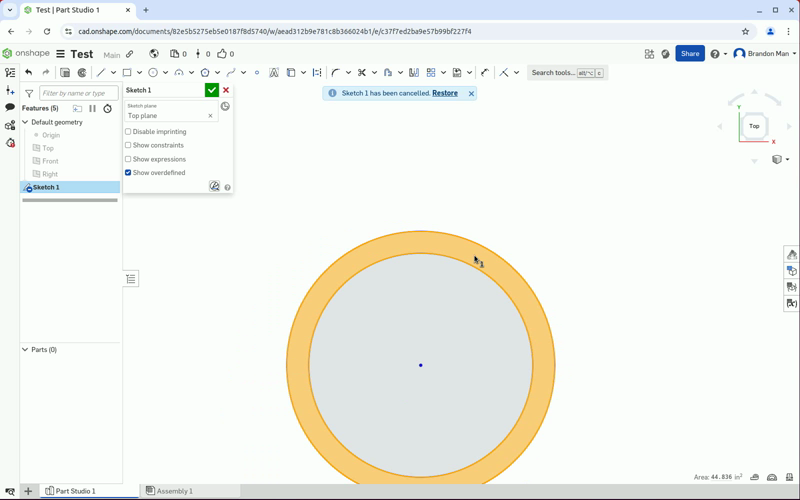
scroll(-6)
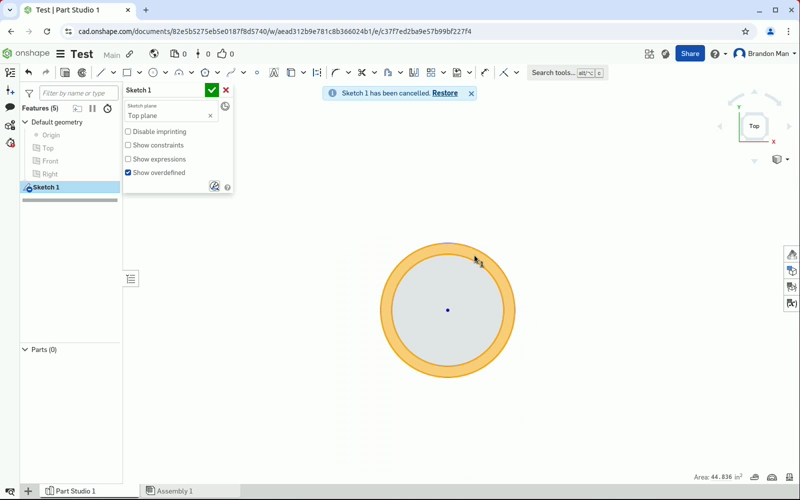
scroll(-6)
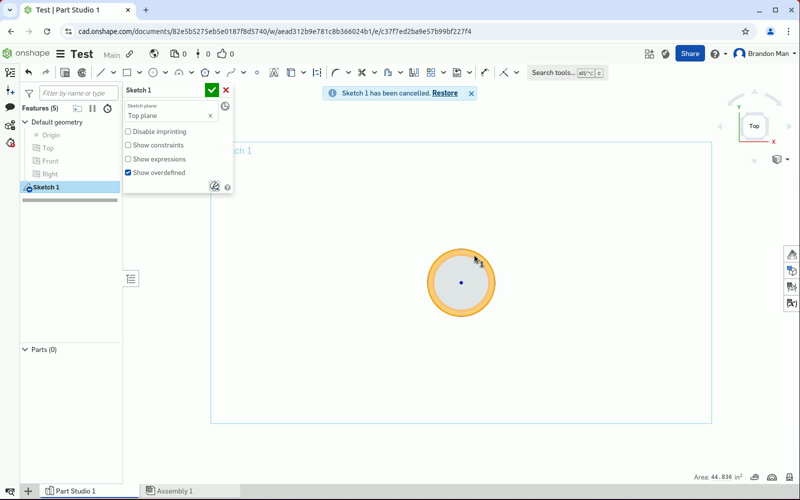
mouse_move(73, 352)
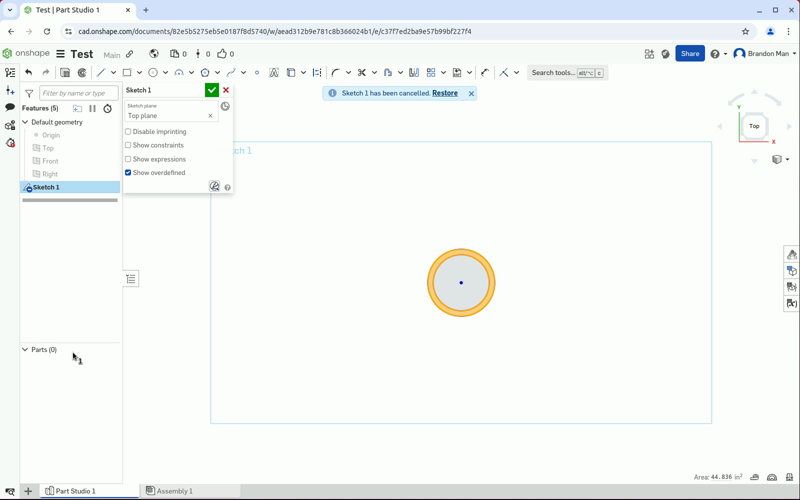
key(shift+y)
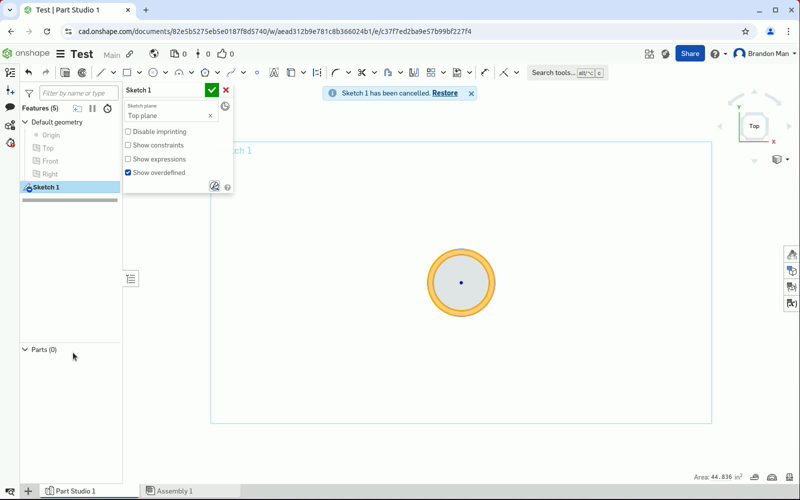
key(shift+e)
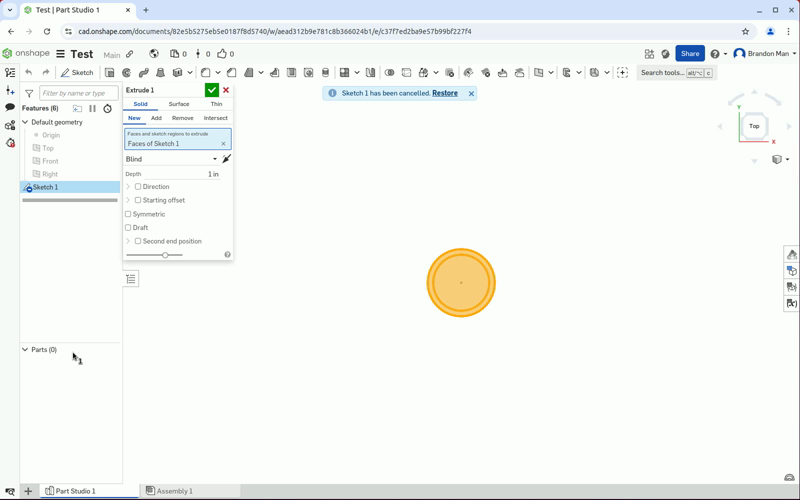
mouse_move(143, 106)
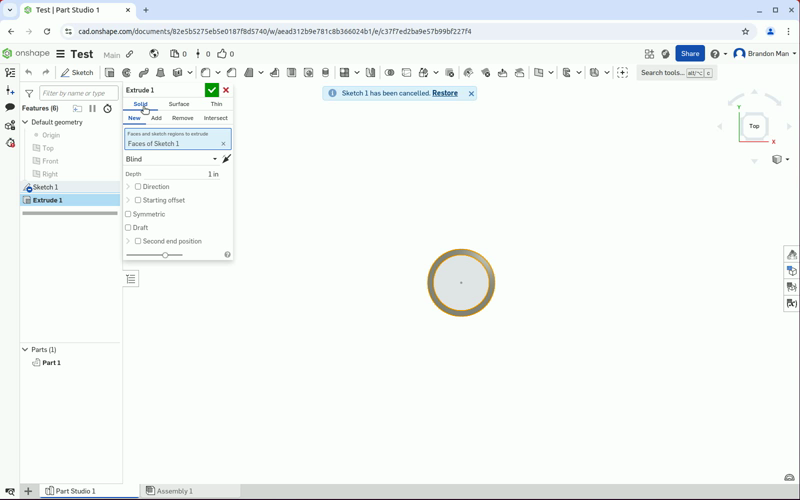
click(143, 106)
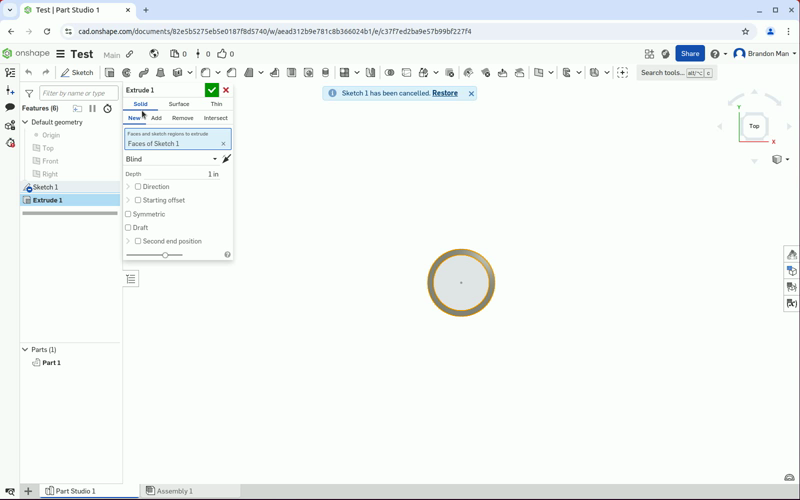
mouse_move(137, 120)
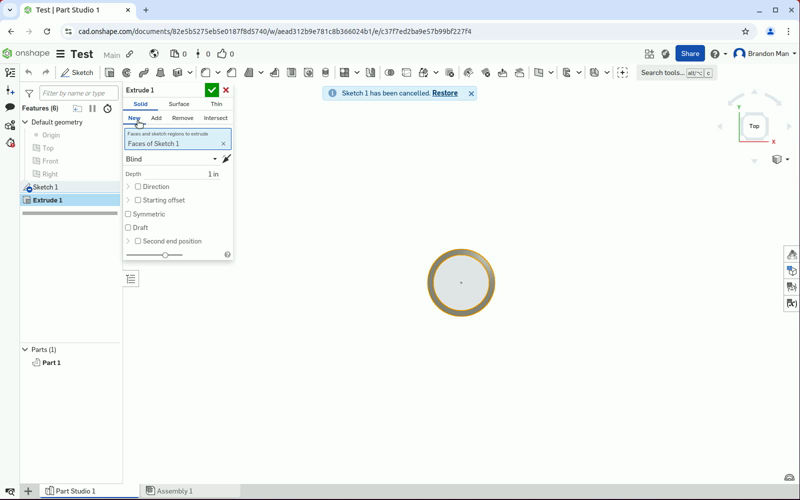
click(137, 120)
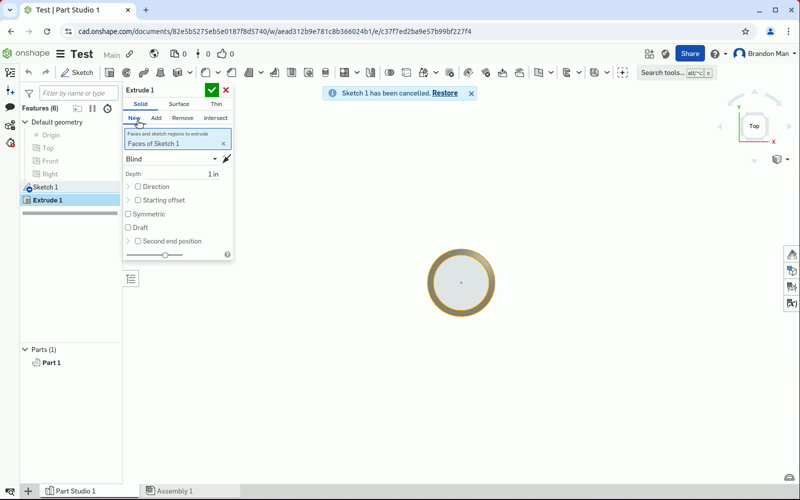
key(tab, 4)
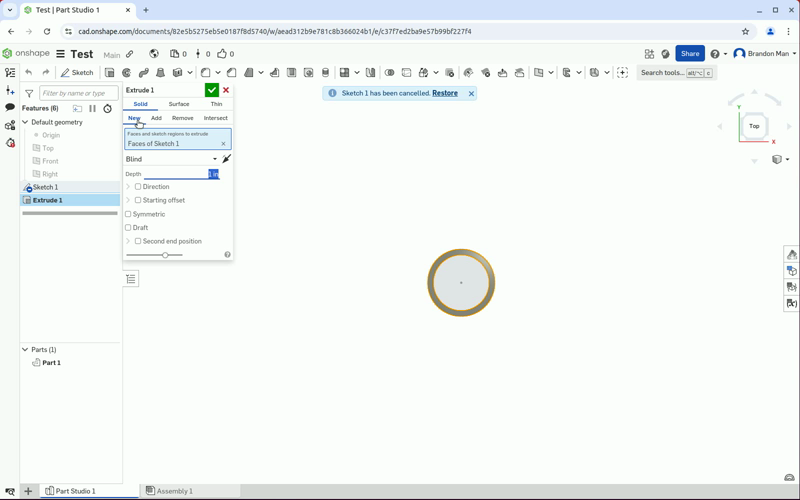
text(2.889)
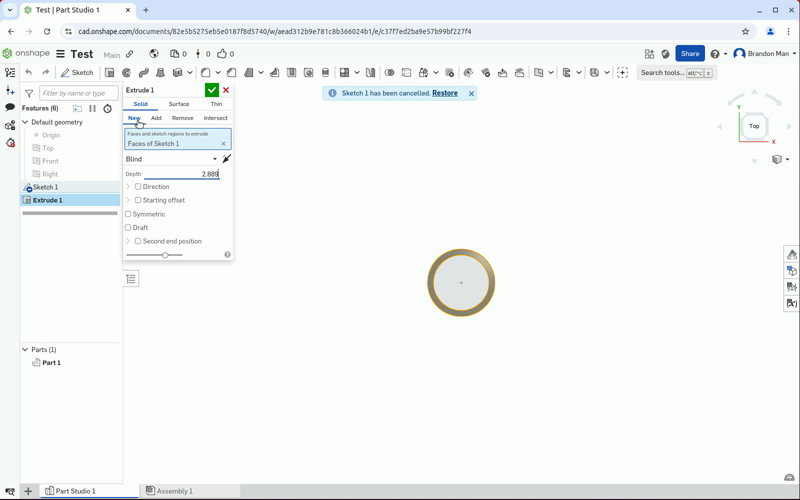
key(enter)
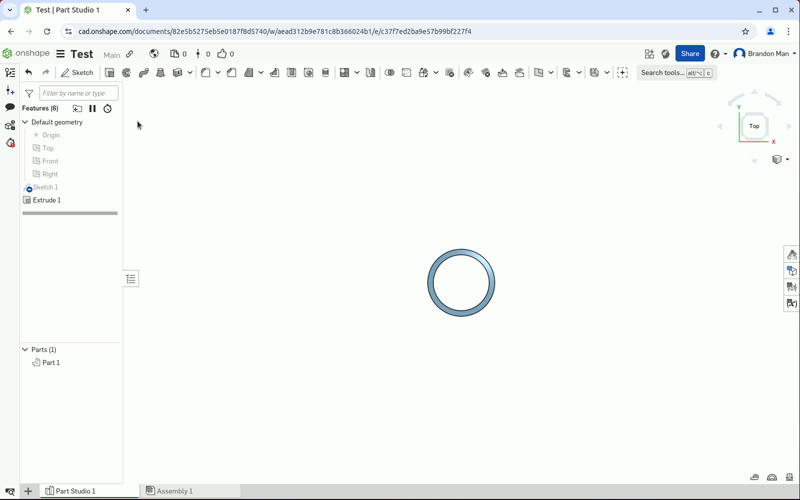
key(shift+h)
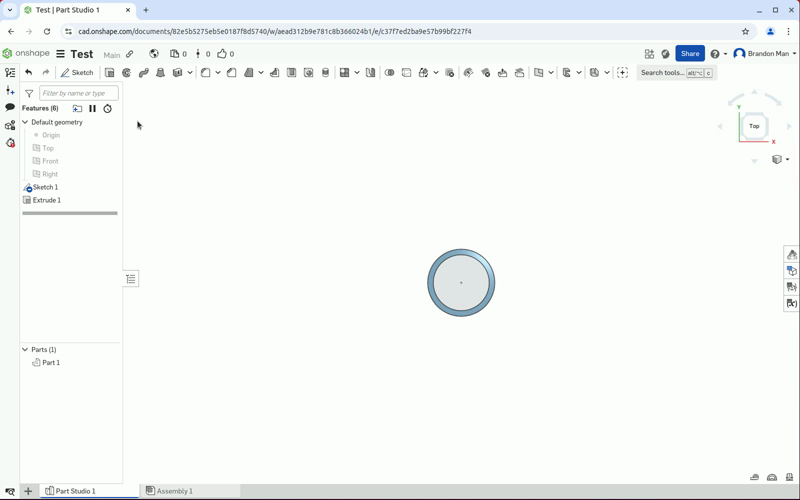
key(shift+h)
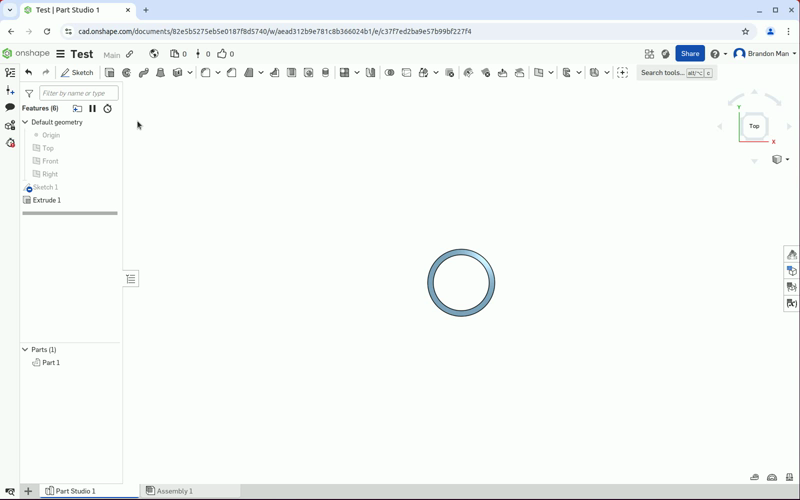
mouse_move(73, 189)
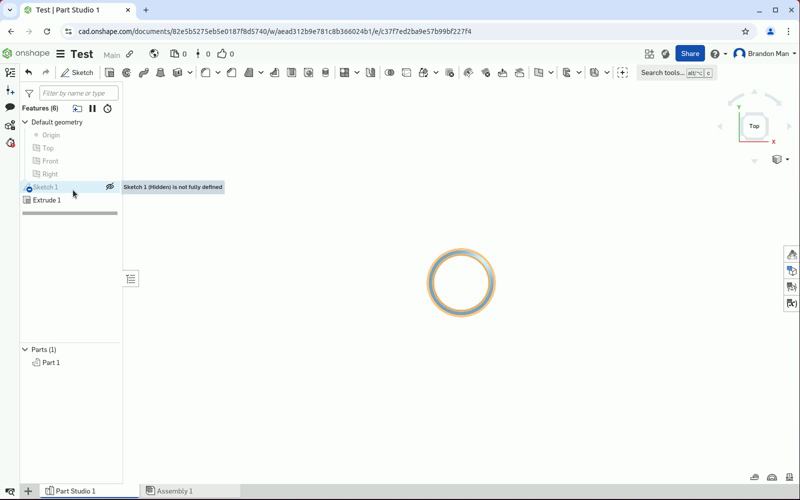
click(73, 189)
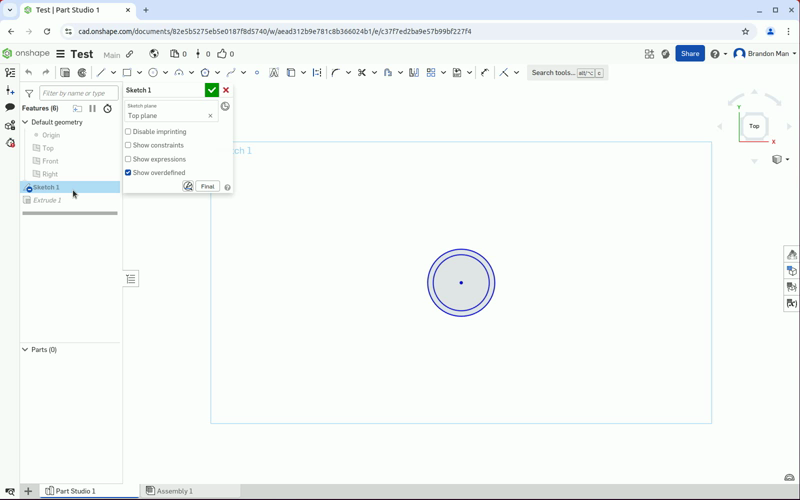
mouse_move(229, 92)
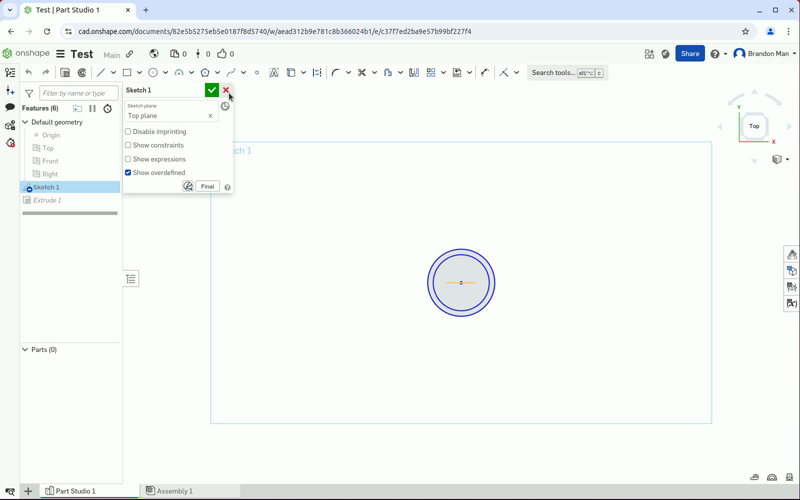
click(229, 92)
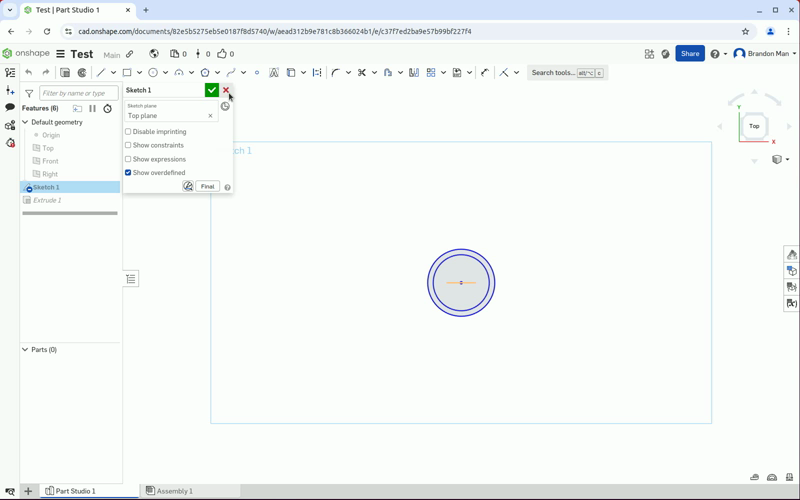
key(shift+s)
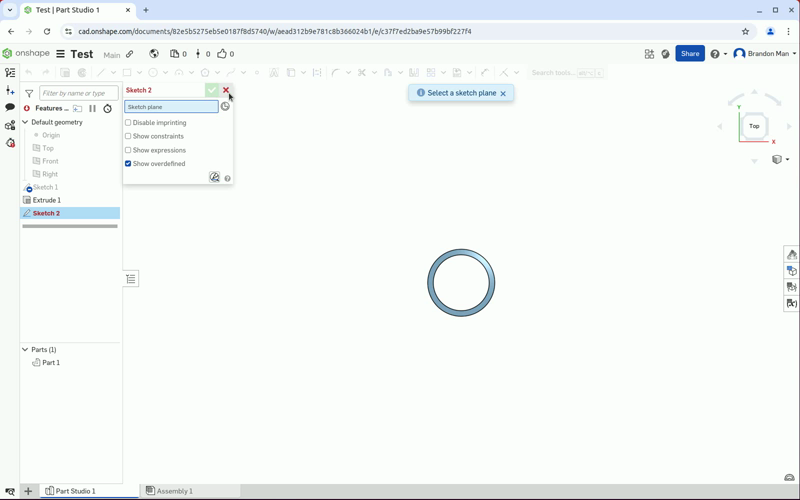
mouse_move(73, 150)
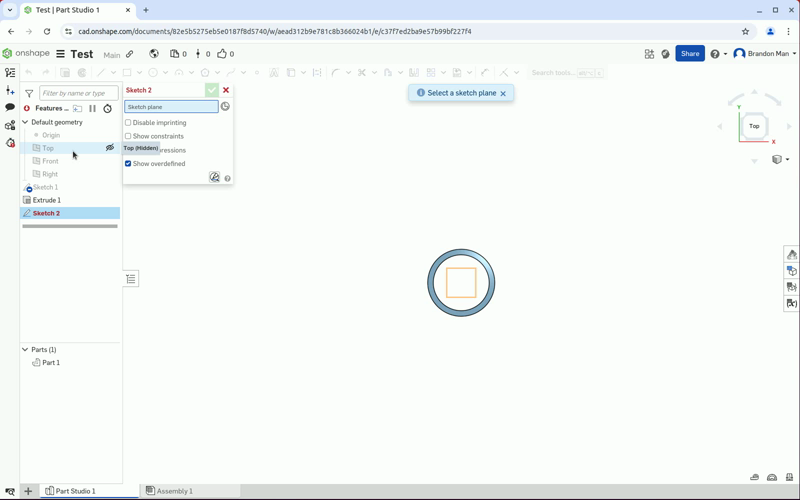
click(73, 150)
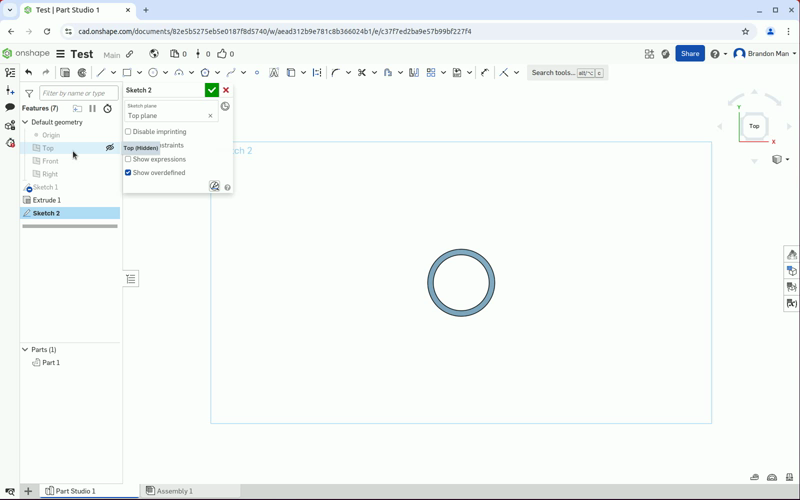
mouse_move(73, 352)
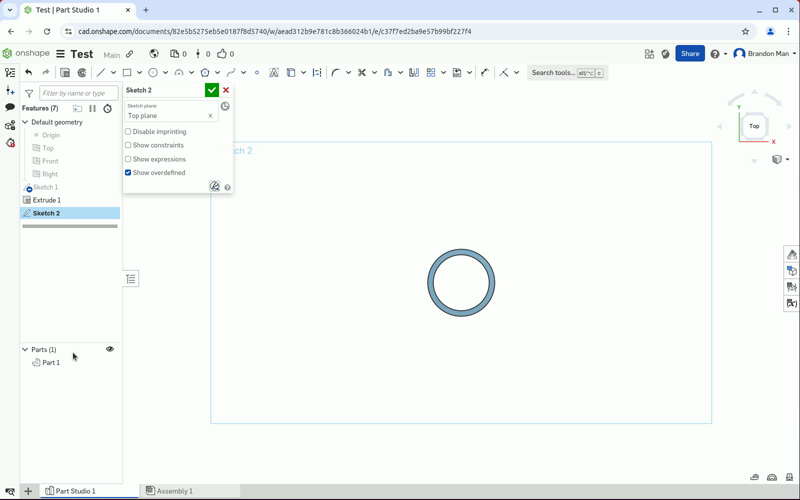
key(y)
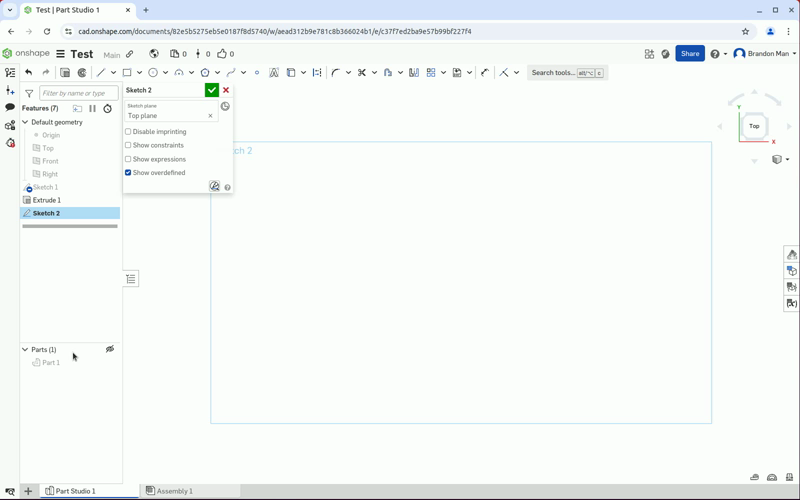
key(c)
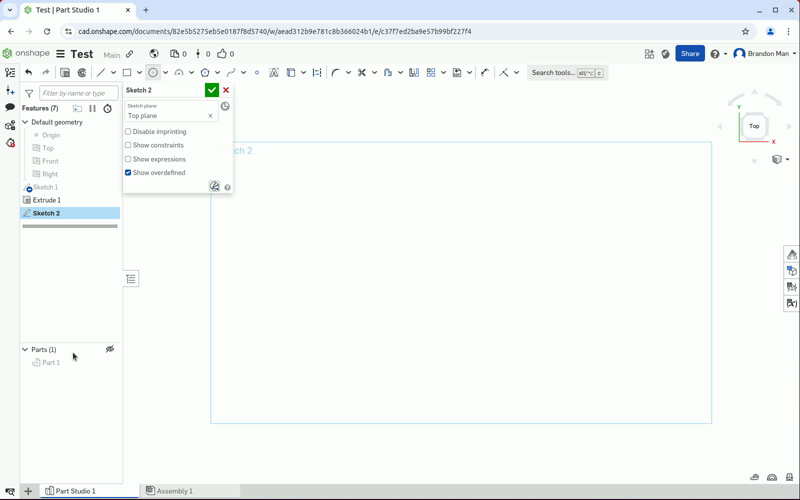
key_down(shift)
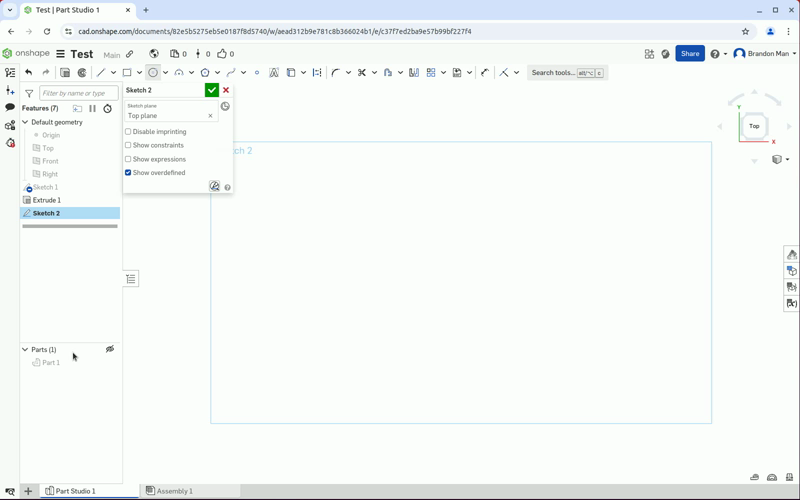
mouse_move(525, 203)
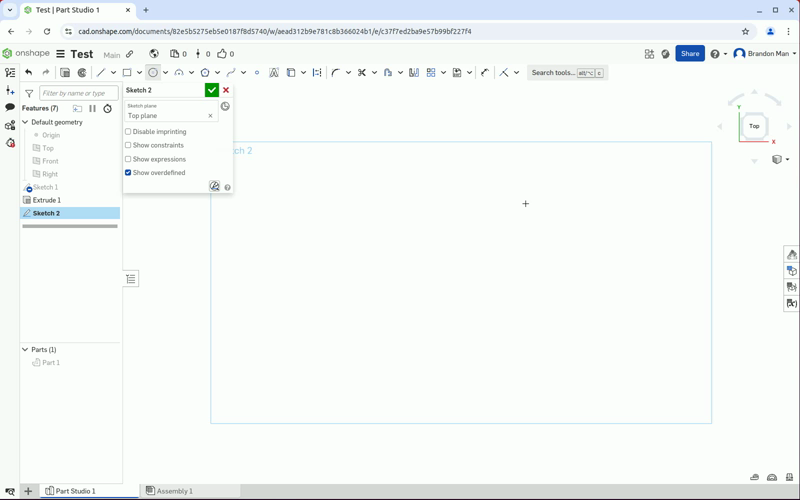
click(525, 203)
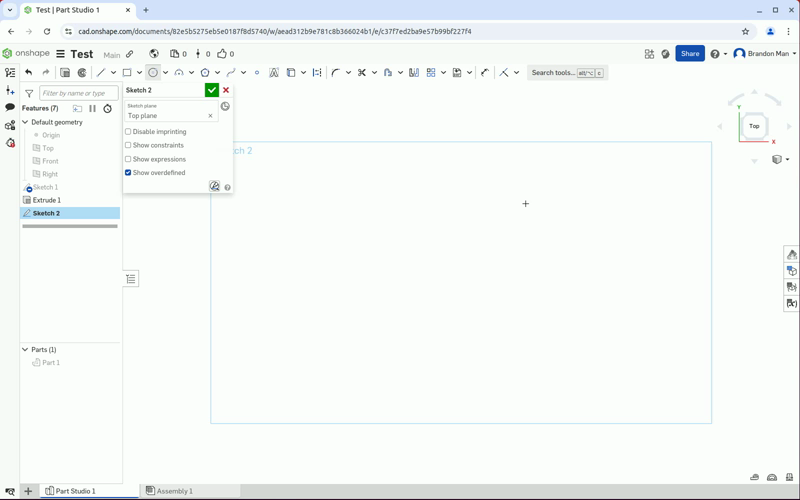
key_up(shift)
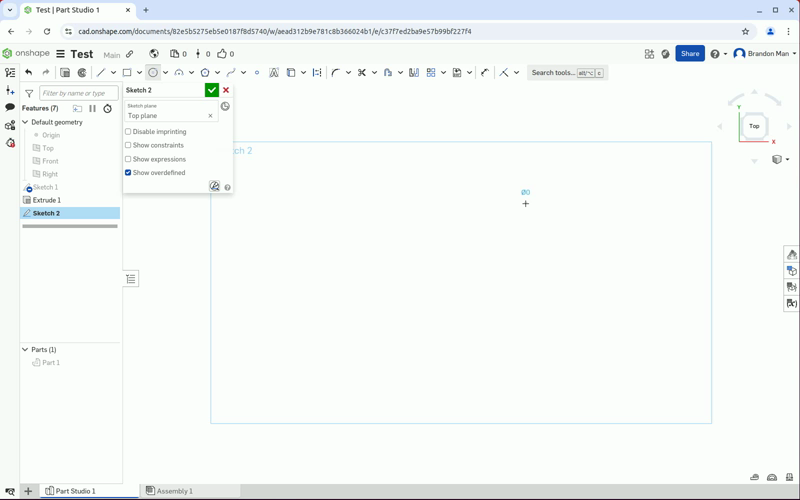
mouse_move(559, 203)
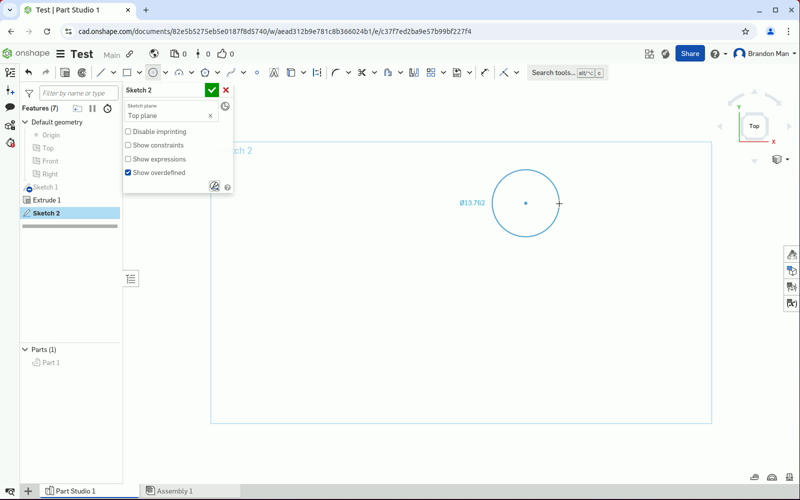
click(559, 203)
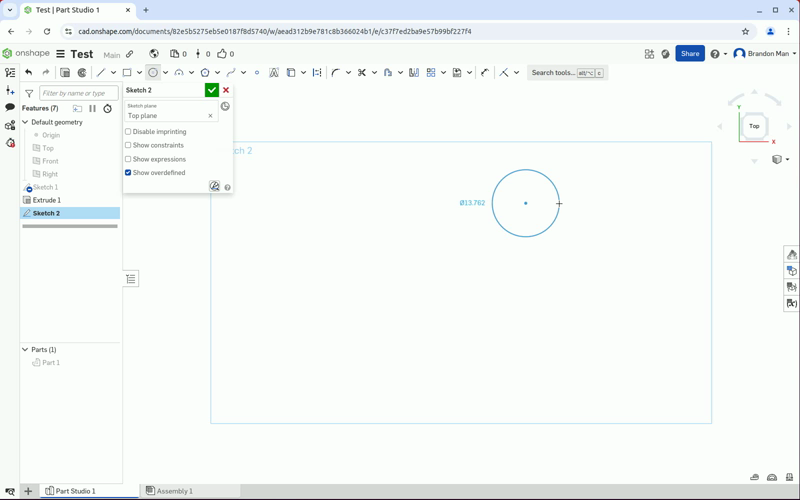
key(esc)
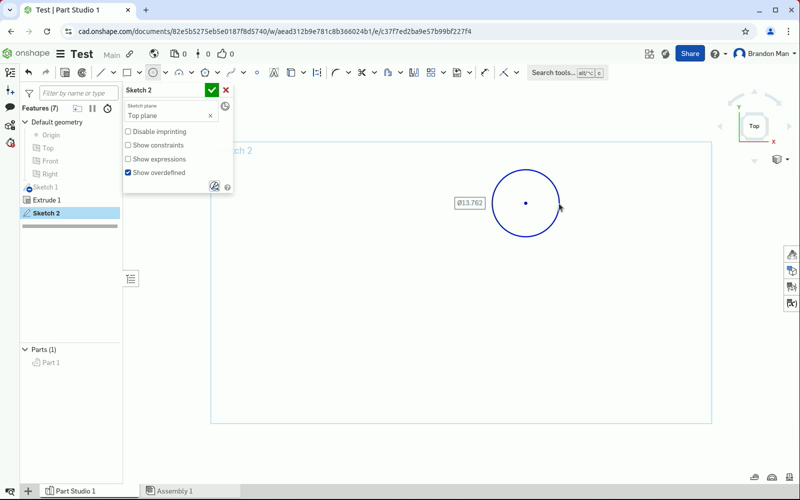
key(c)
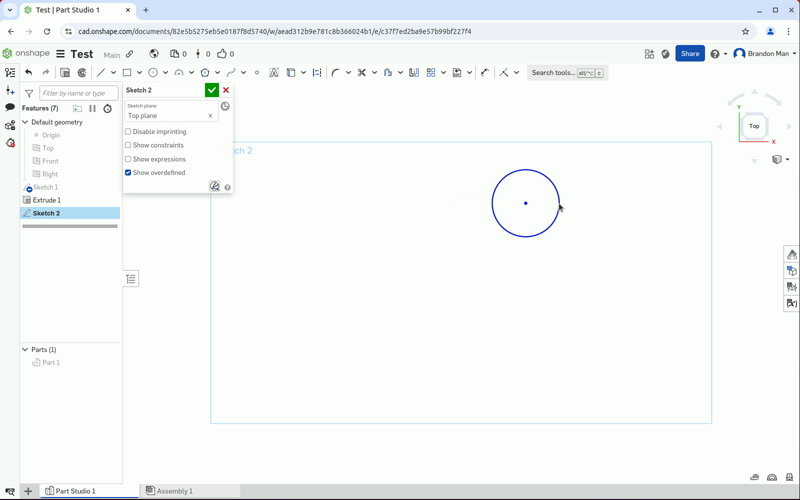
key_down(shift)
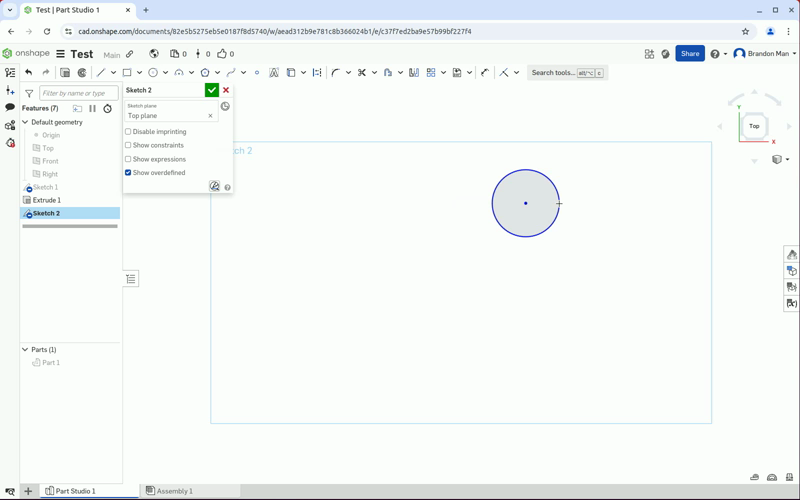
mouse_move(525, 203)
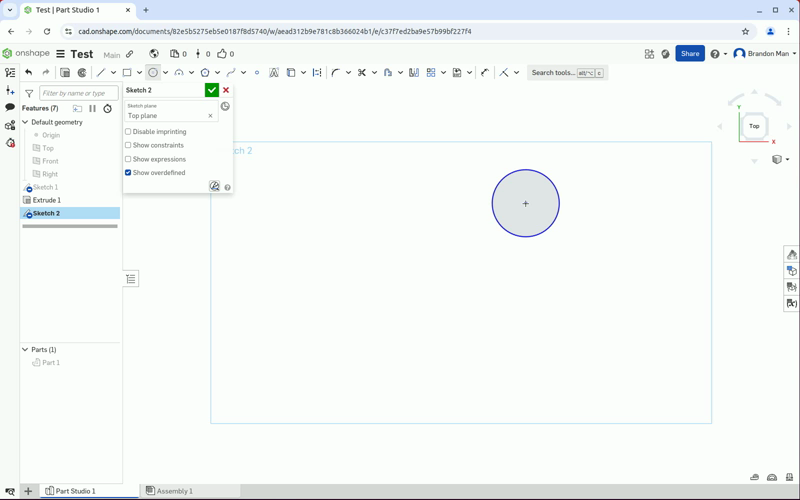
click(525, 203)
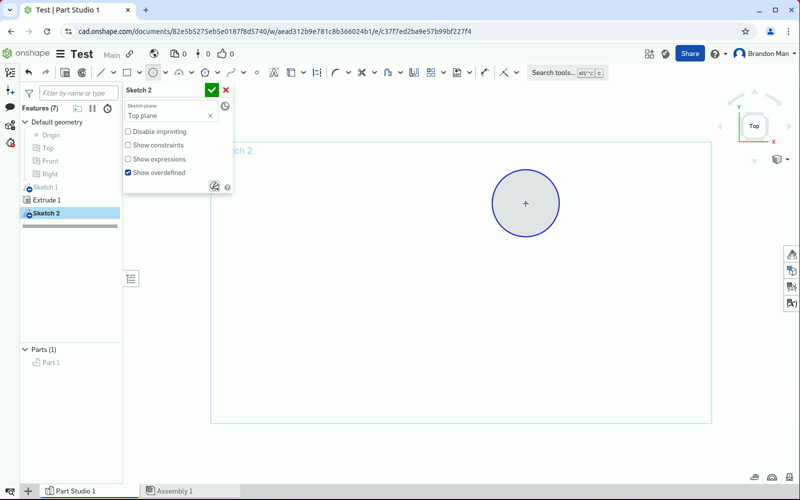
key_up(shift)
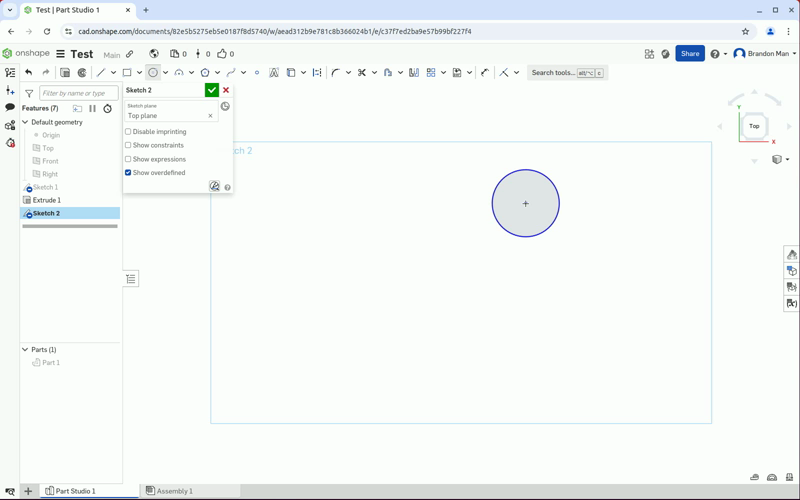
mouse_move(553, 203)
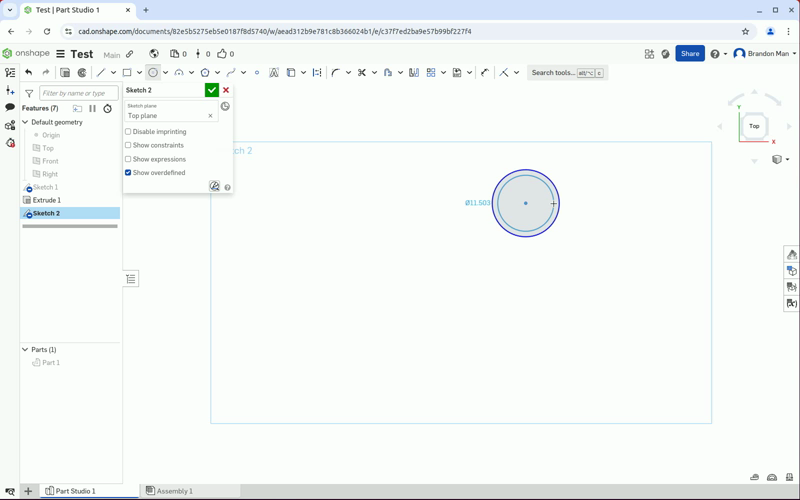
click(553, 203)
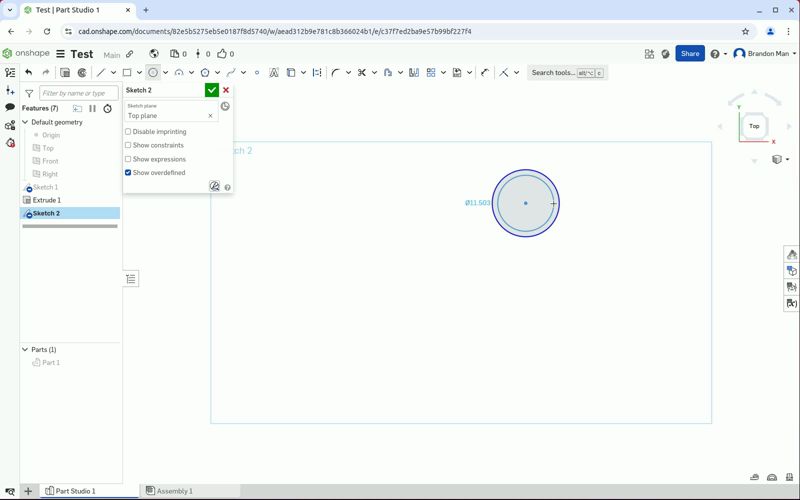
key(esc)
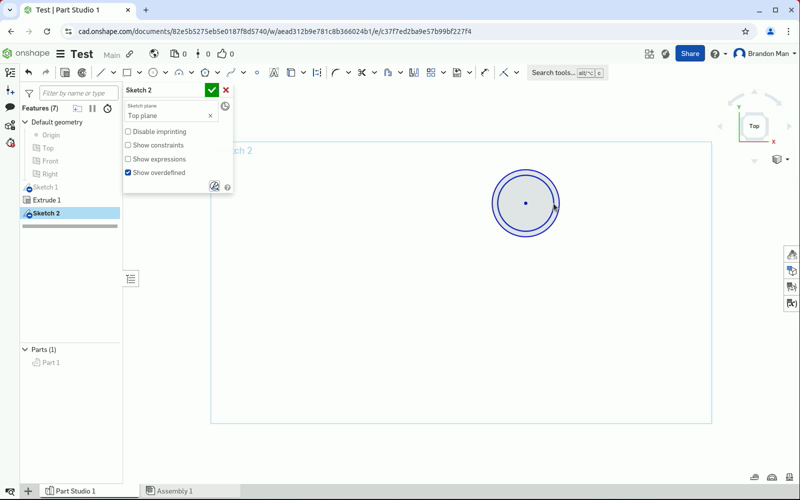
key(l)
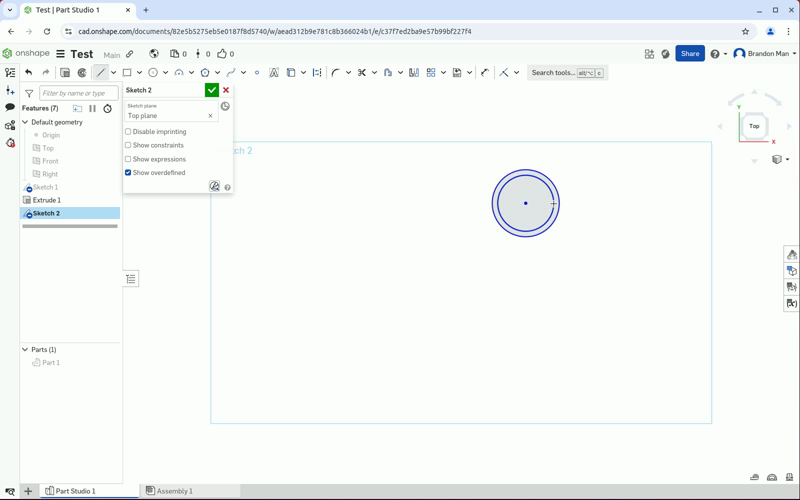
key_down(shift)
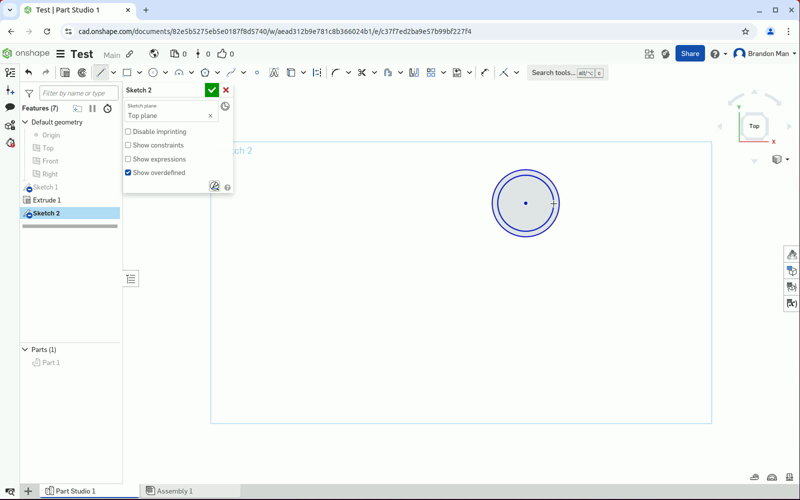
mouse_move(517, 174)
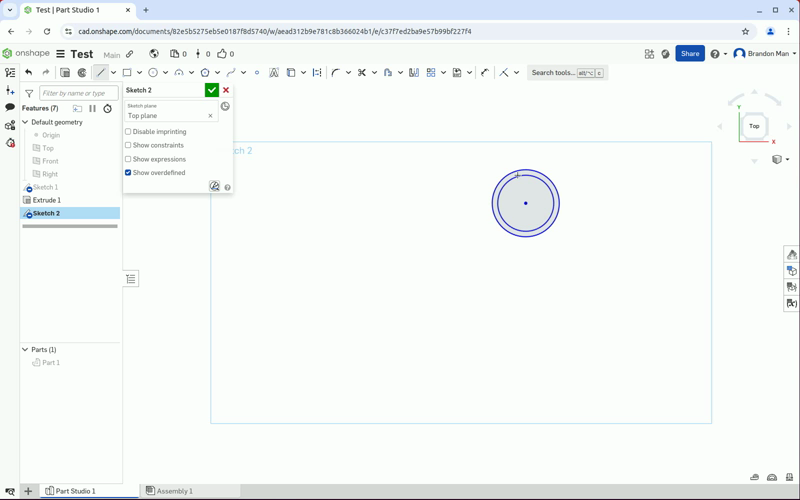
click(517, 174)
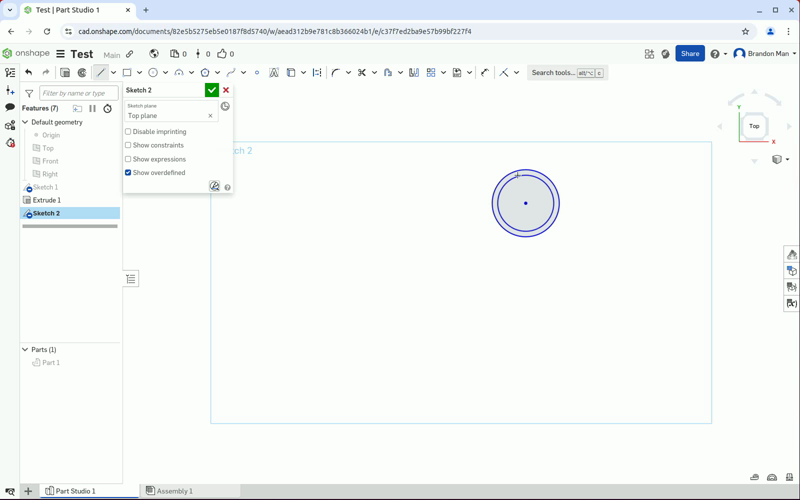
key_up(shift)
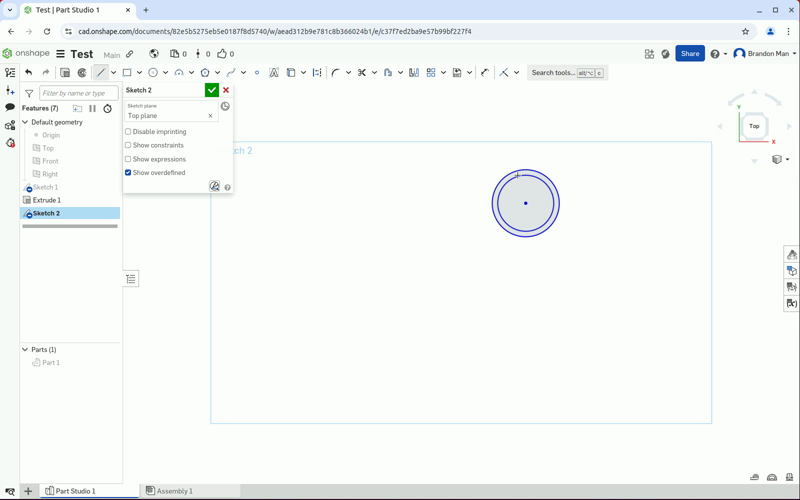
key_down(shift)
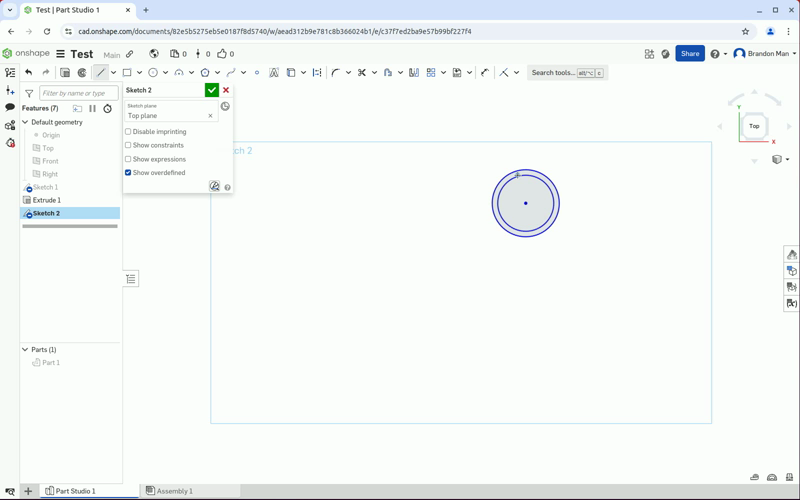
mouse_move(547, 174)
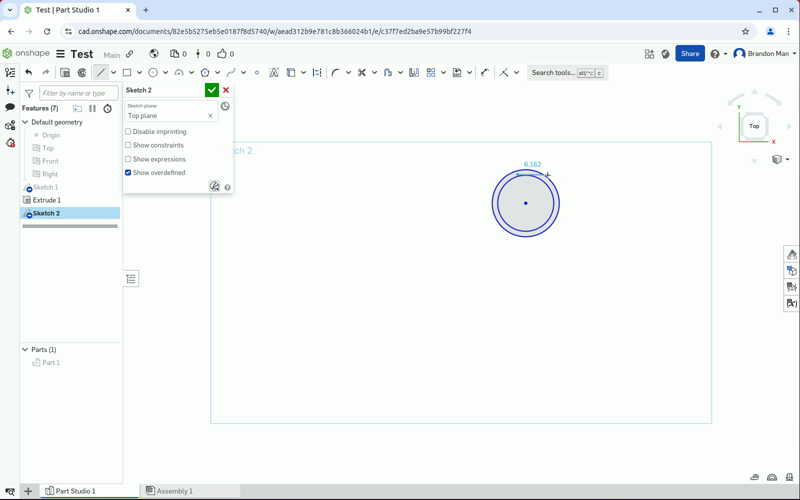
mouse_move(532, 174)
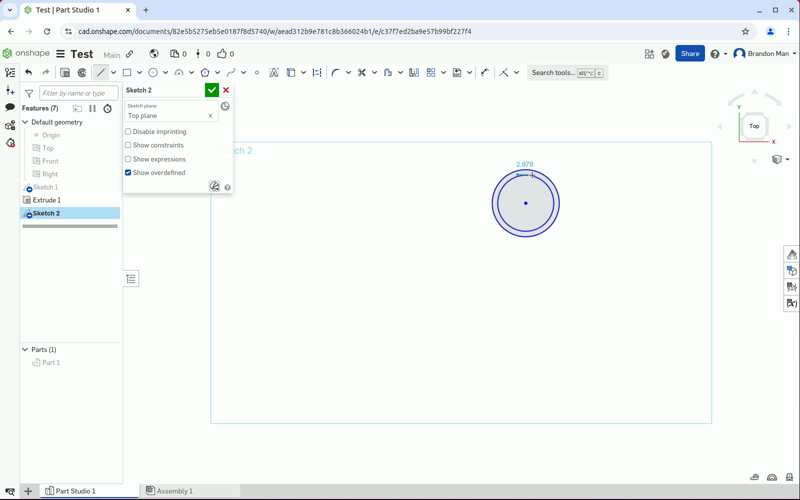
click(532, 174)
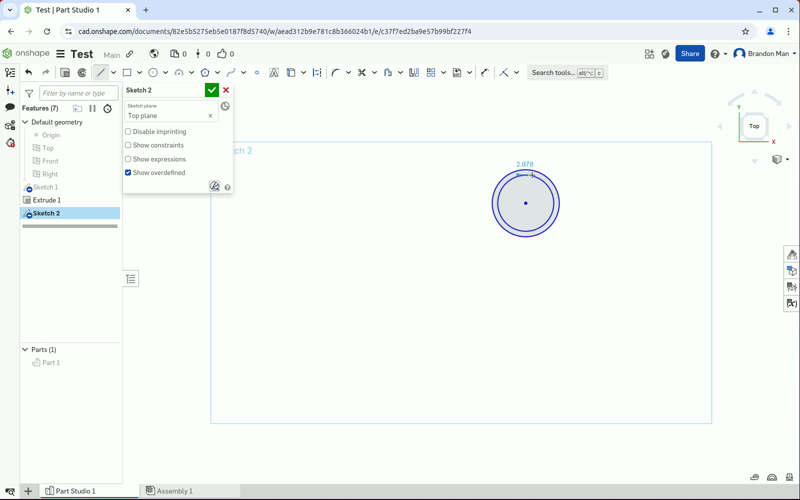
key_up(shift)
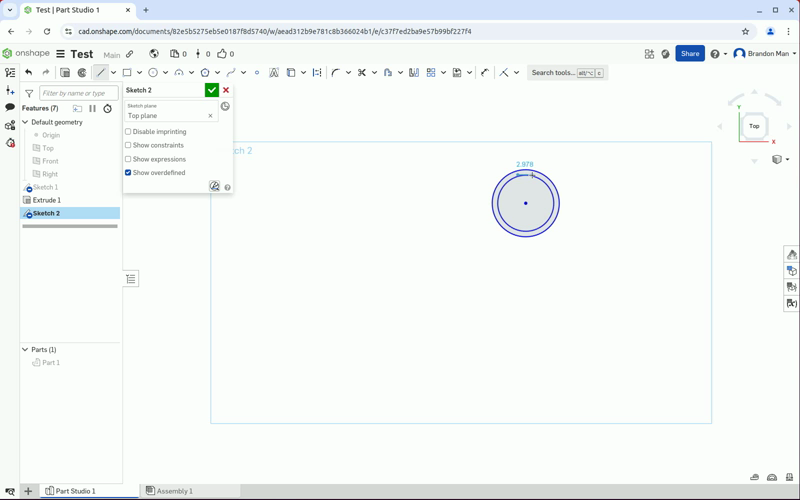
key_down(shift)
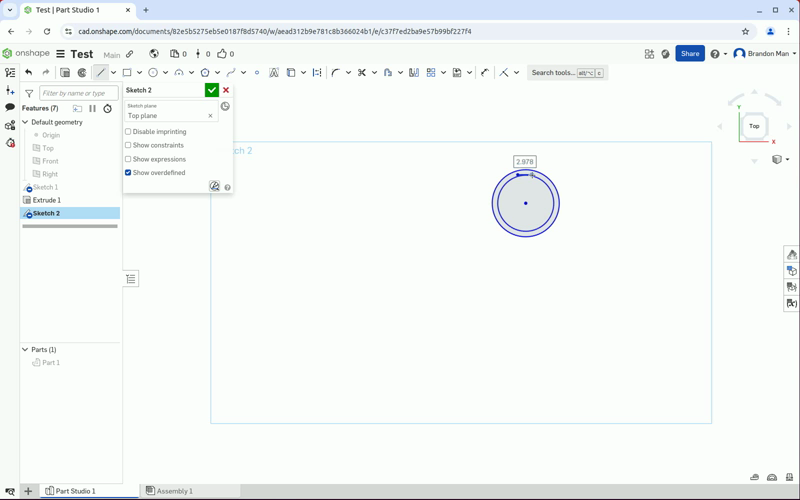
mouse_move(562, 174)
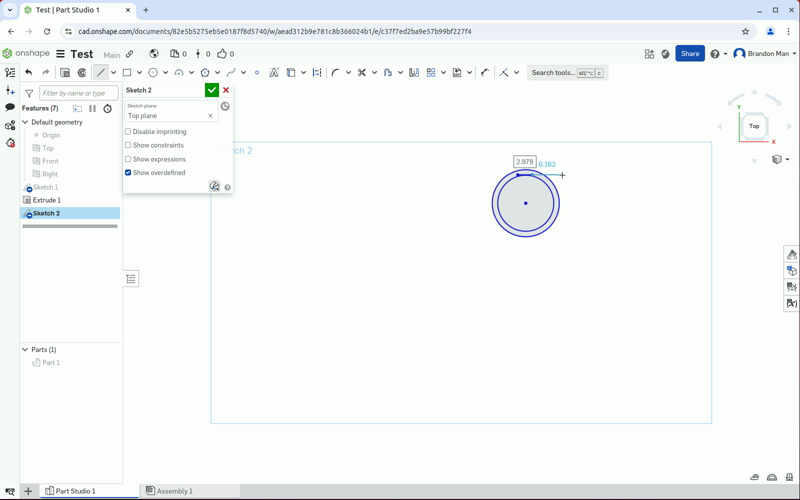
mouse_move(532, 171)
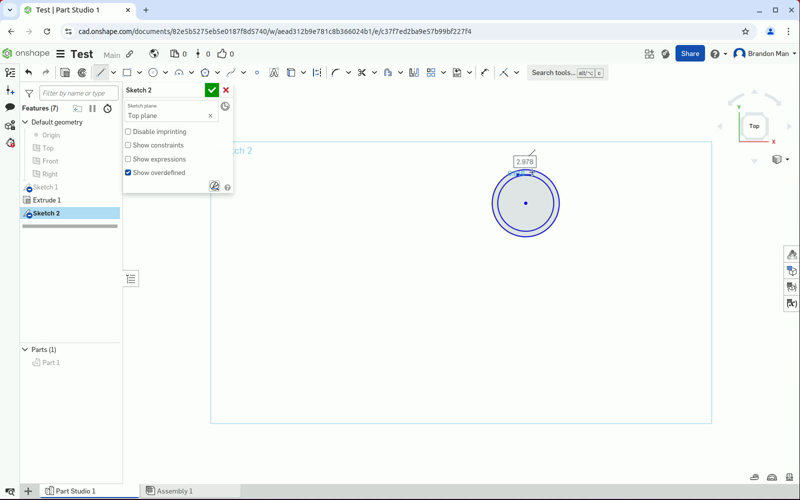
scroll(6)
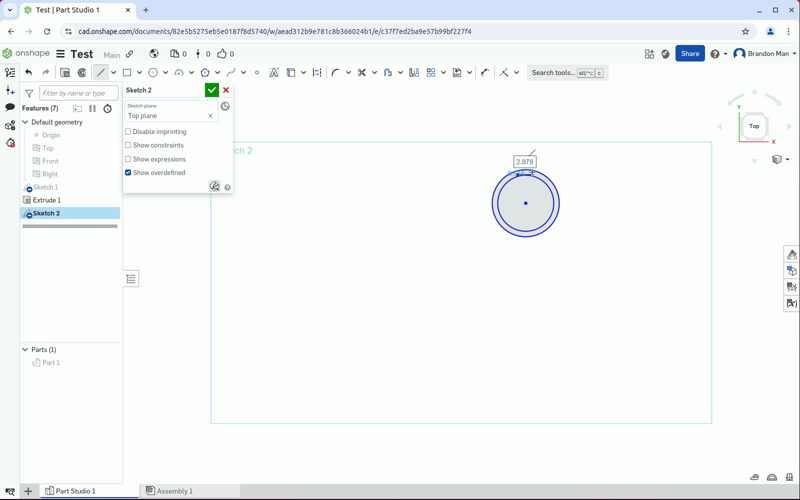
scroll(6)
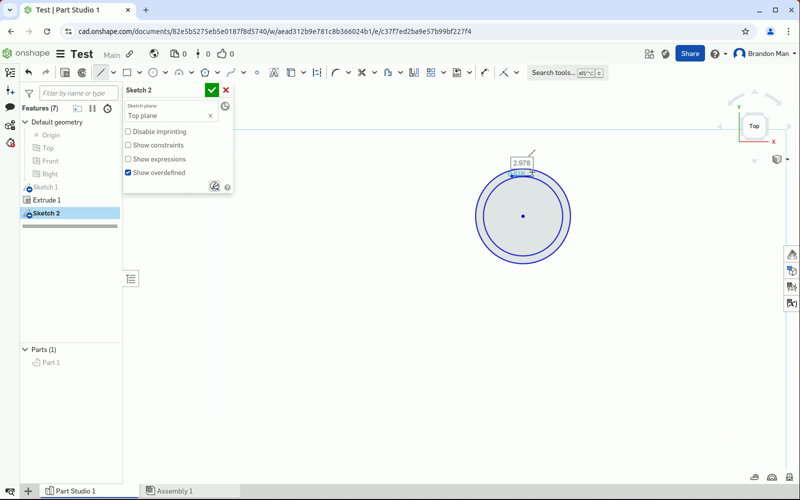
scroll(6)
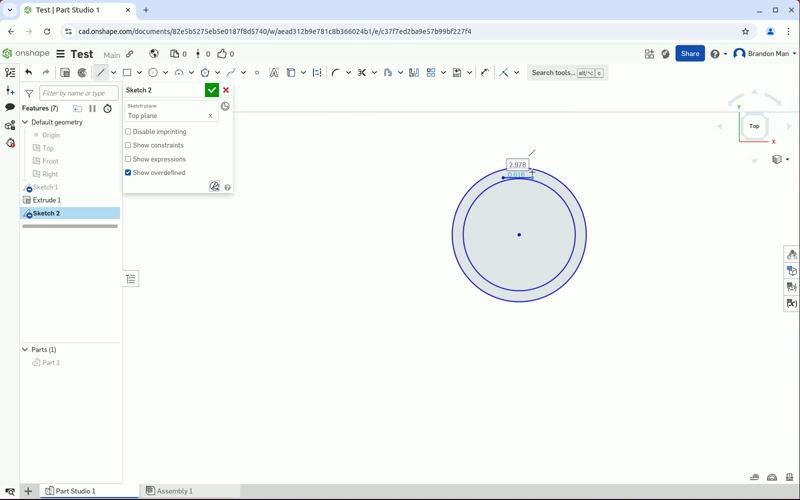
scroll(6)
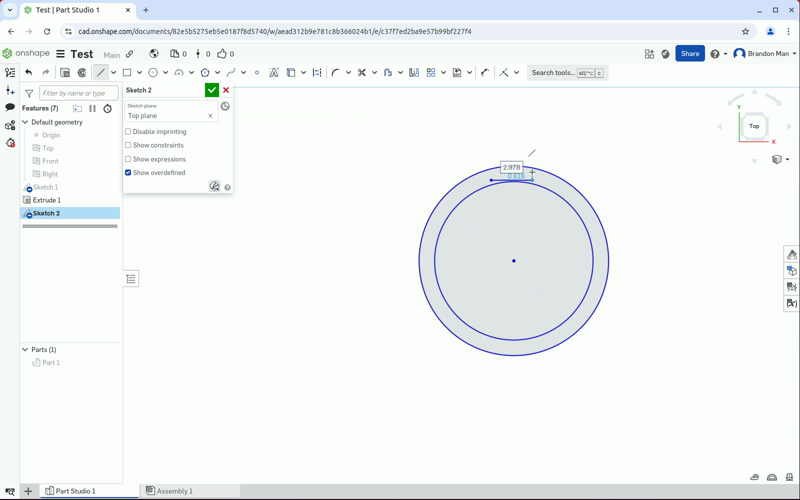
scroll(6)
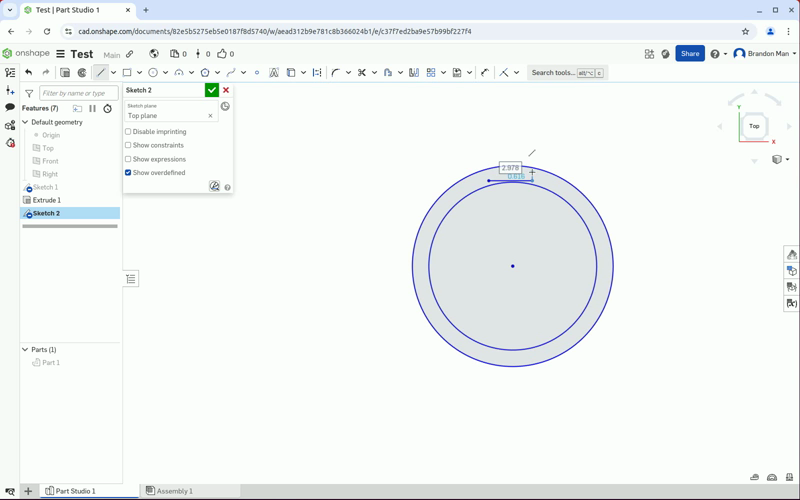
scroll(6)
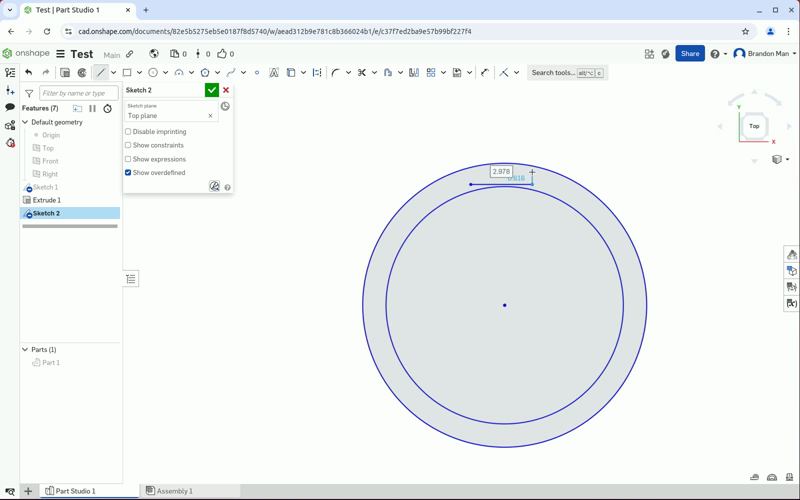
scroll(6)
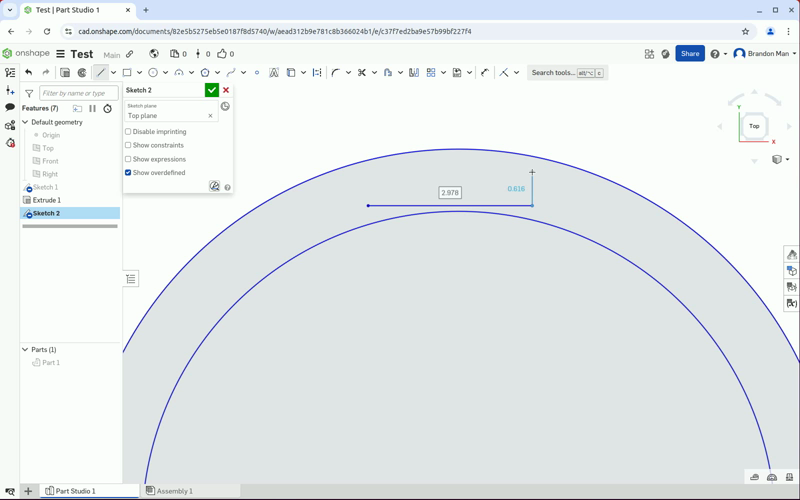
click(532, 171)
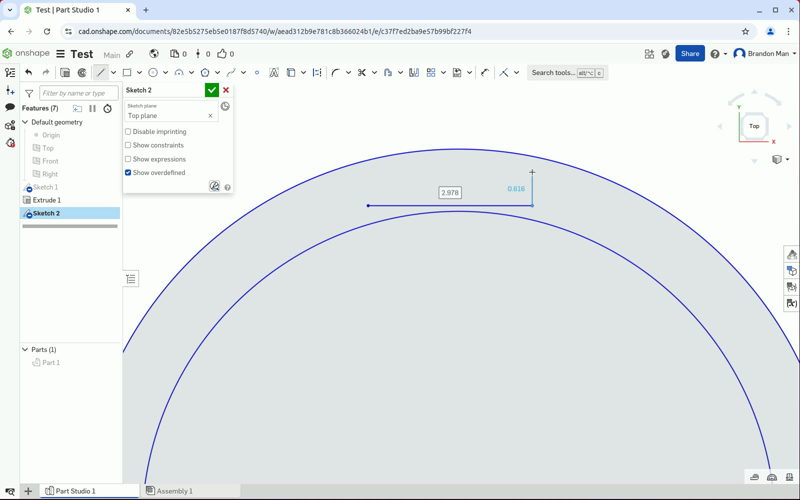
scroll(-6)
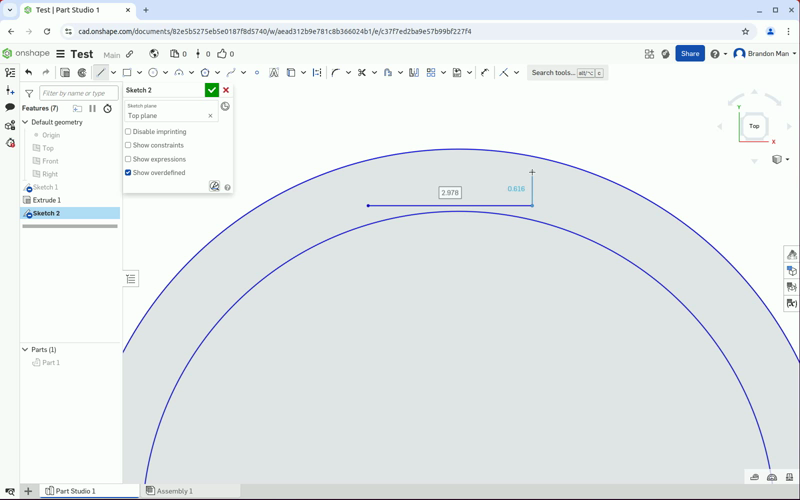
scroll(-6)
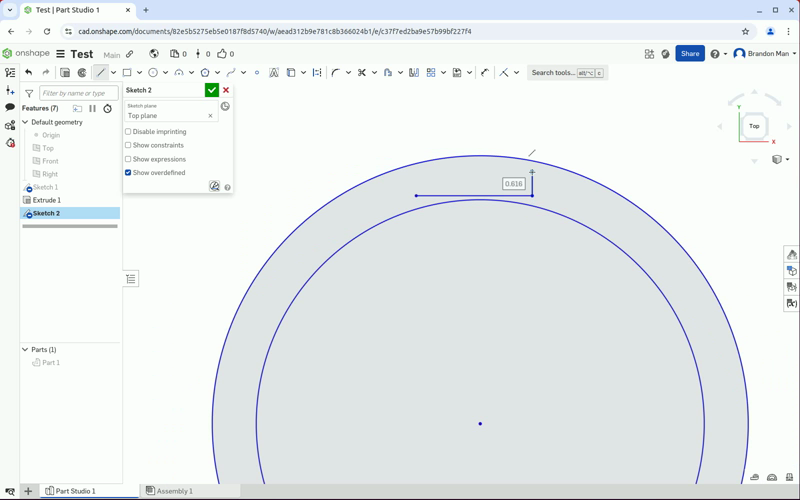
scroll(-6)
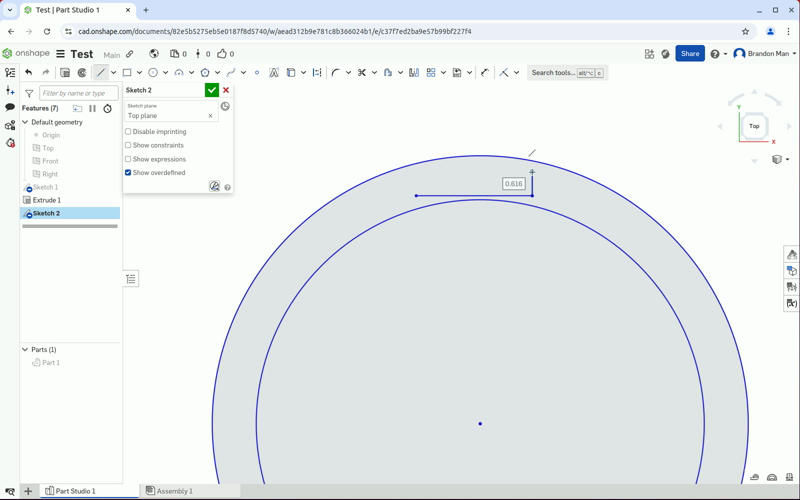
scroll(-6)
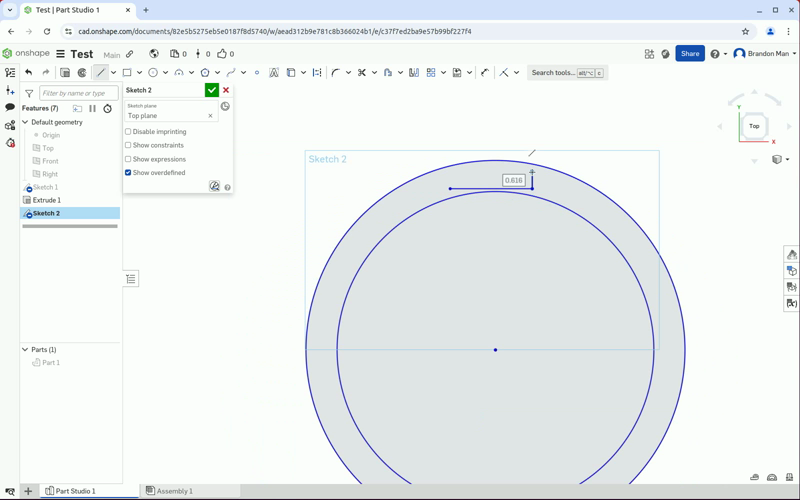
scroll(-6)
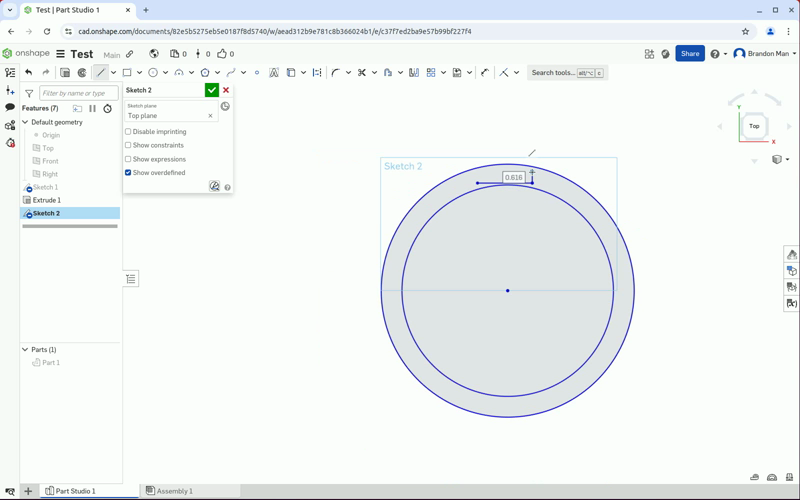
scroll(-6)
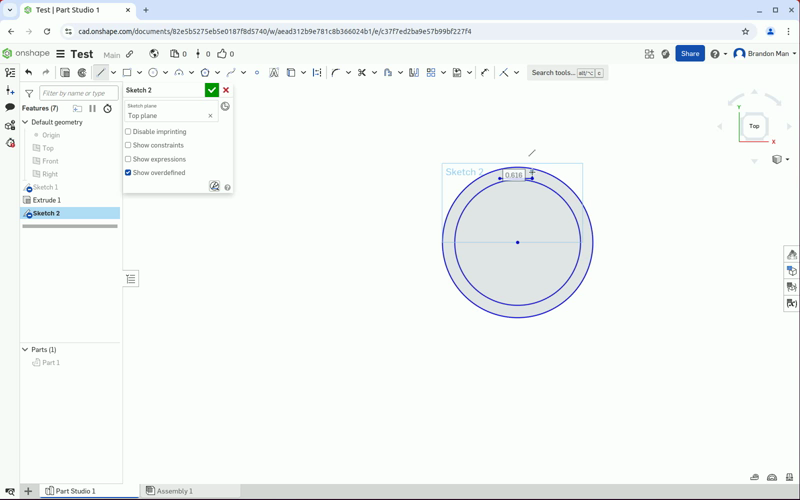
scroll(-6)
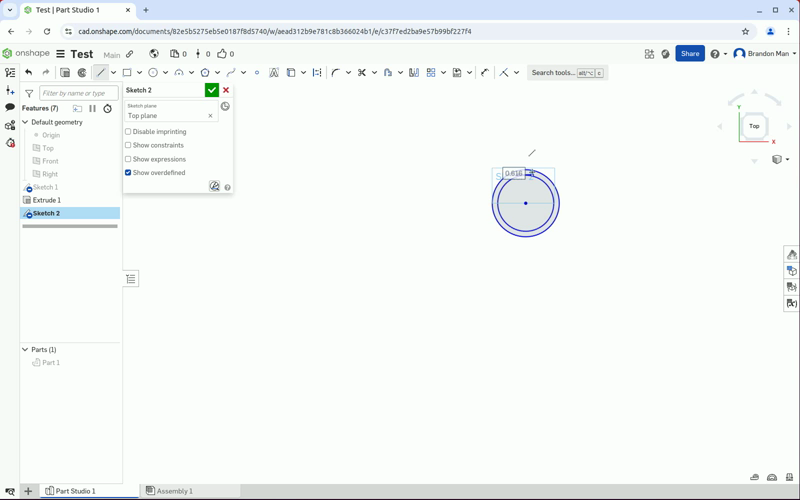
key_up(shift)
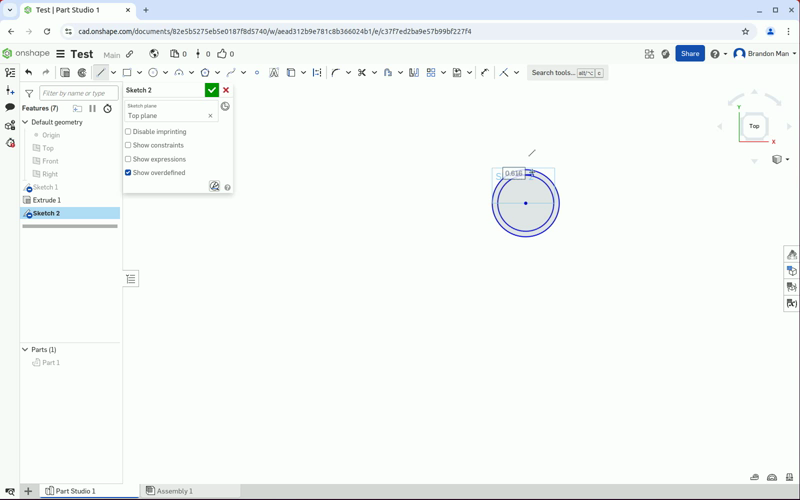
key_down(shift)
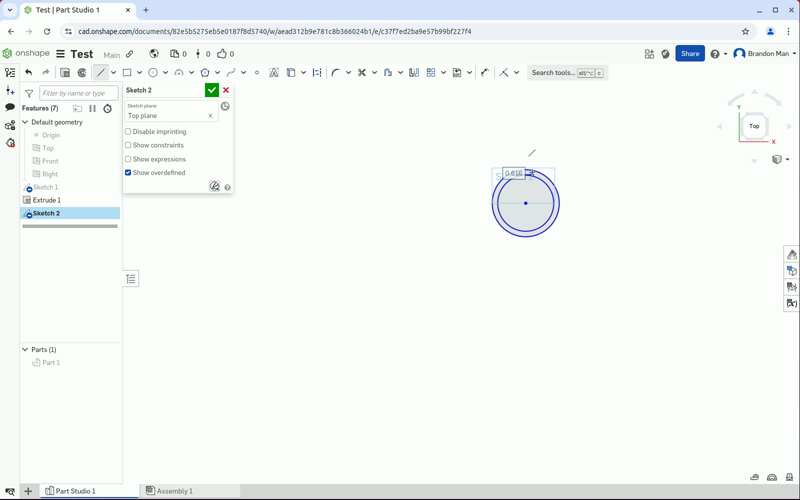
mouse_move(562, 171)
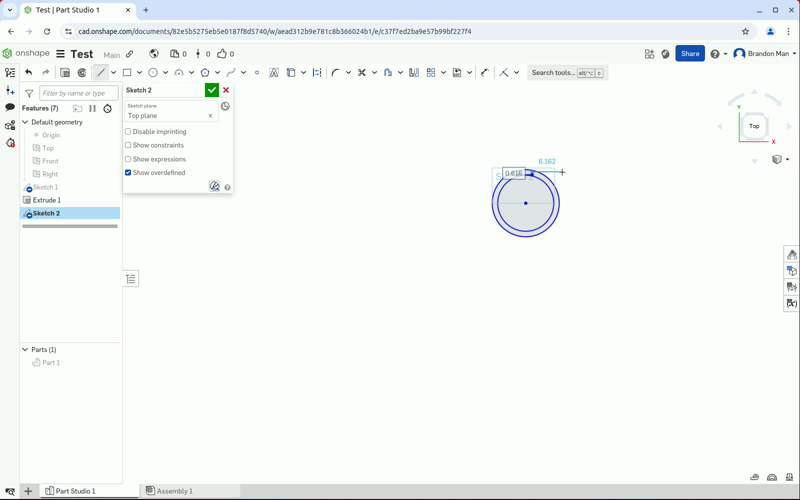
mouse_move(517, 171)
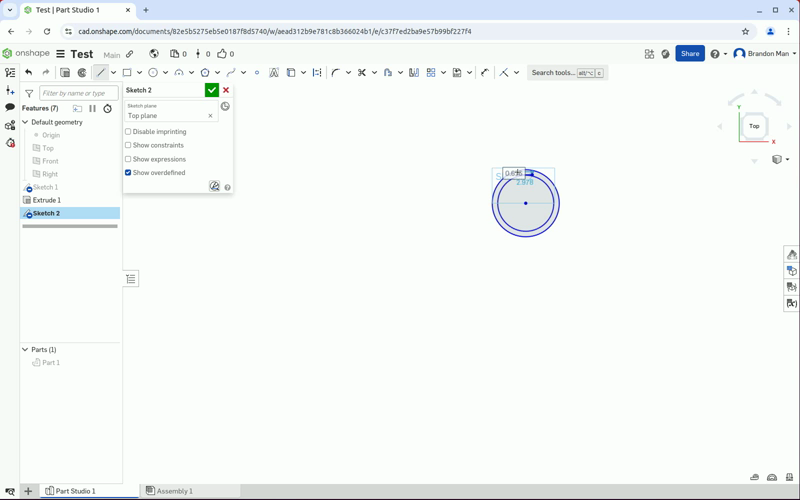
scroll(6)
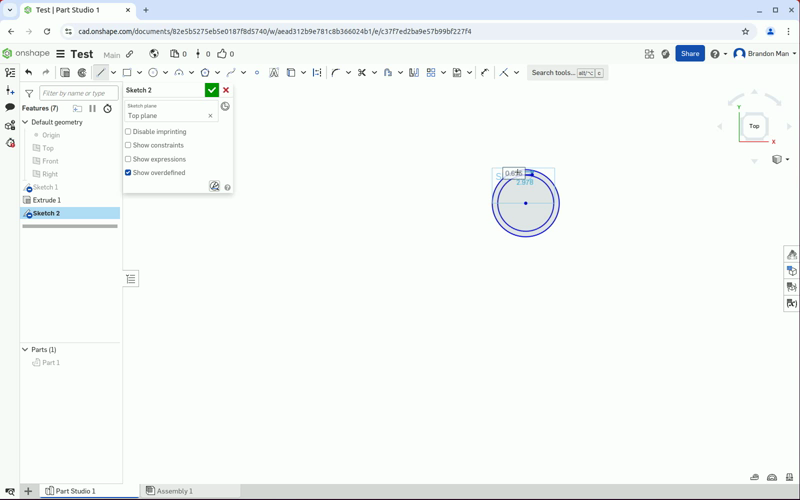
scroll(6)
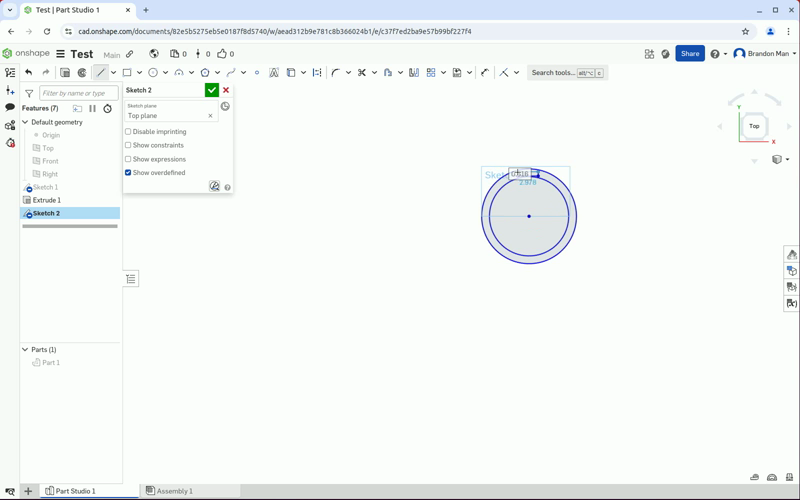
scroll(6)
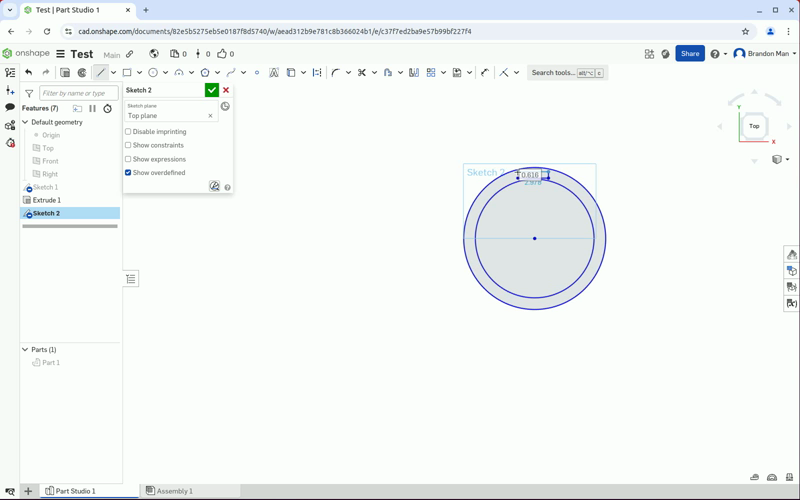
scroll(6)
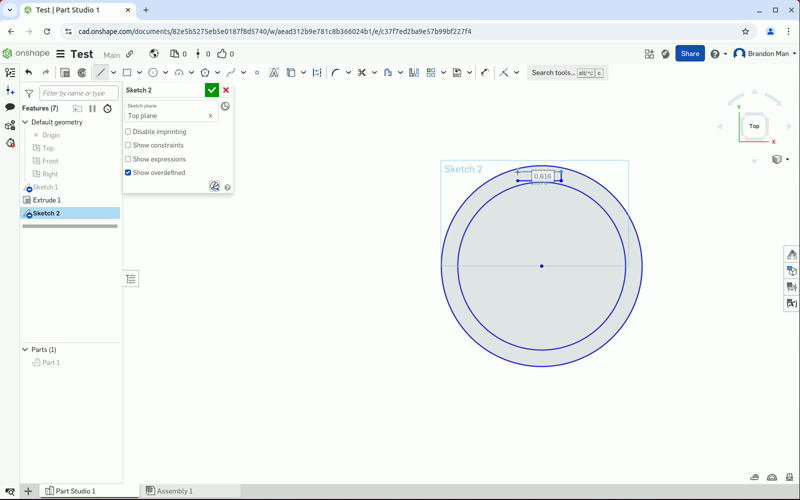
scroll(6)
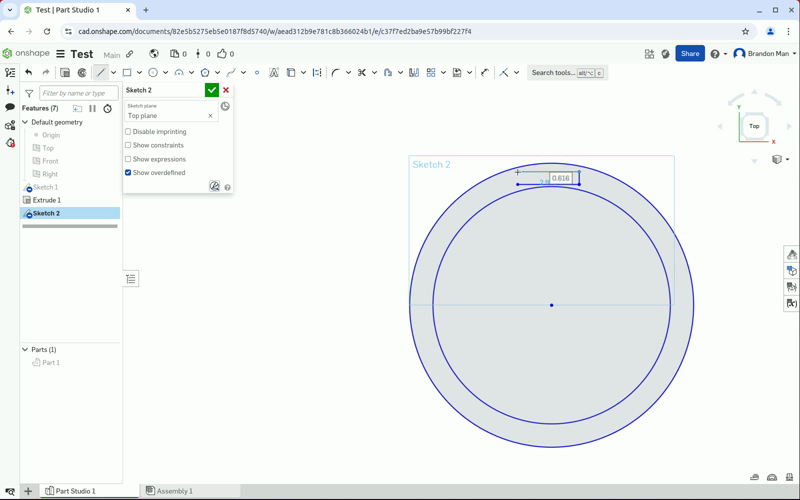
scroll(6)
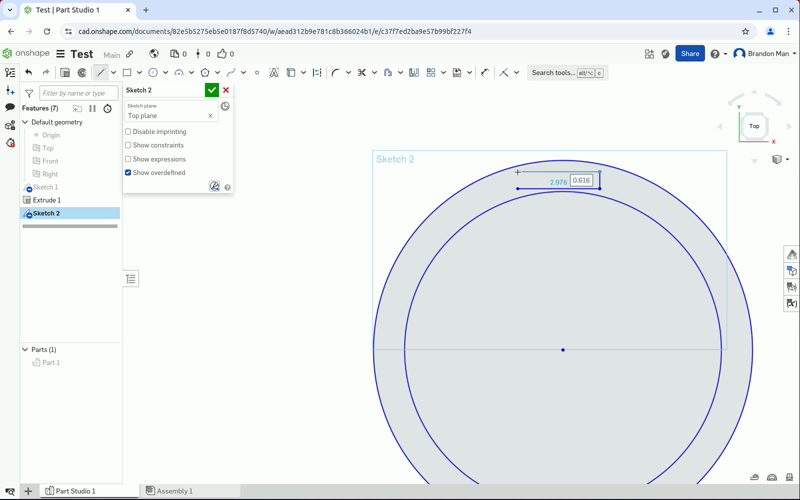
scroll(6)
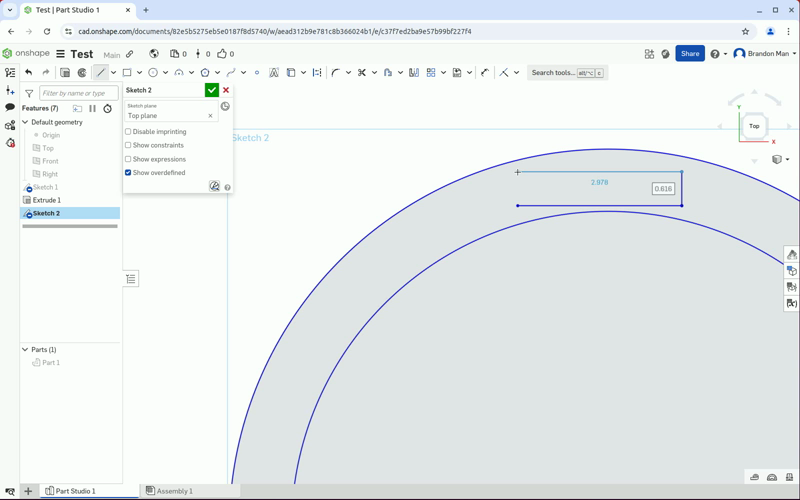
click(517, 171)
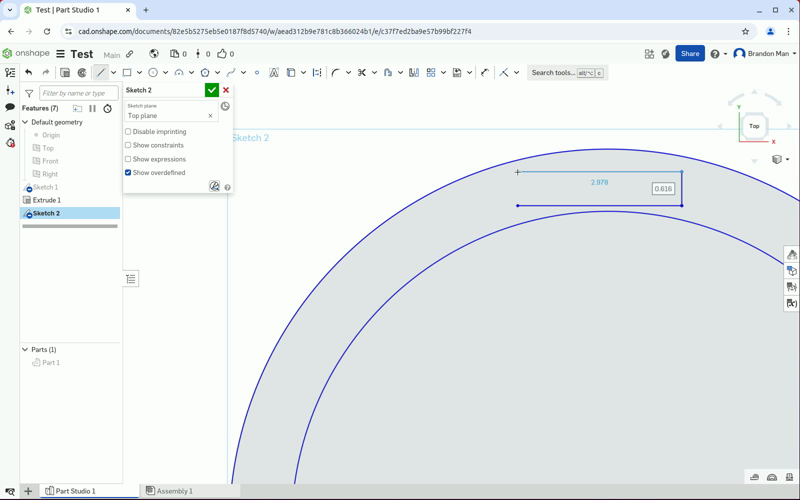
scroll(-6)
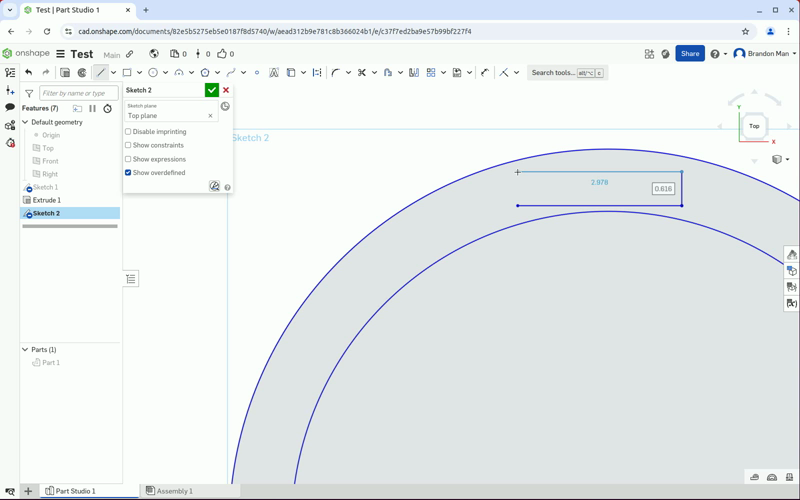
scroll(-6)
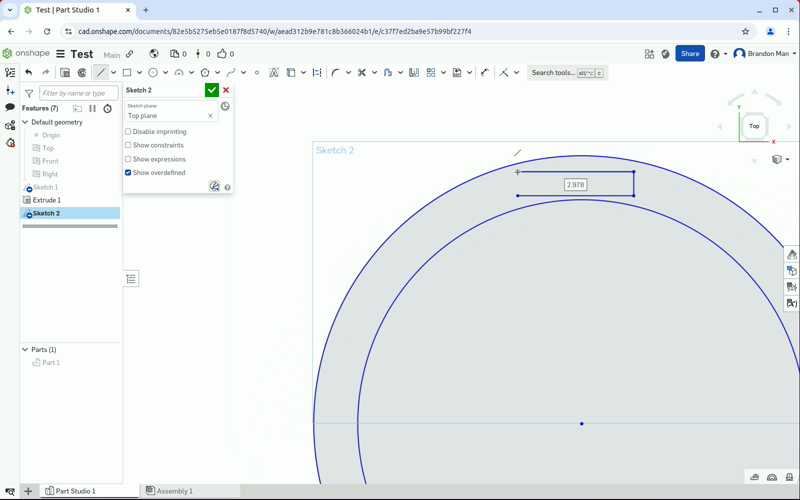
scroll(-6)
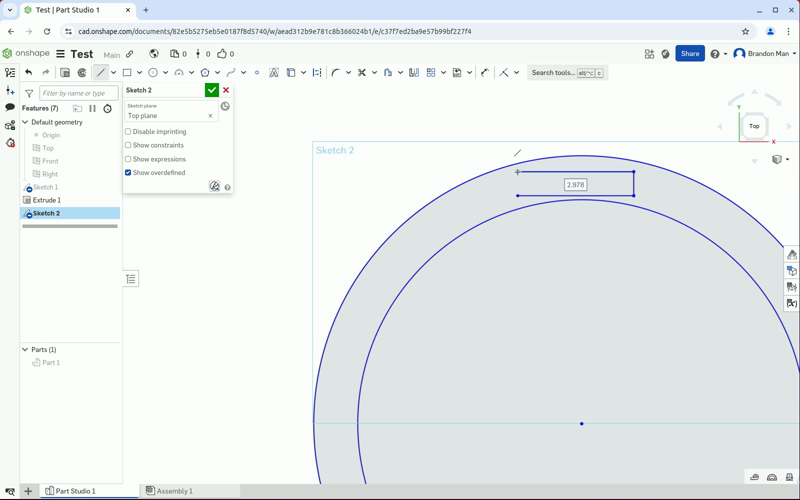
scroll(-6)
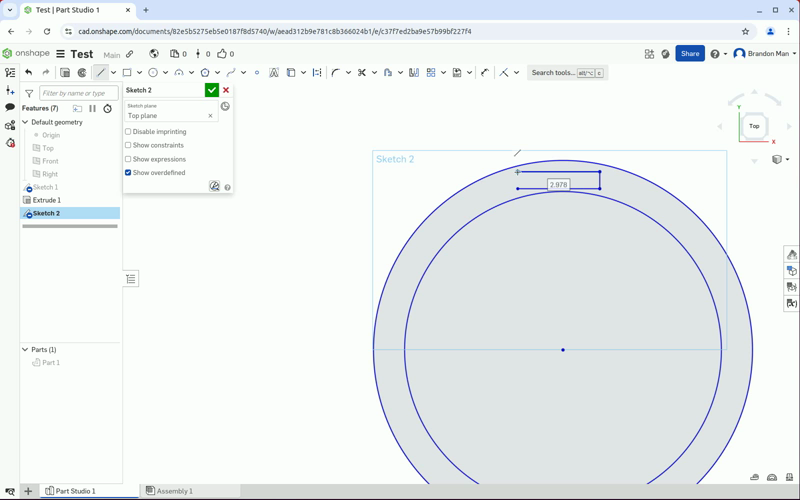
scroll(-6)
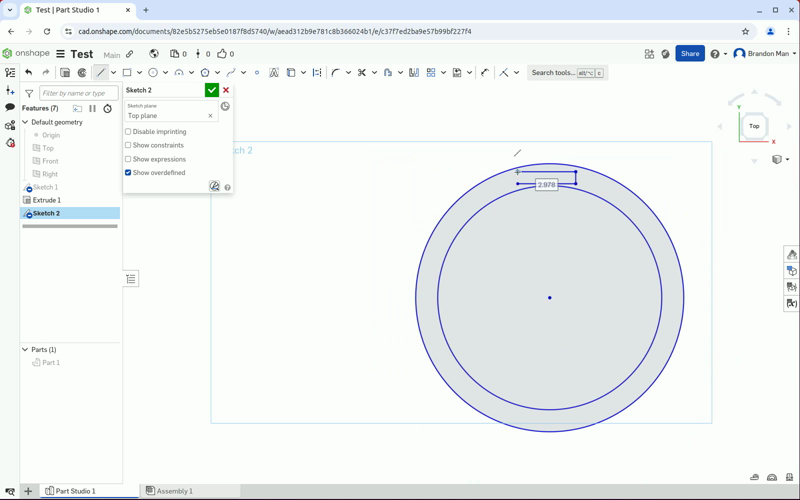
scroll(-6)
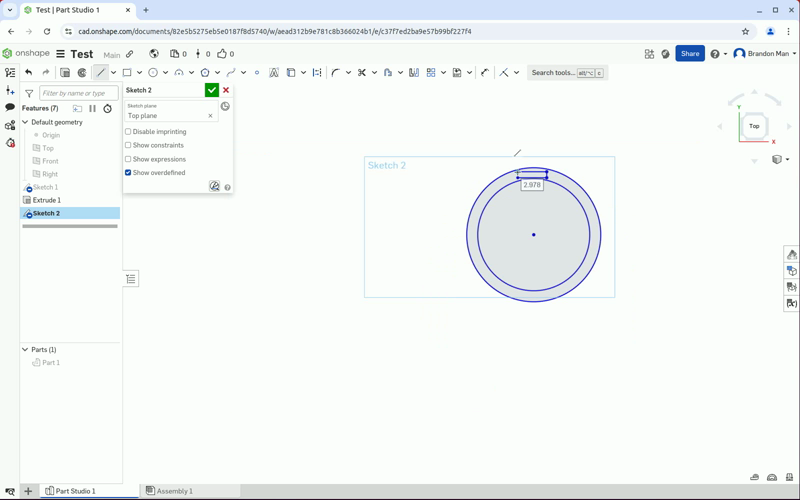
scroll(-6)
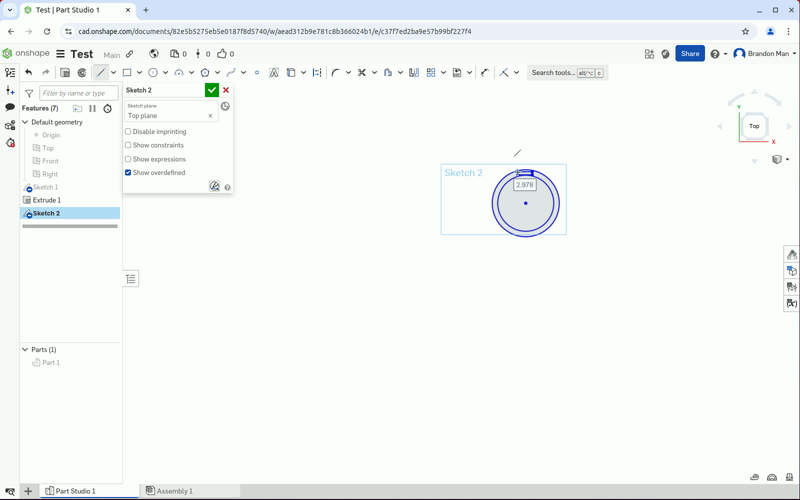
key_up(shift)
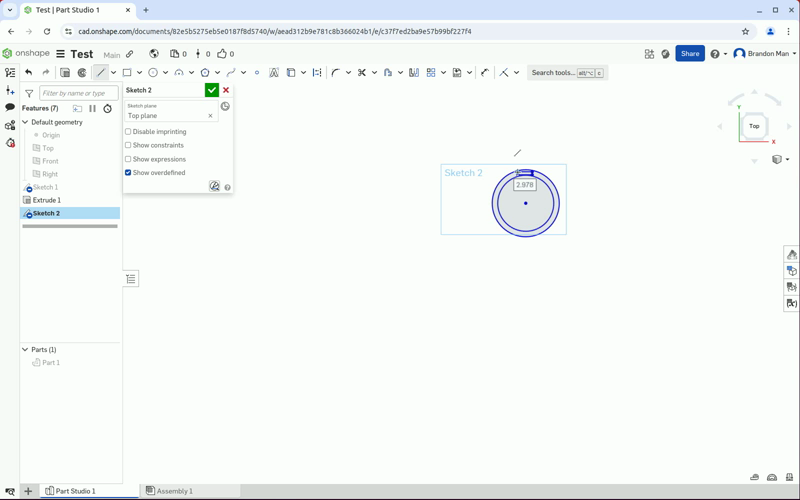
mouse_move(547, 171)
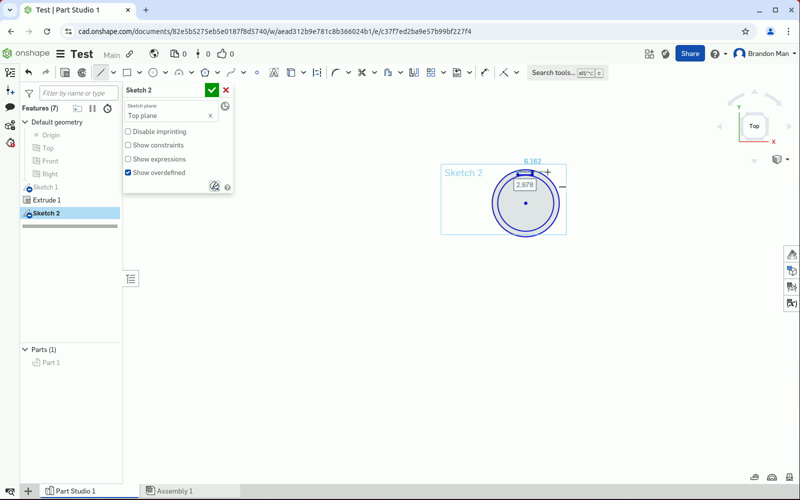
key_down(shift)
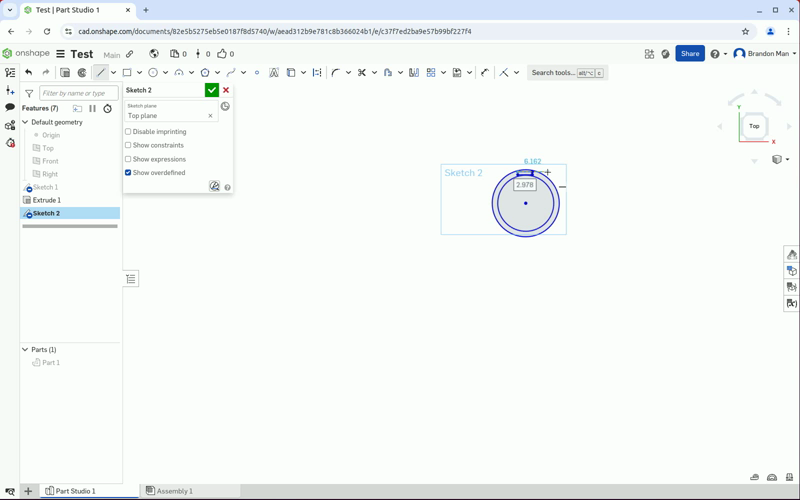
mouse_move(517, 174)
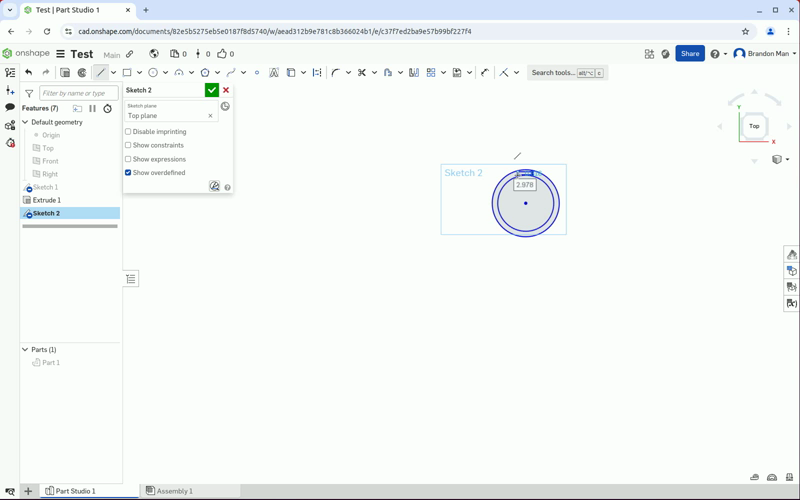
scroll(6)
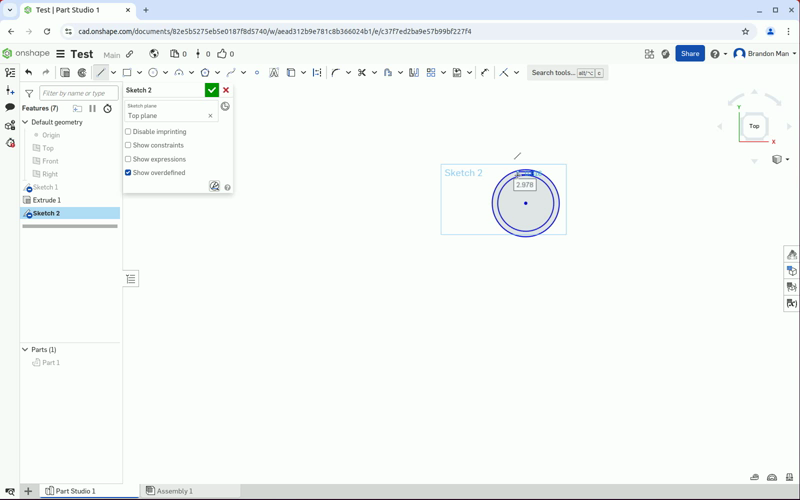
scroll(6)
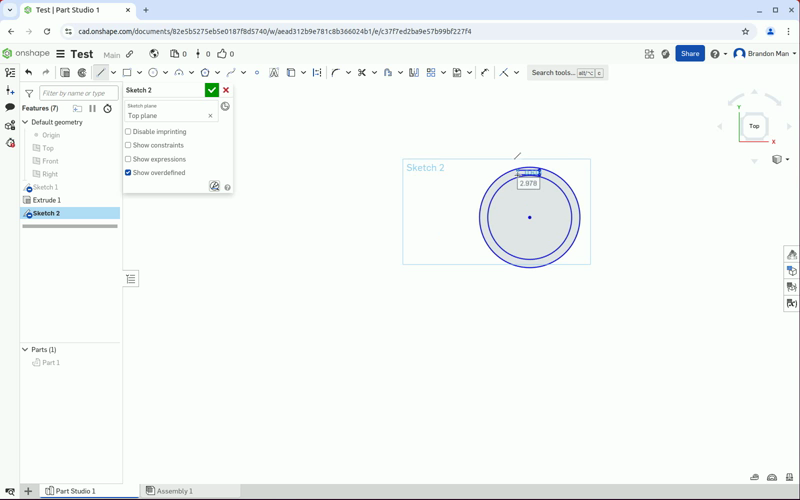
scroll(6)
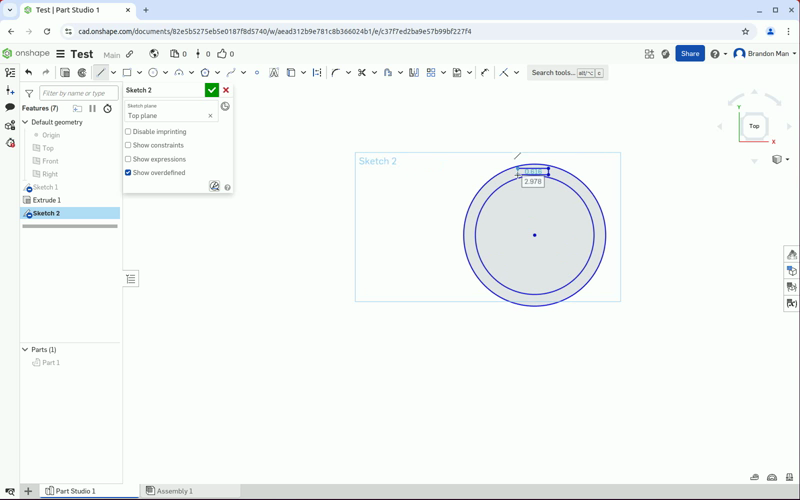
scroll(6)
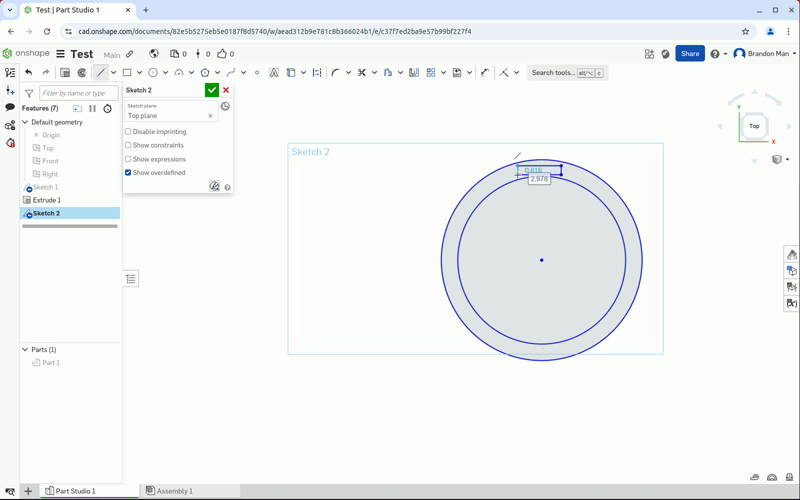
scroll(6)
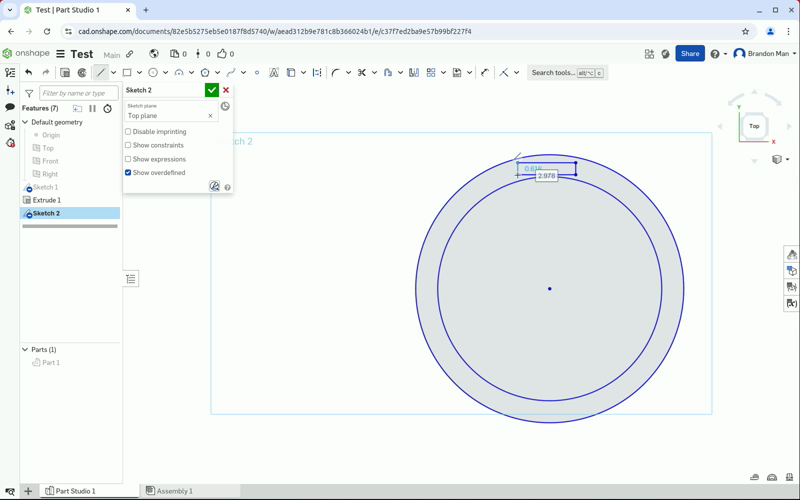
scroll(6)
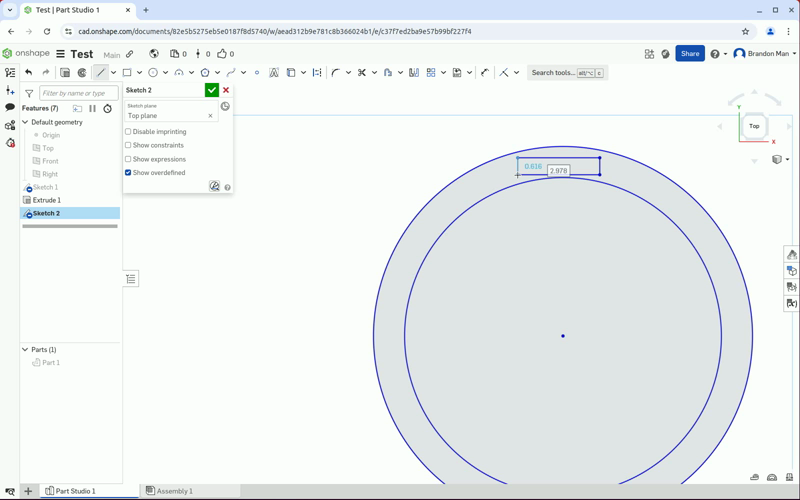
scroll(6)
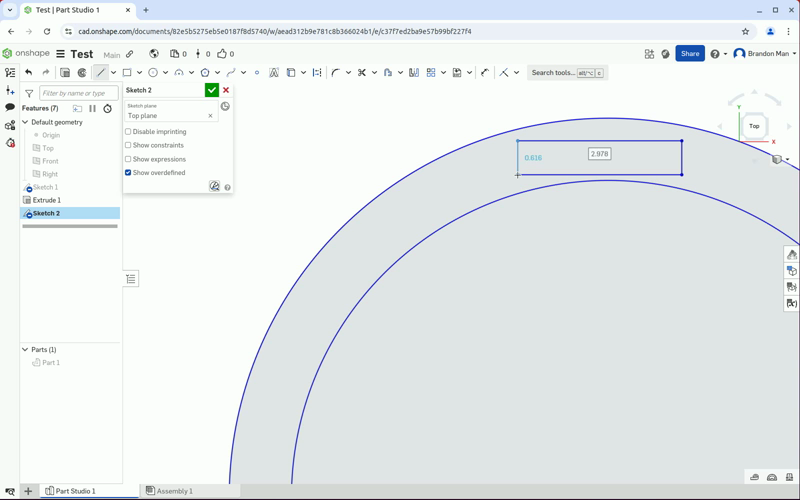
key_up(shift)
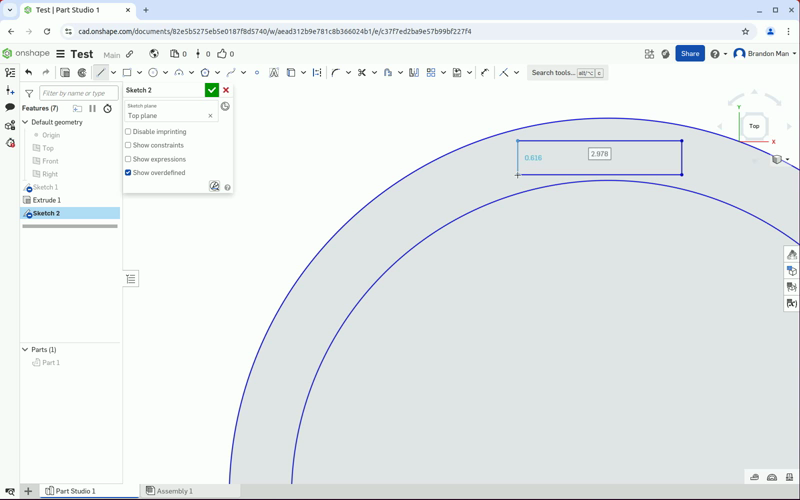
click(517, 174)
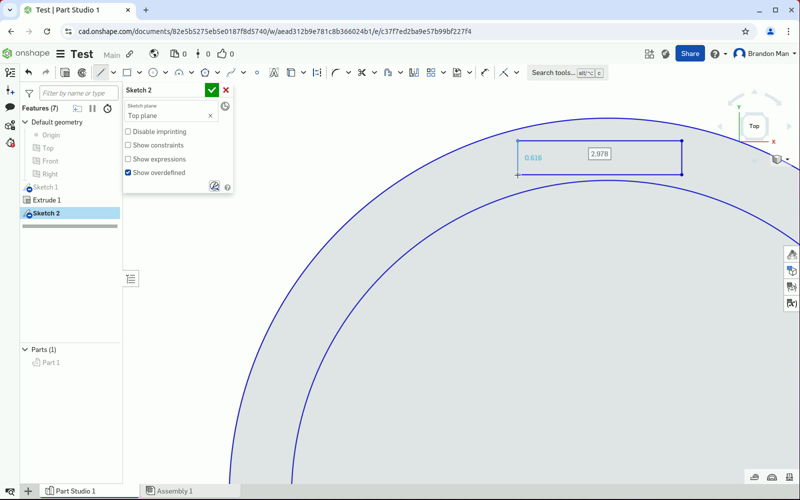
scroll(-6)
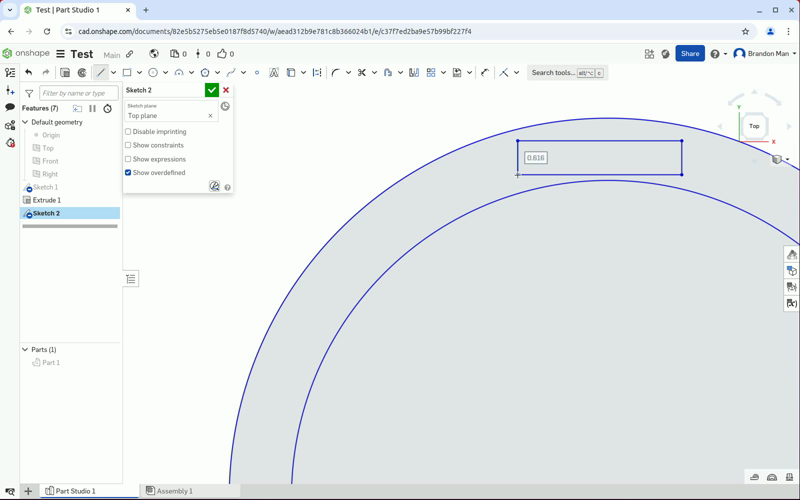
scroll(-6)
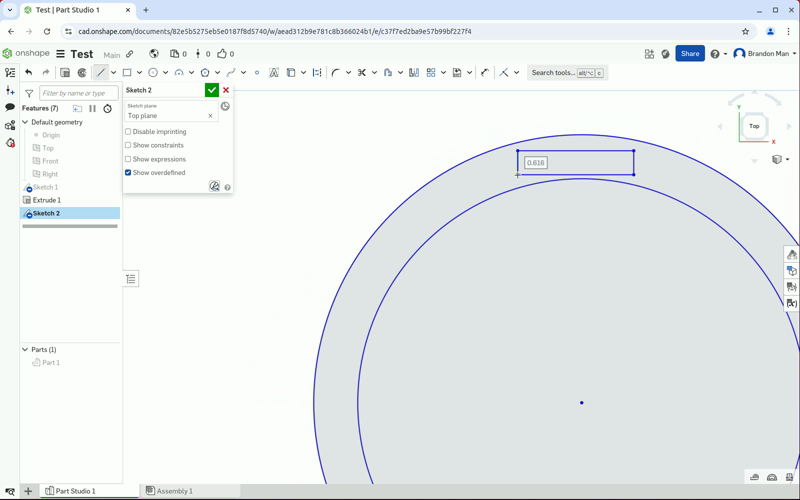
scroll(-6)
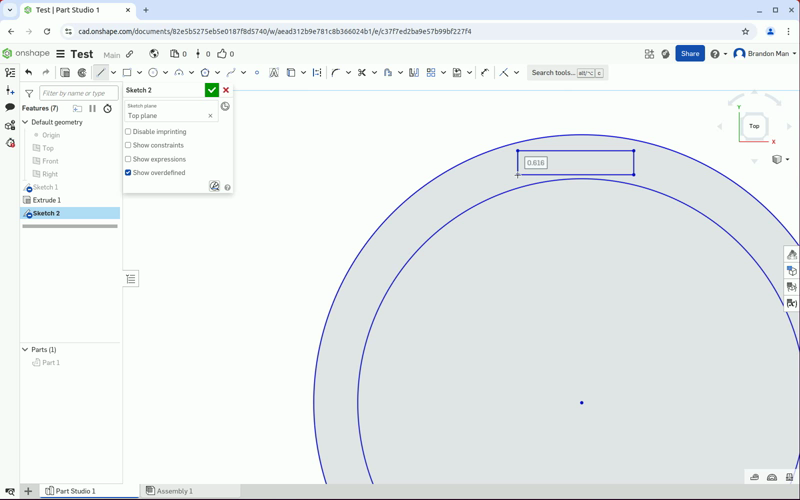
scroll(-6)
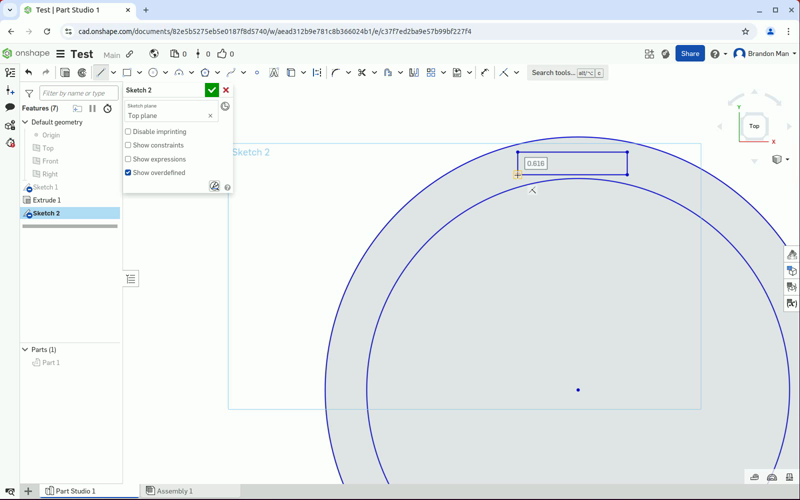
scroll(-6)
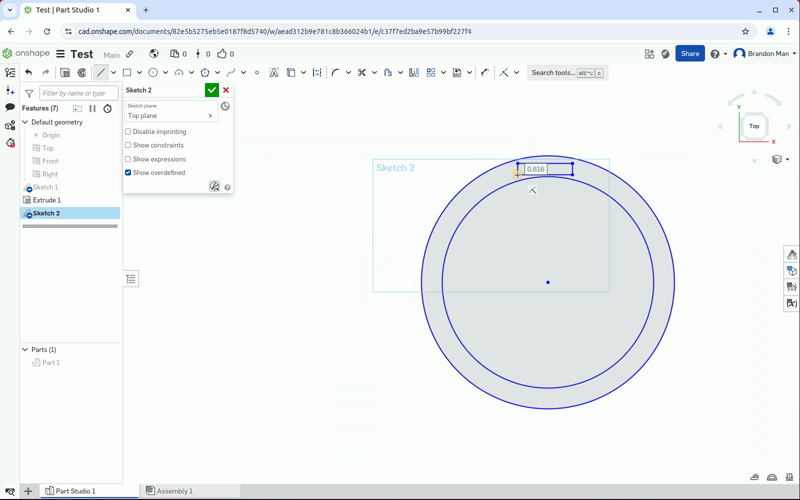
scroll(-6)
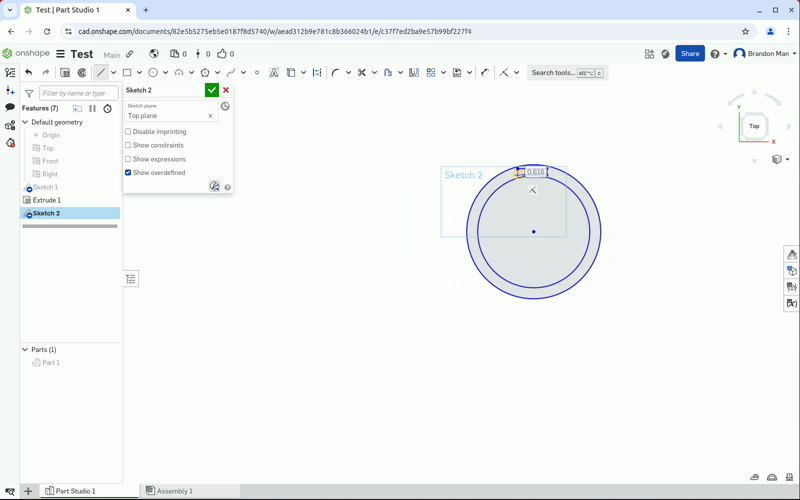
scroll(-6)
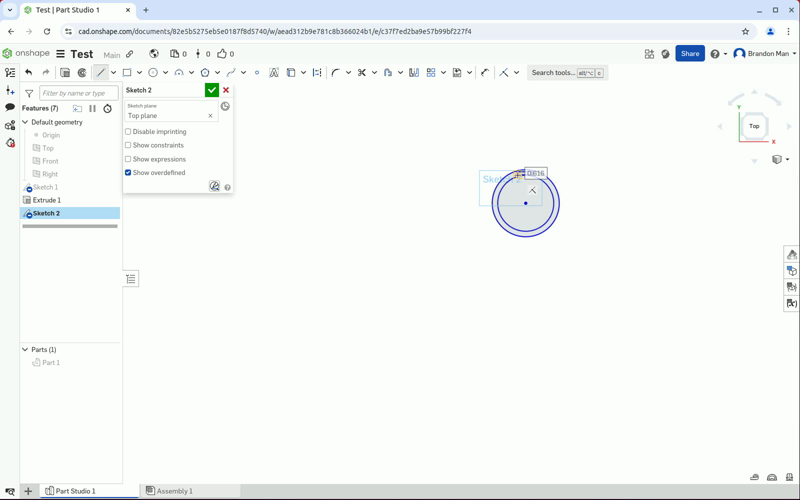
key(esc)
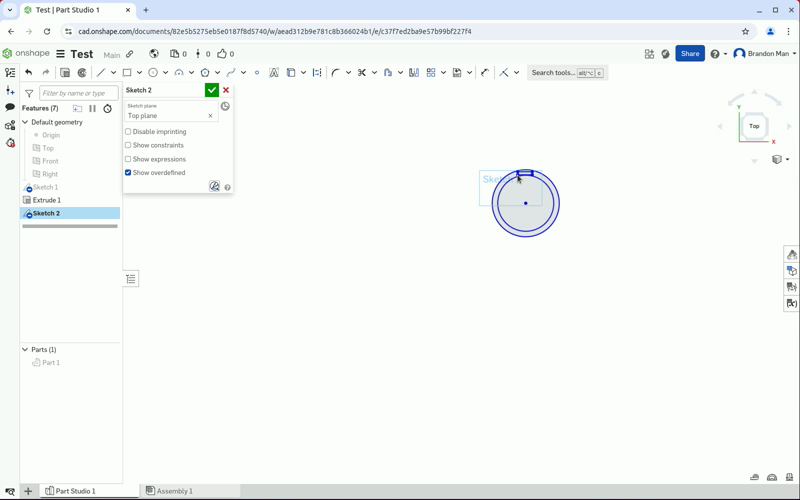
mouse_move(556, 205)
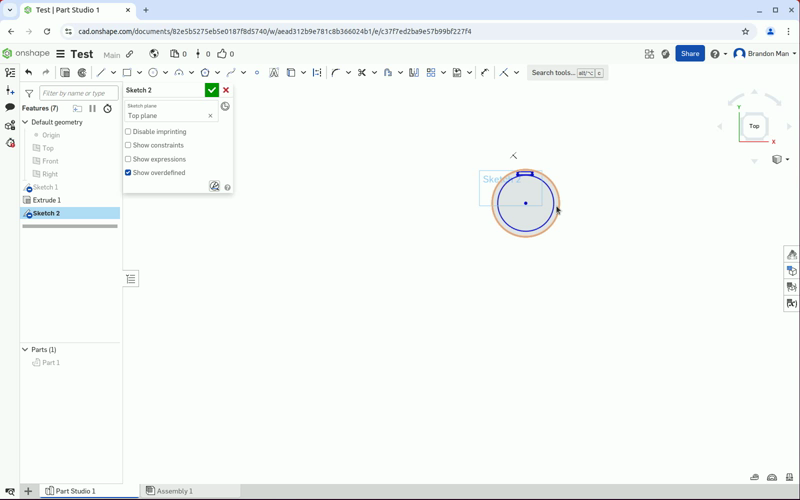
scroll(6)
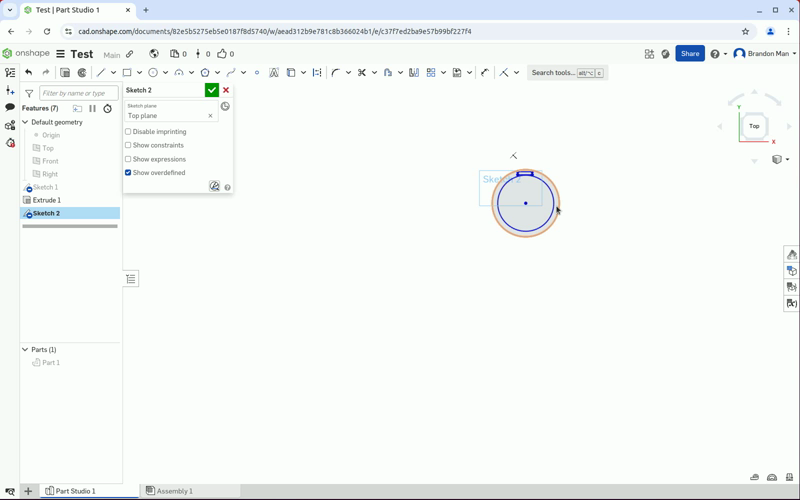
scroll(6)
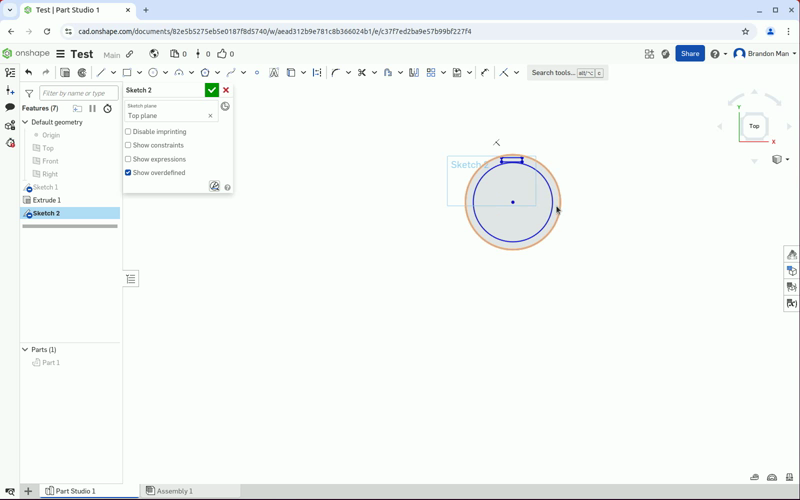
scroll(6)
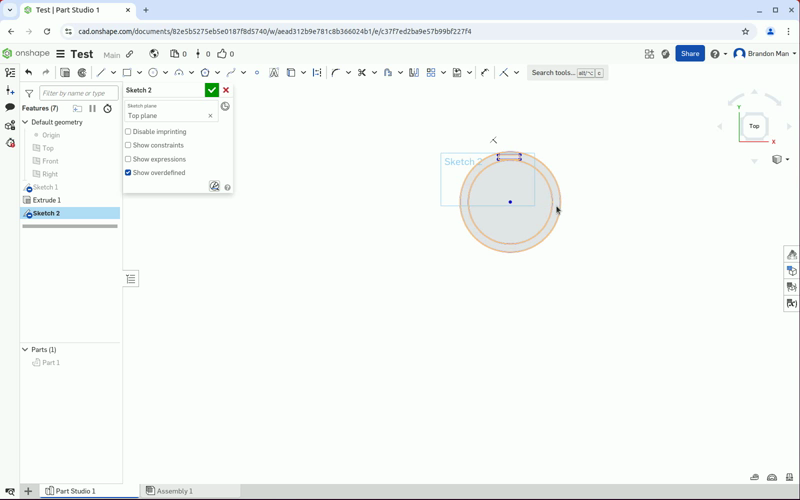
scroll(6)
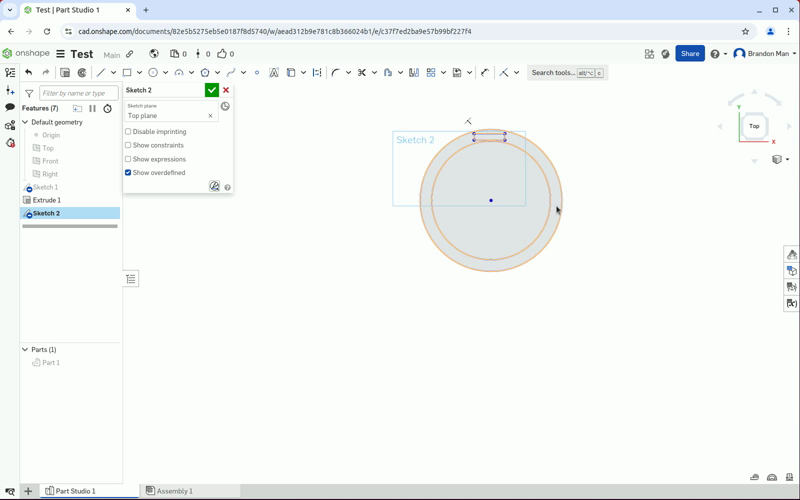
scroll(6)
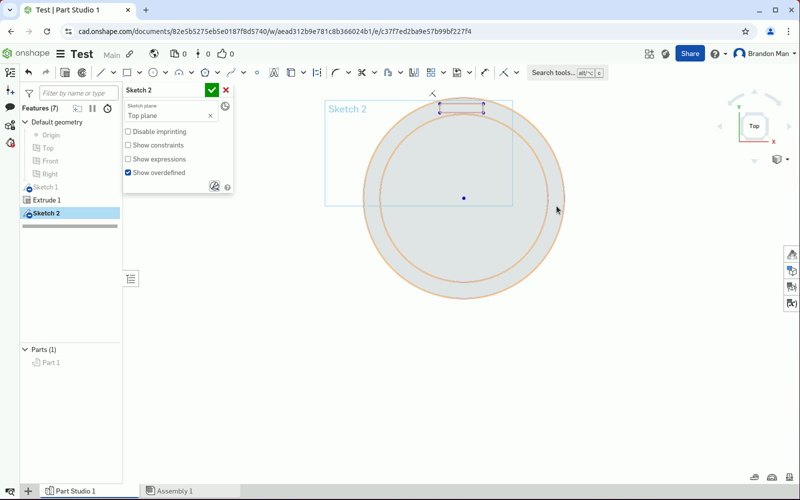
scroll(6)
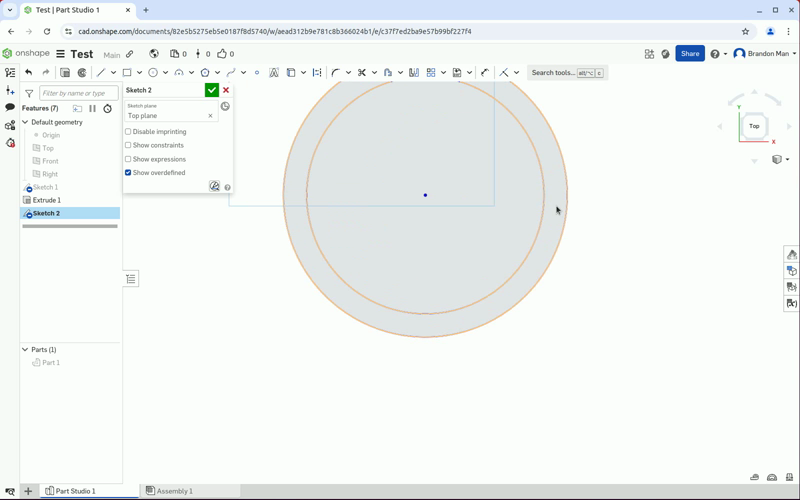
scroll(6)
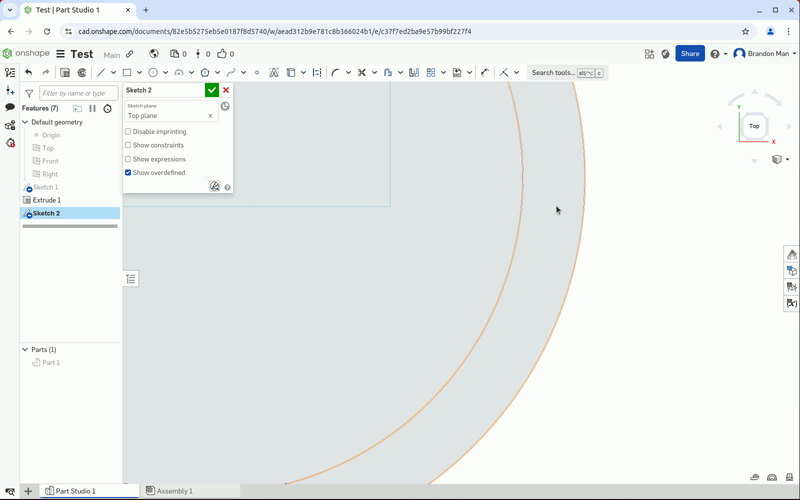
click(556, 205)
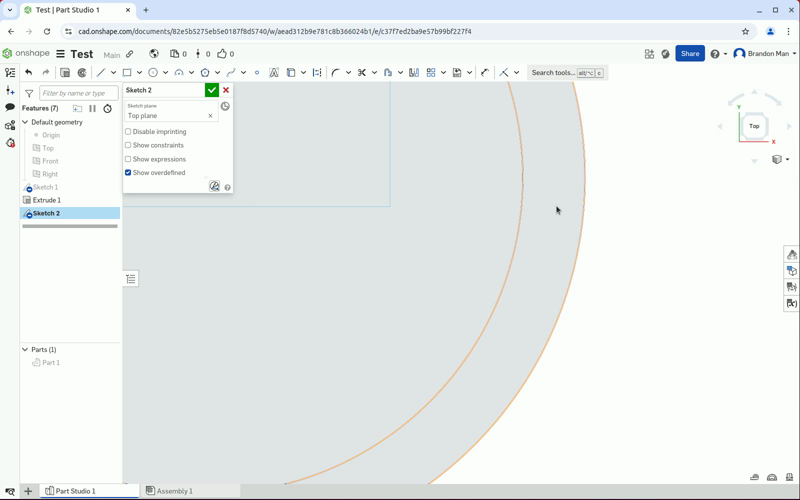
scroll(-6)
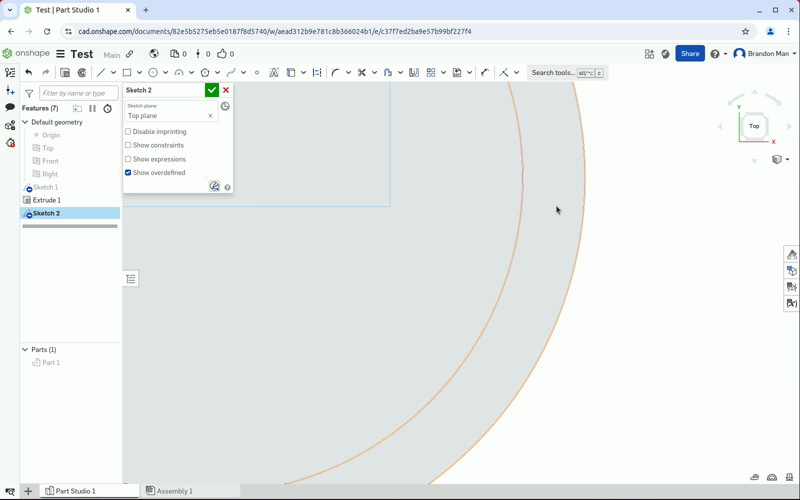
scroll(-6)
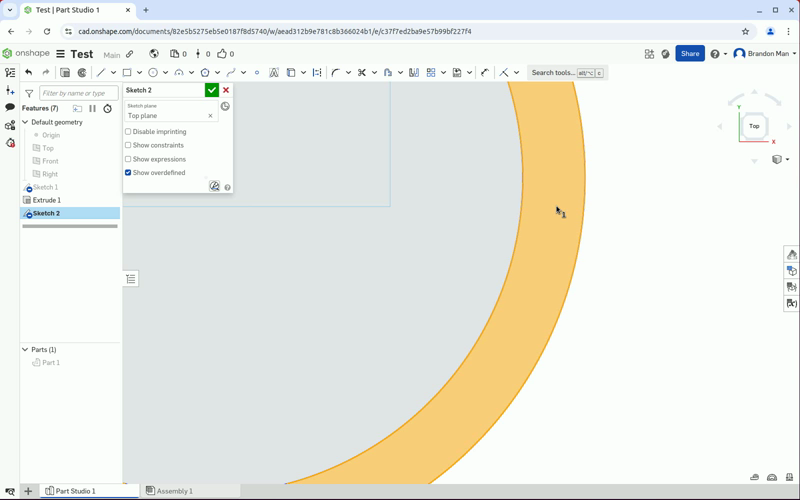
scroll(-6)
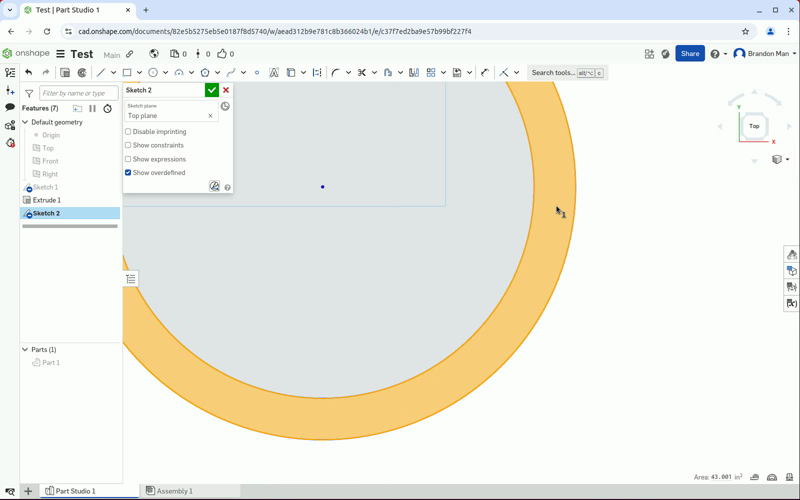
scroll(-6)
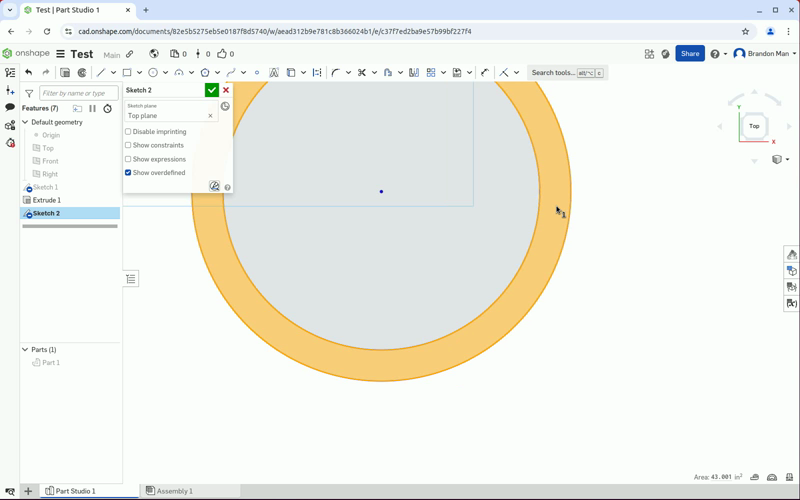
scroll(-6)
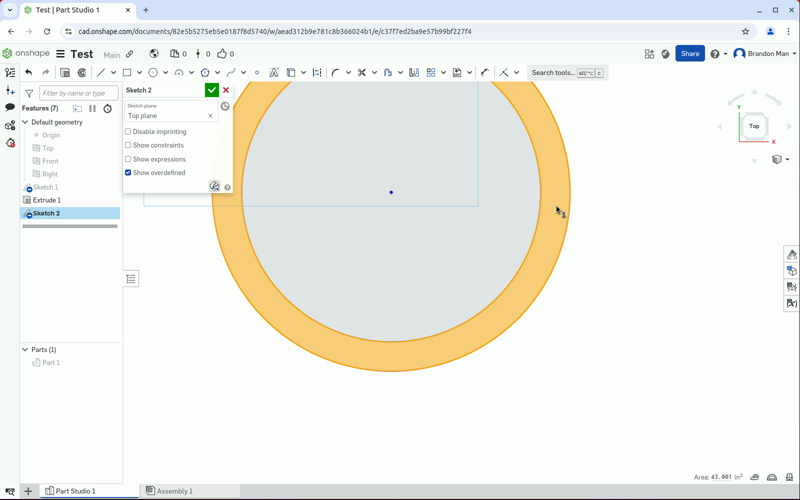
scroll(-6)
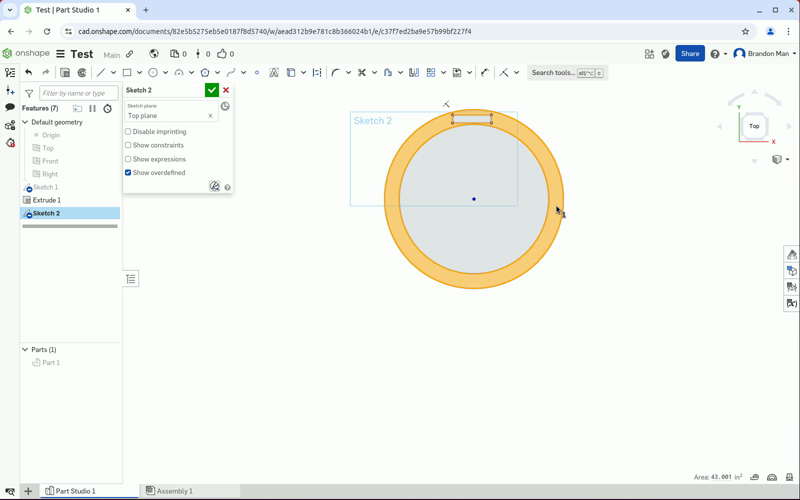
scroll(-6)
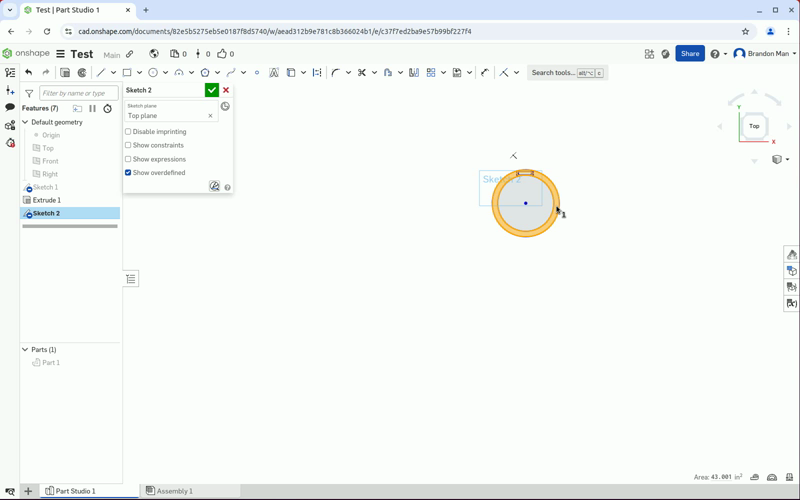
mouse_move(73, 352)
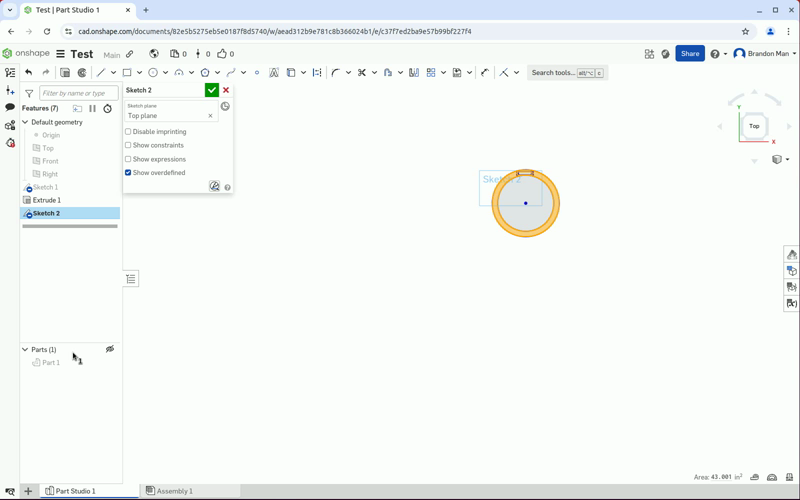
key(shift+y)
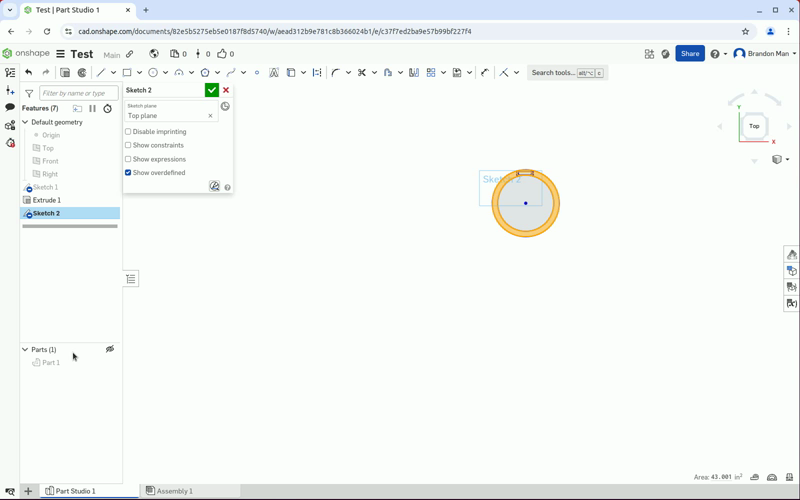
key(shift+e)
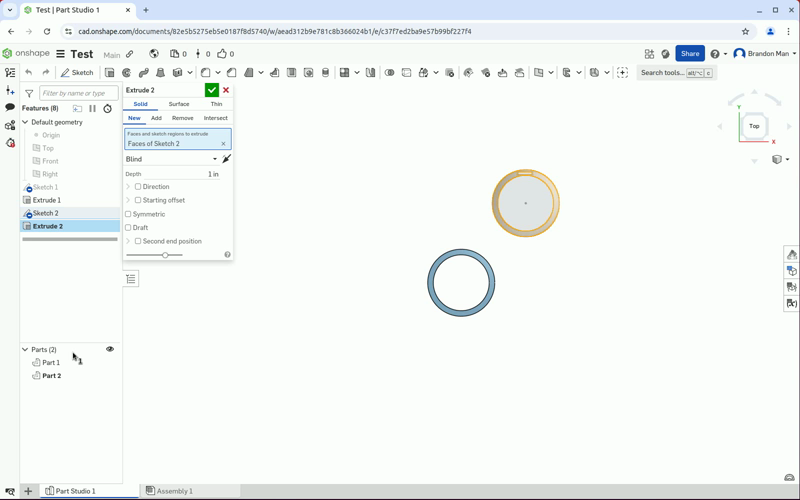
mouse_move(143, 106)
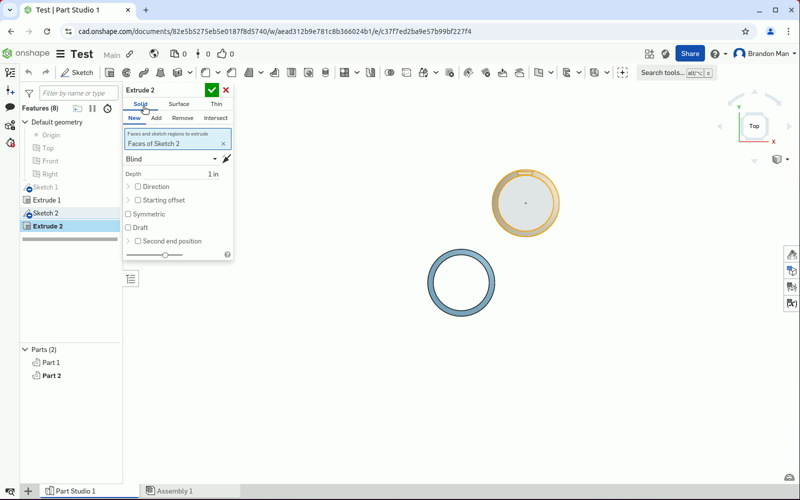
click(143, 106)
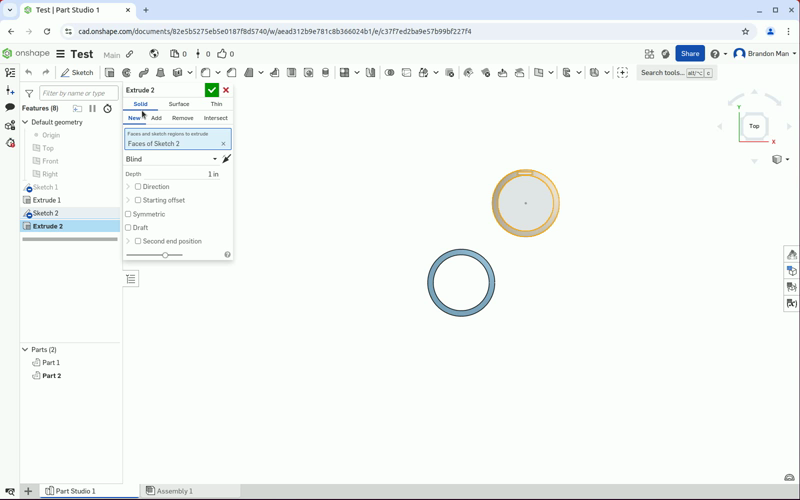
mouse_move(137, 120)
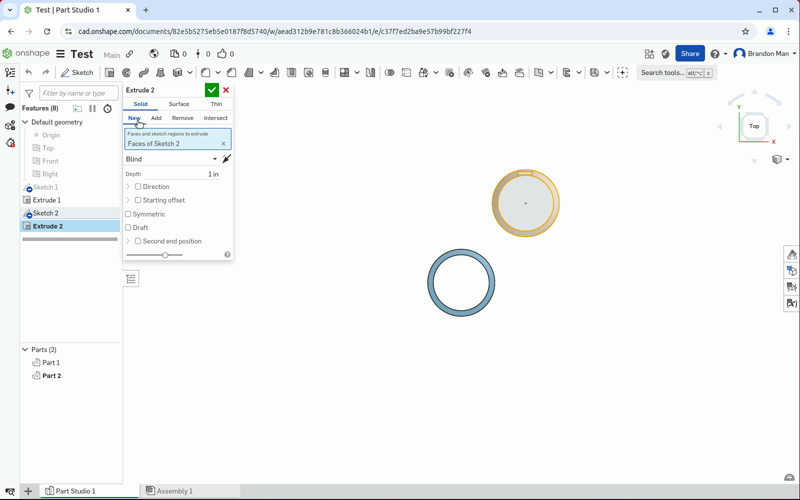
click(137, 120)
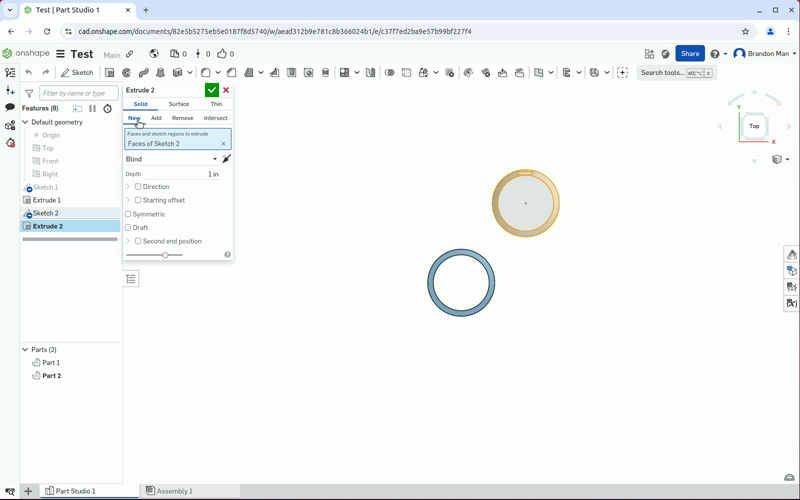
key(tab, 4)
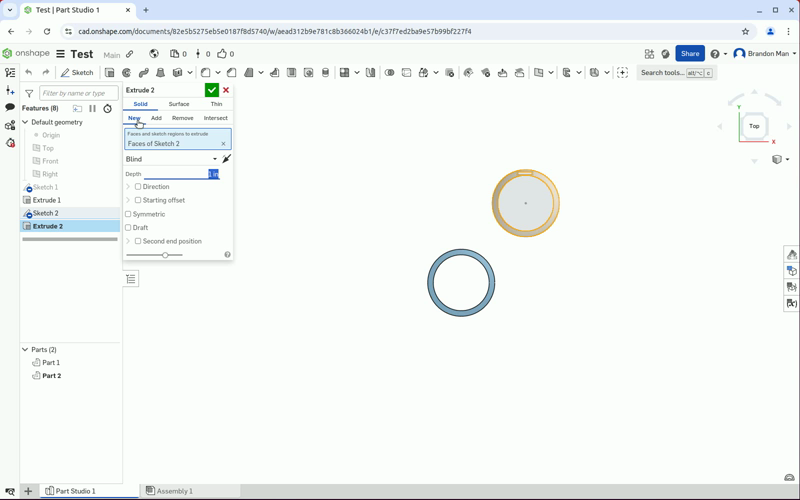
text(2.889)
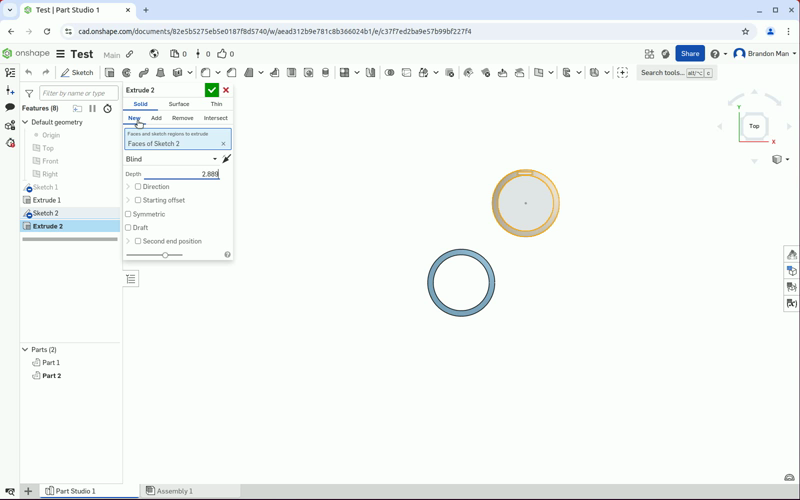
key(enter)
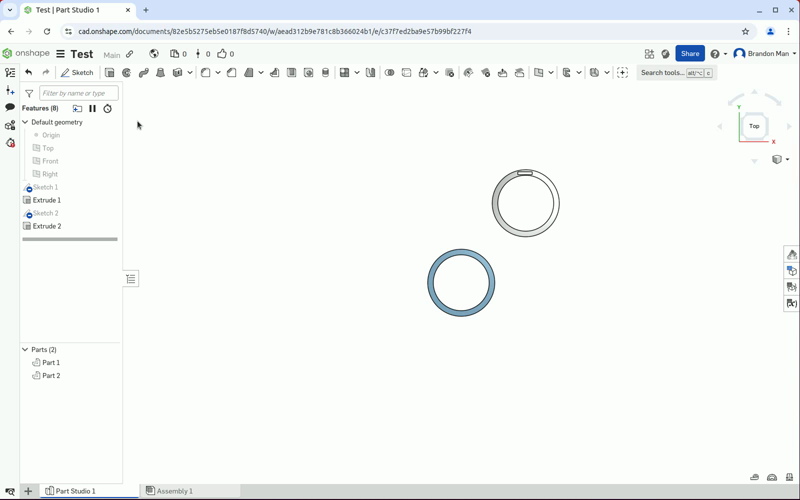
key(shift+h)
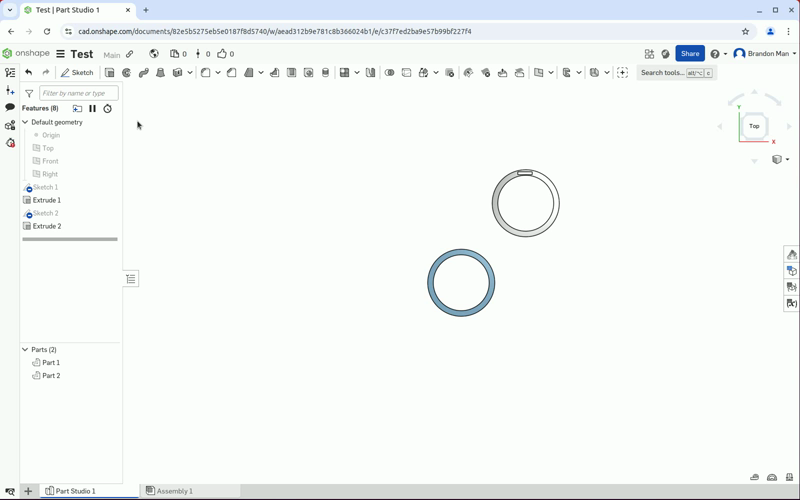
key(shift+h)
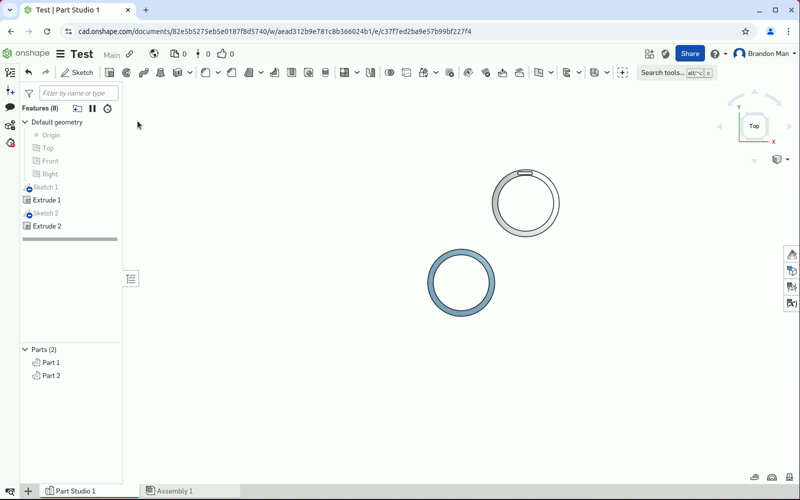
mouse_move(73, 189)
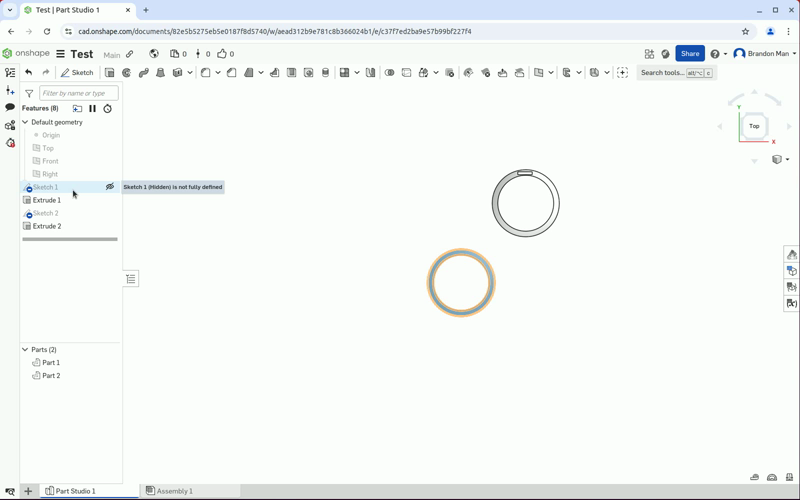
click(73, 189)
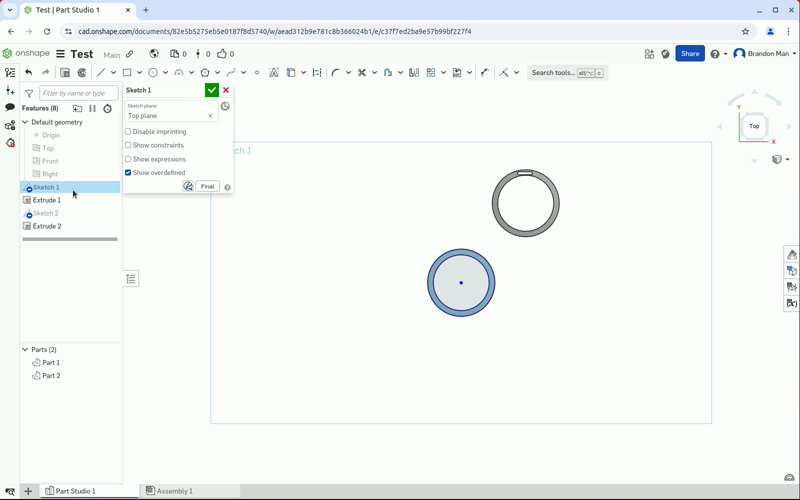
mouse_move(229, 92)
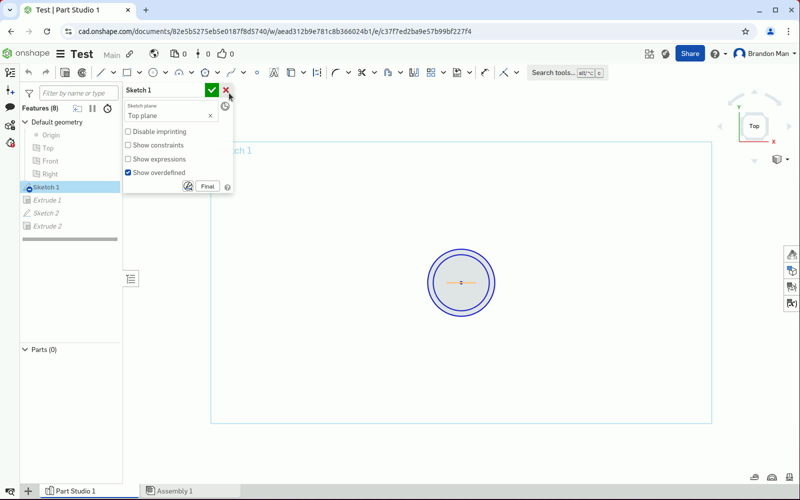
click(229, 92)
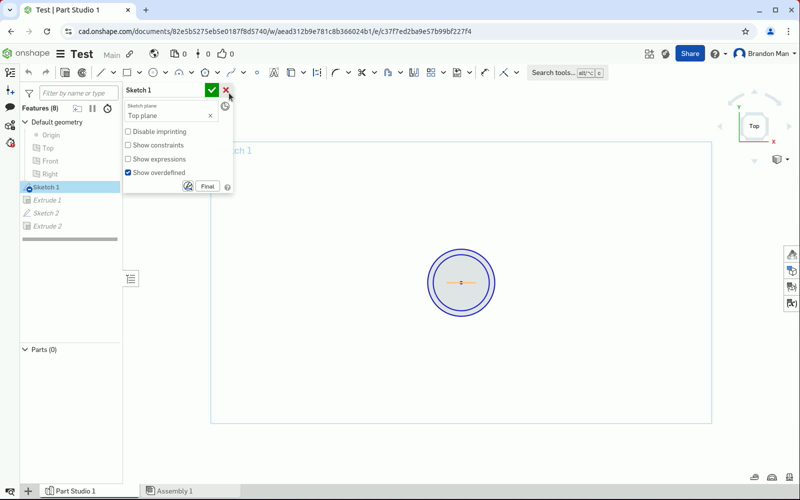
key(shift+s)
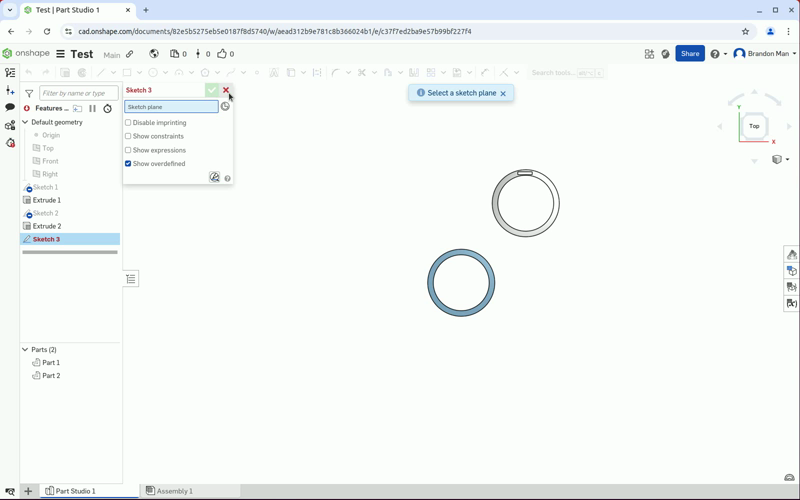
mouse_move(73, 150)
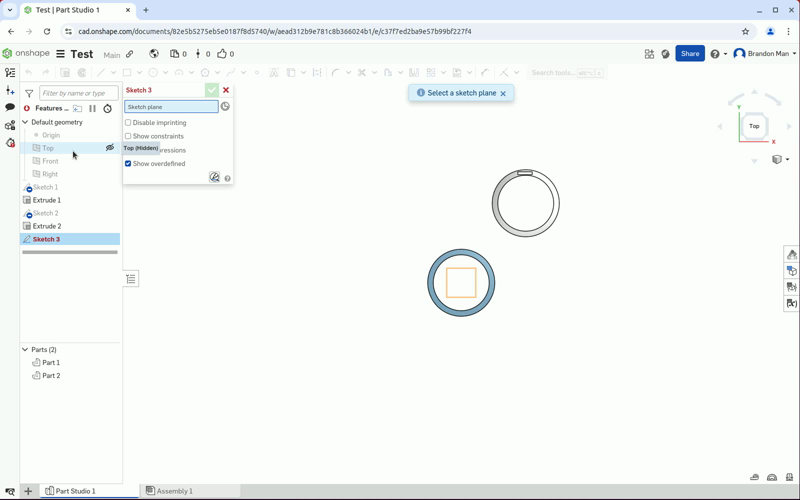
click(73, 150)
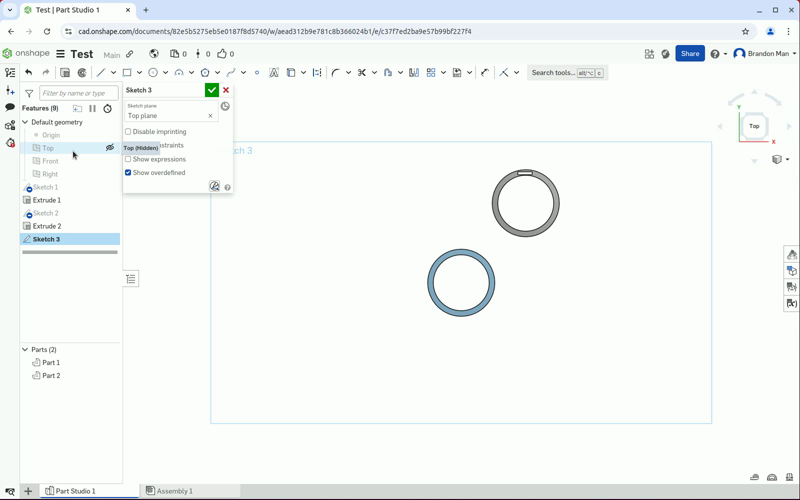
mouse_move(73, 352)
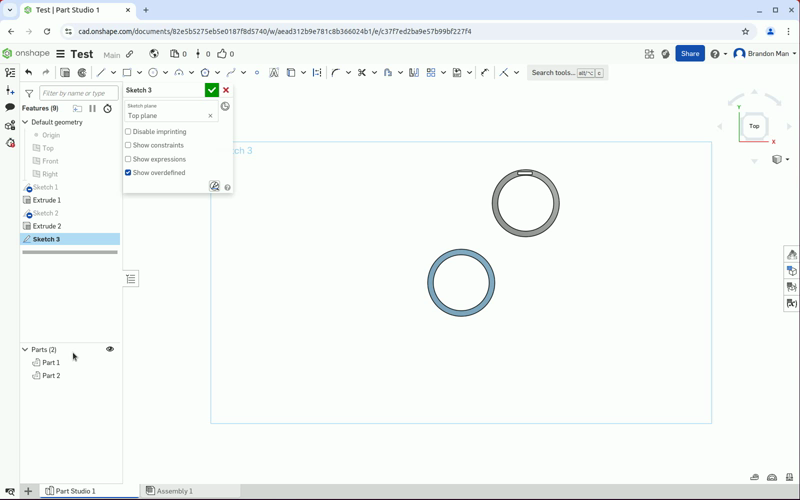
key(y)
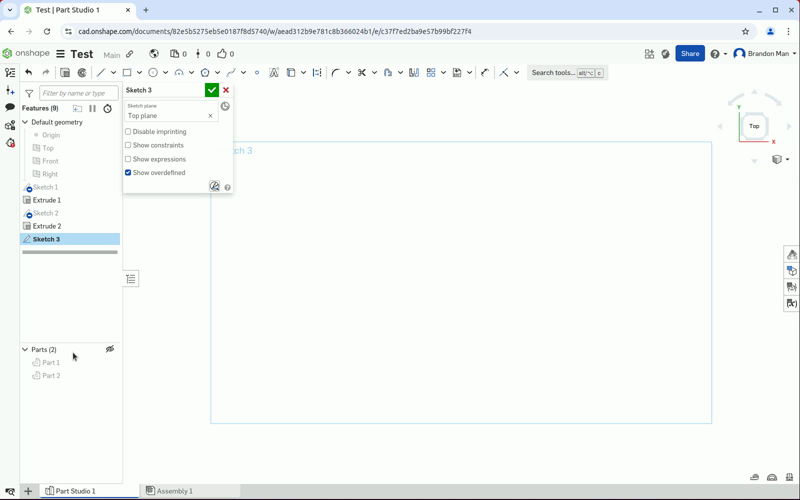
key(l)
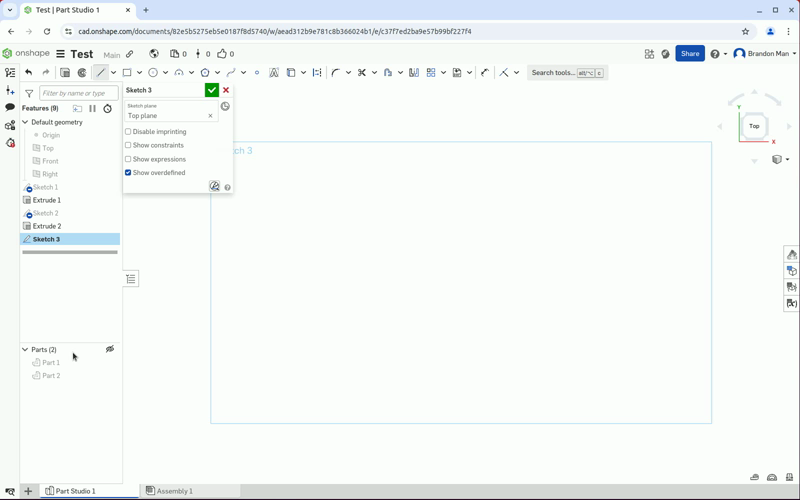
key_down(shift)
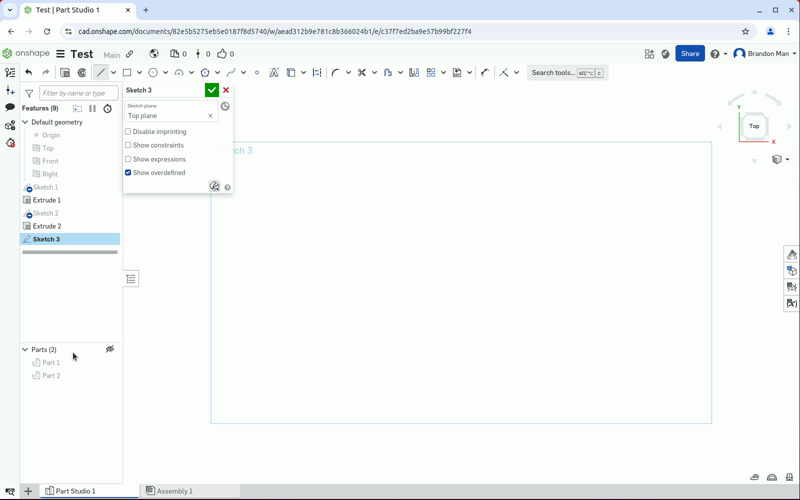
mouse_move(453, 254)
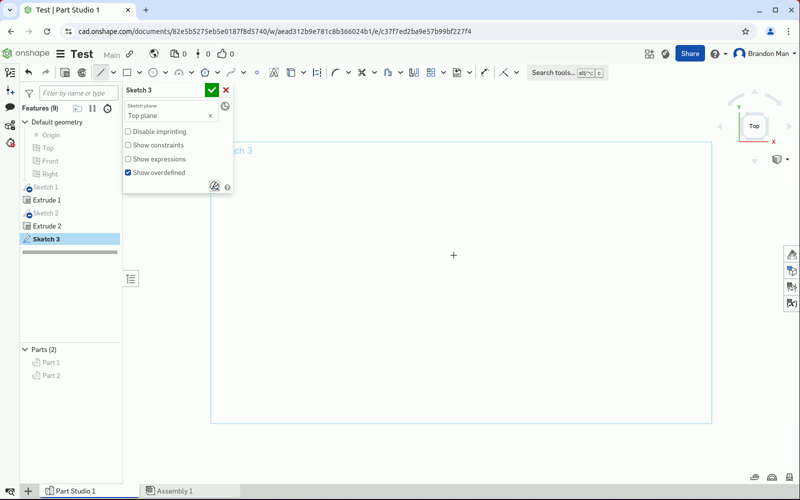
click(453, 254)
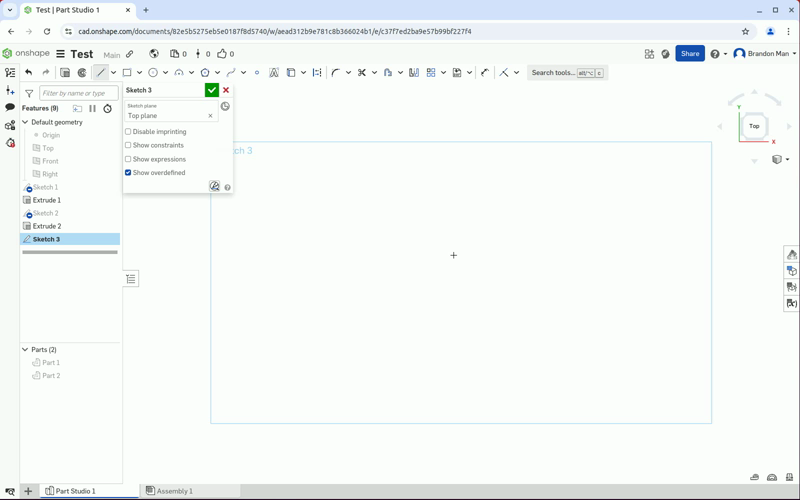
key_up(shift)
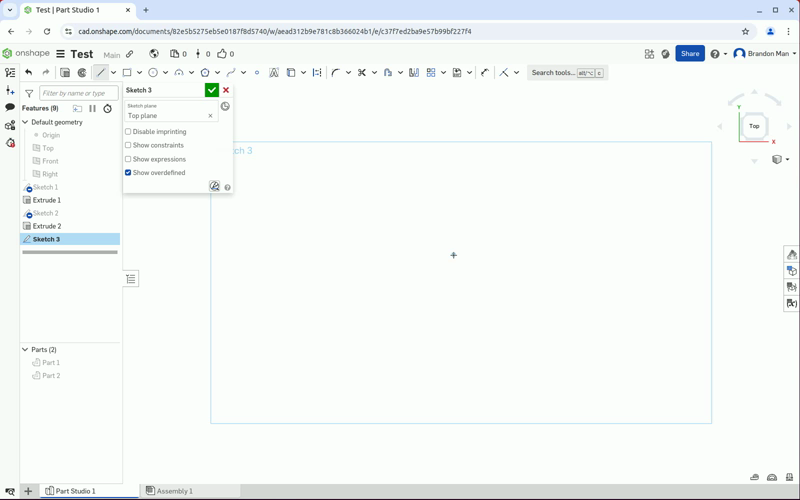
key_down(shift)
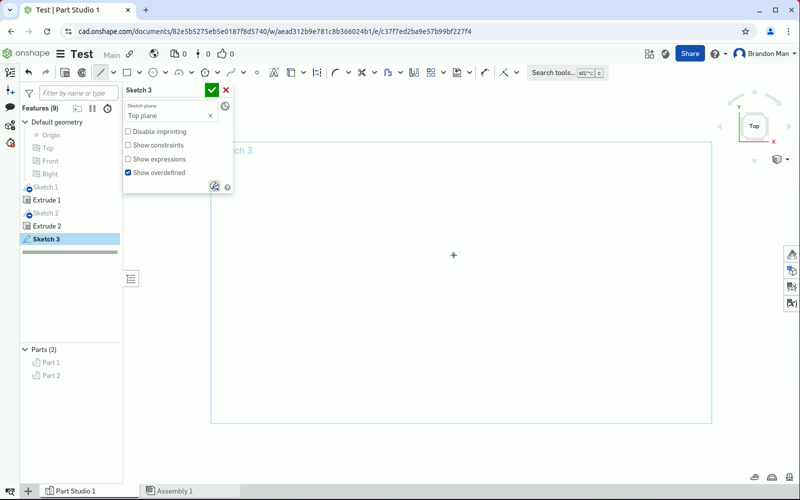
mouse_move(483, 254)
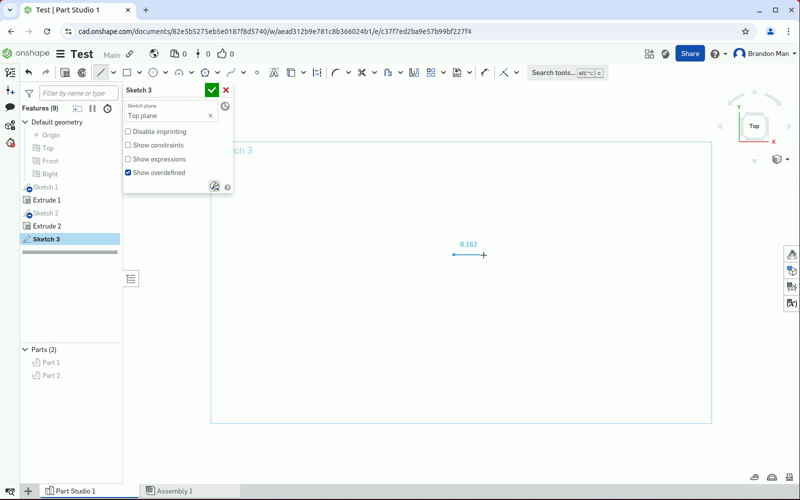
mouse_move(470, 254)
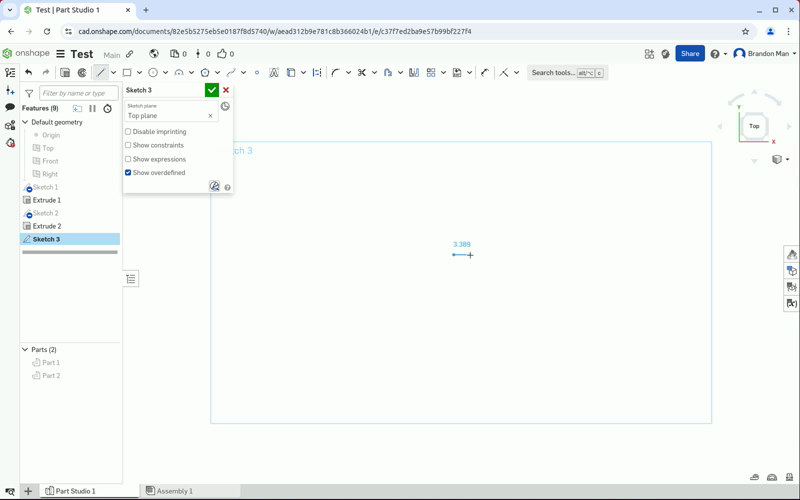
click(470, 254)
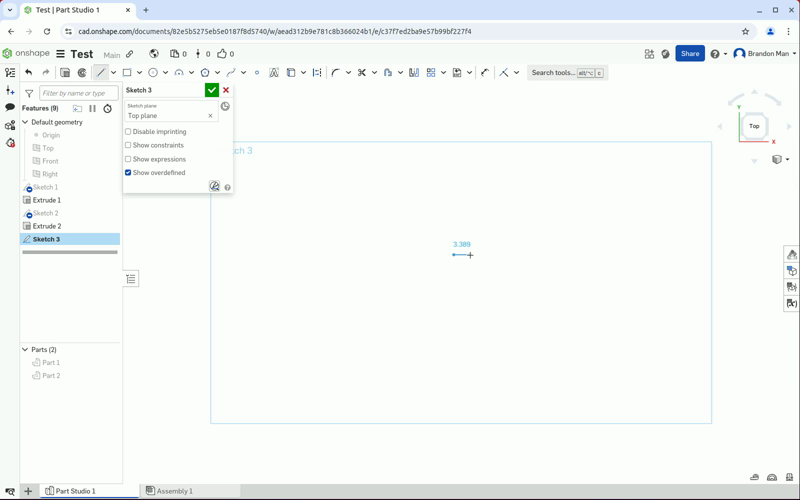
key_up(shift)
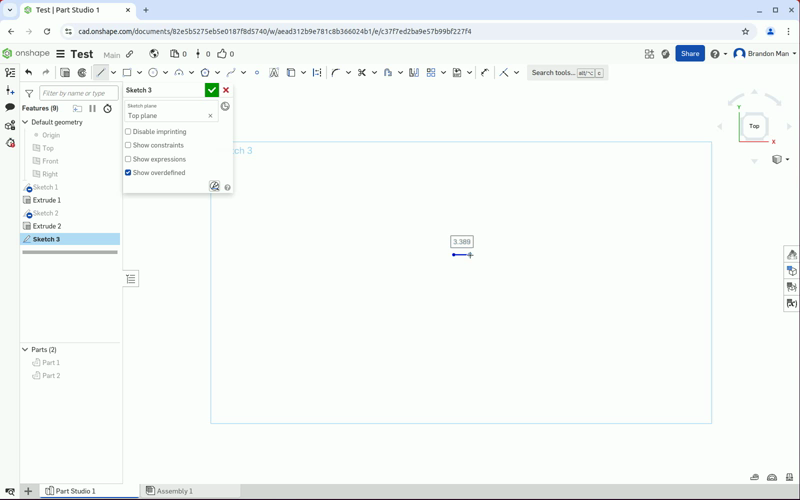
key_down(shift)
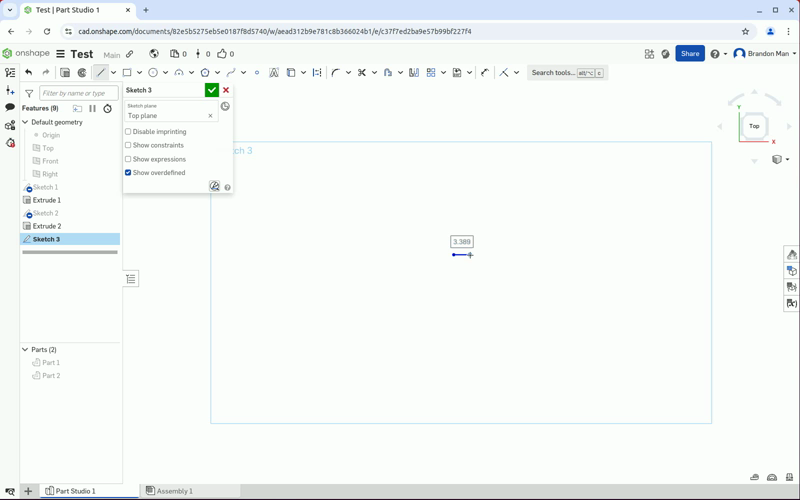
mouse_move(500, 254)
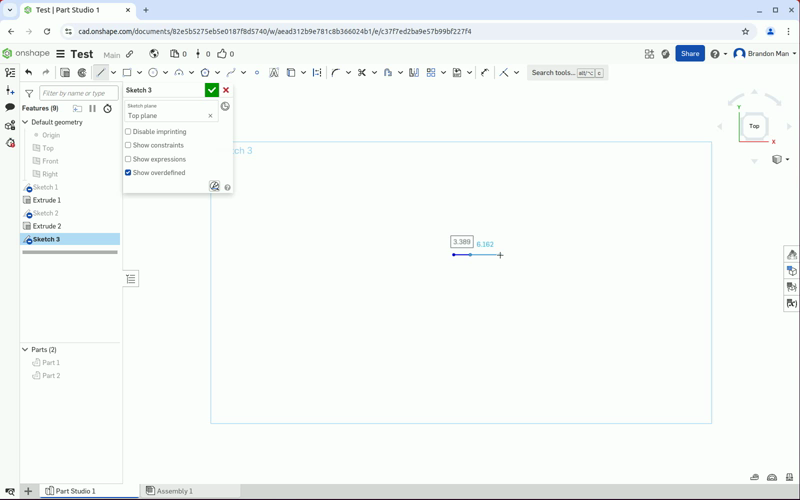
mouse_move(470, 251)
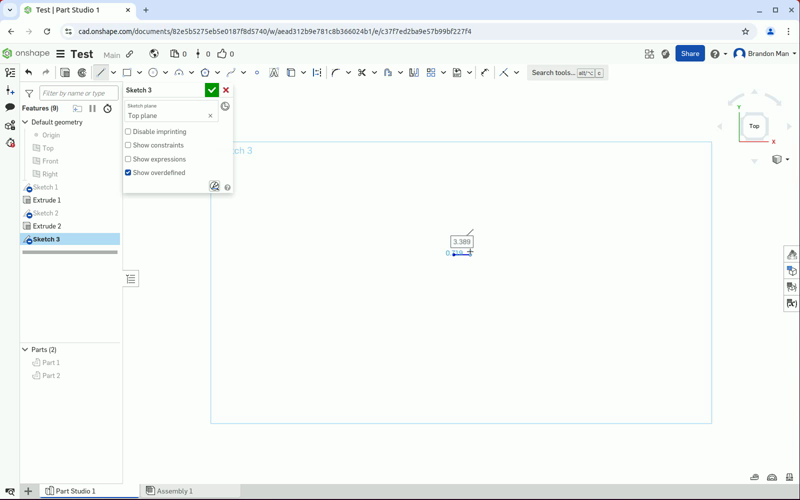
scroll(6)
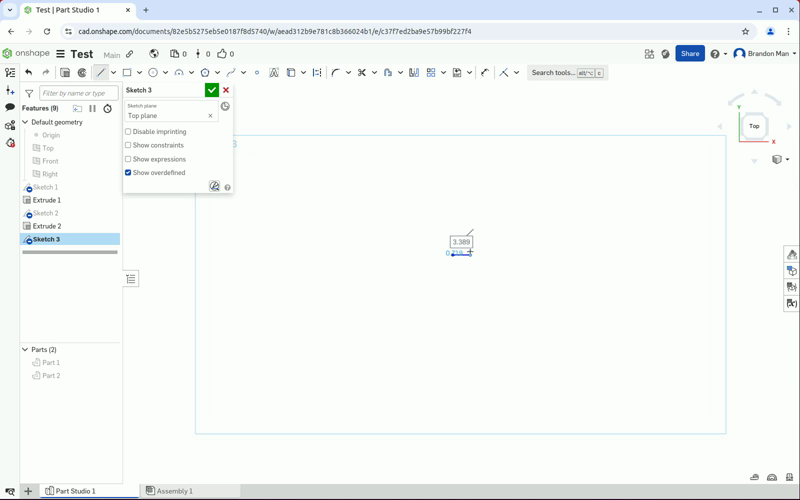
scroll(6)
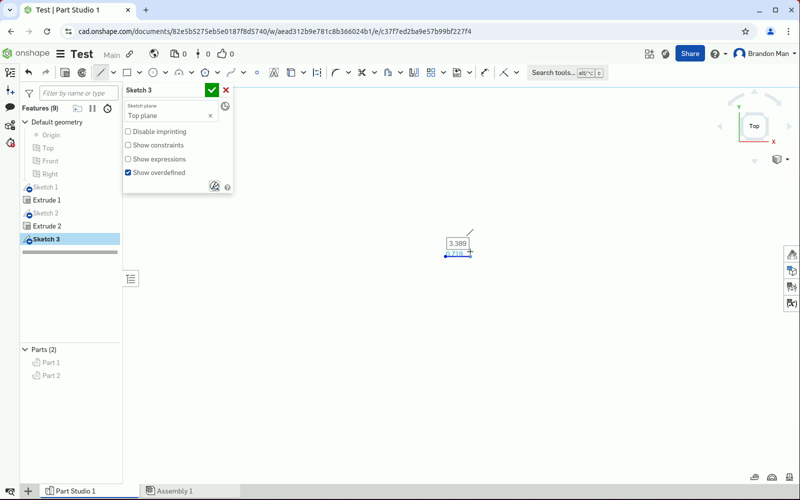
scroll(6)
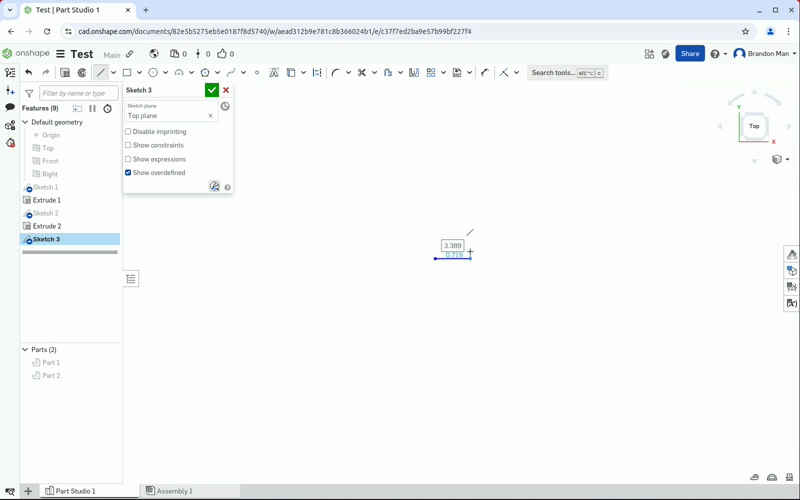
scroll(6)
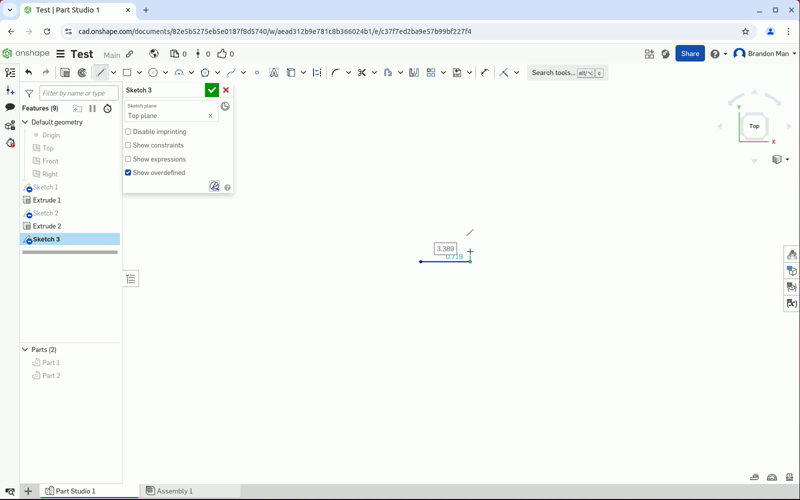
scroll(6)
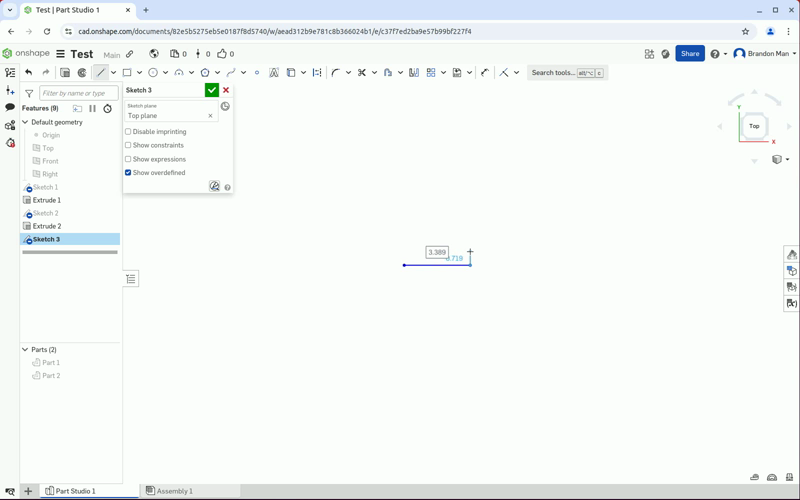
scroll(6)
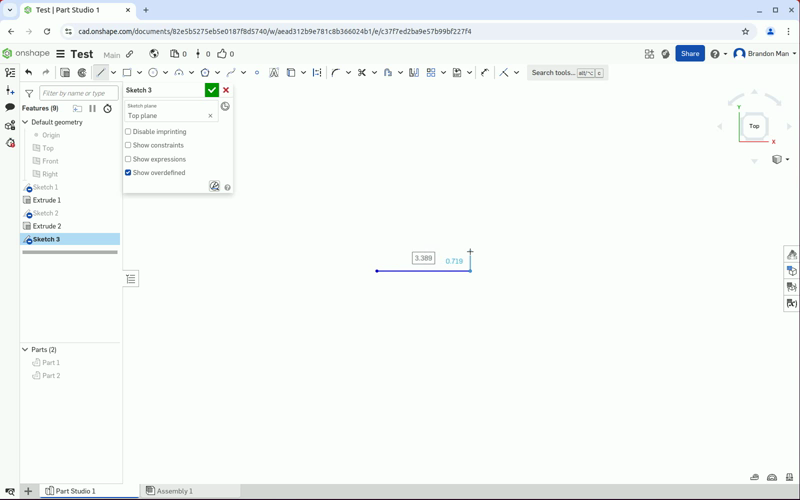
scroll(6)
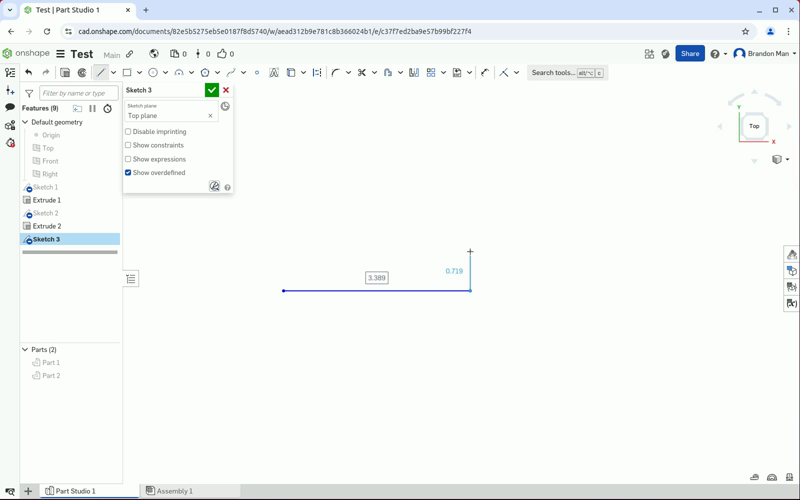
click(470, 251)
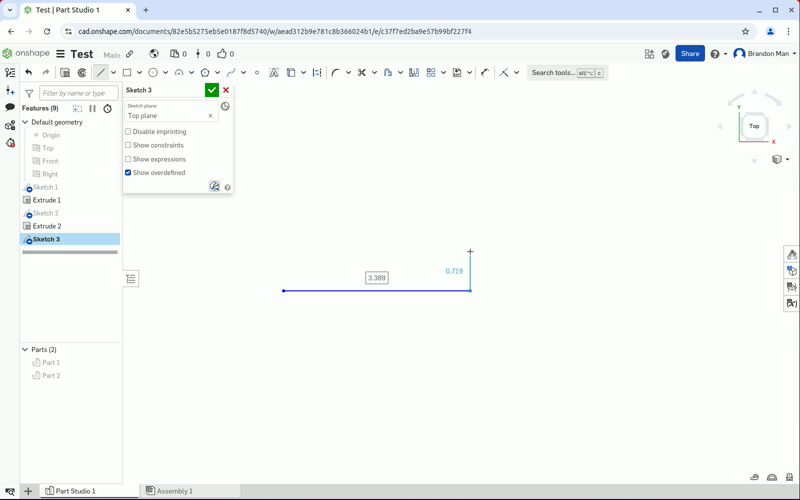
scroll(-6)
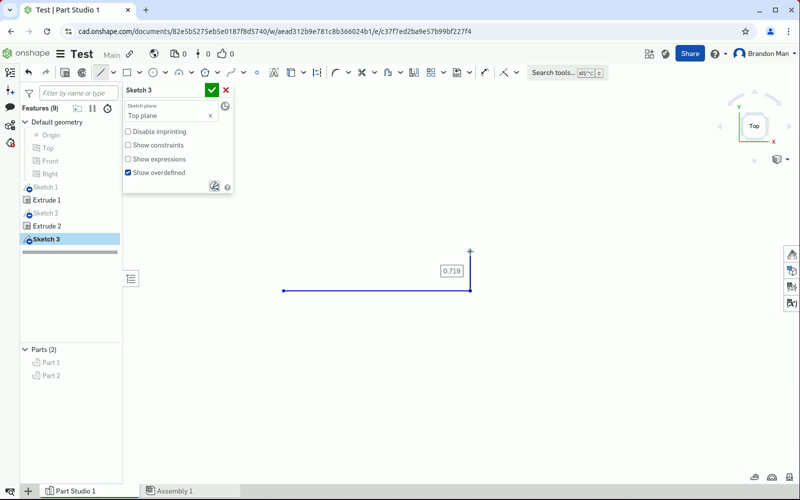
scroll(-6)
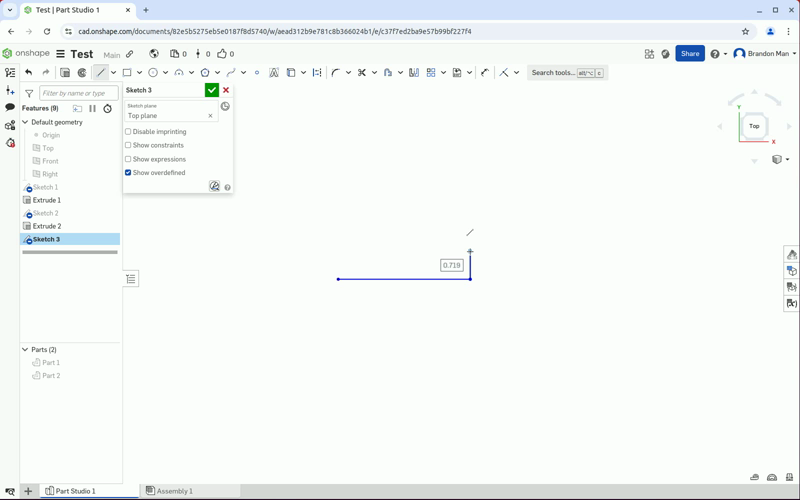
scroll(-6)
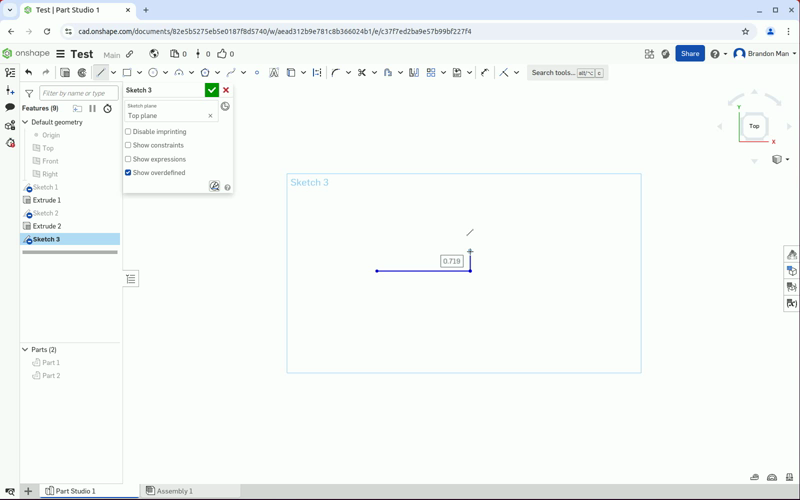
scroll(-6)
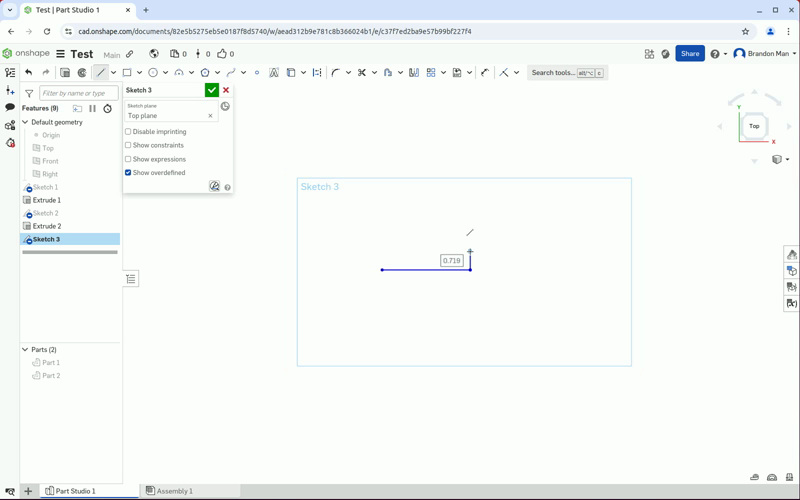
scroll(-6)
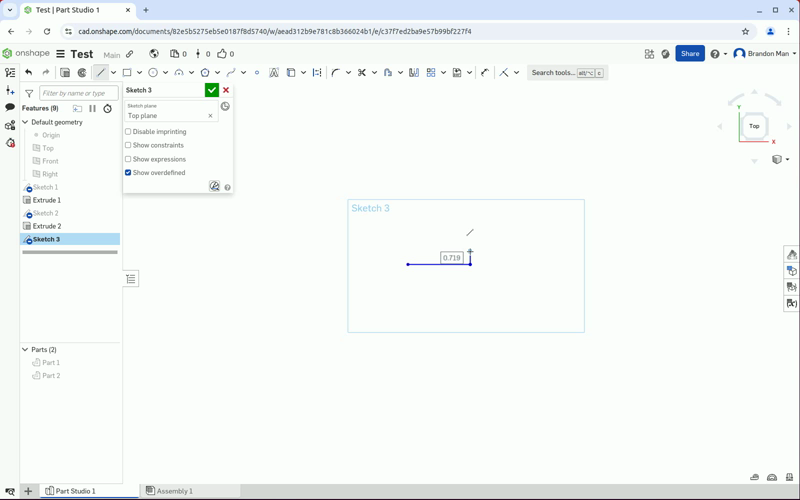
scroll(-6)
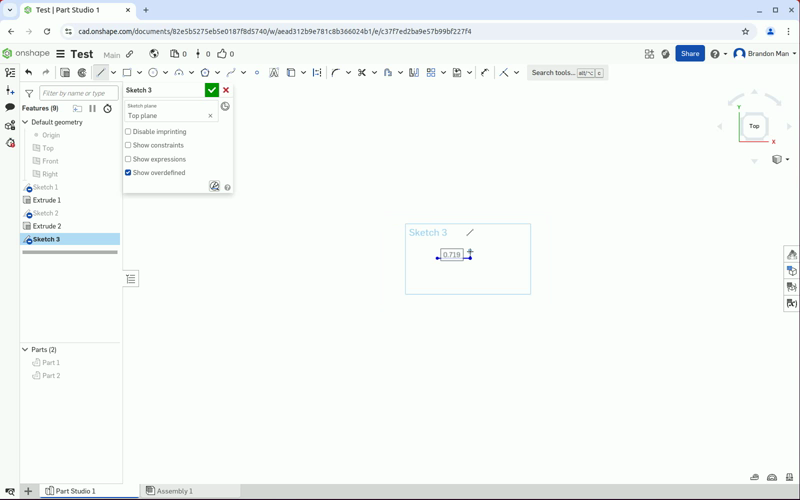
scroll(-6)
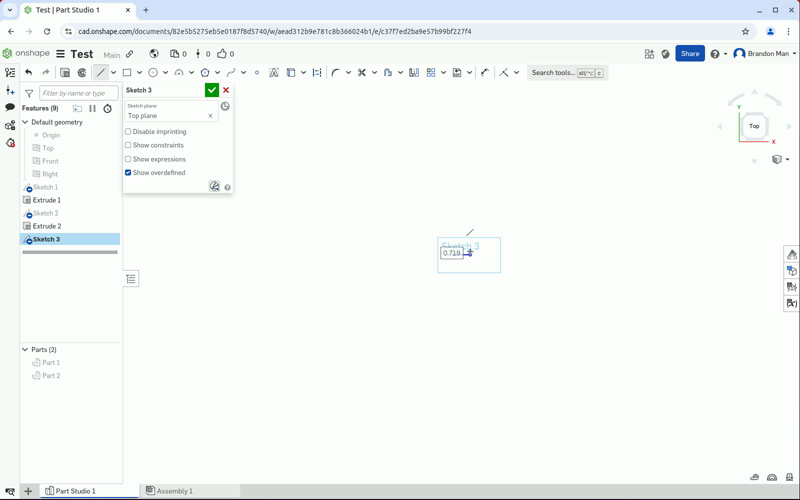
key_up(shift)
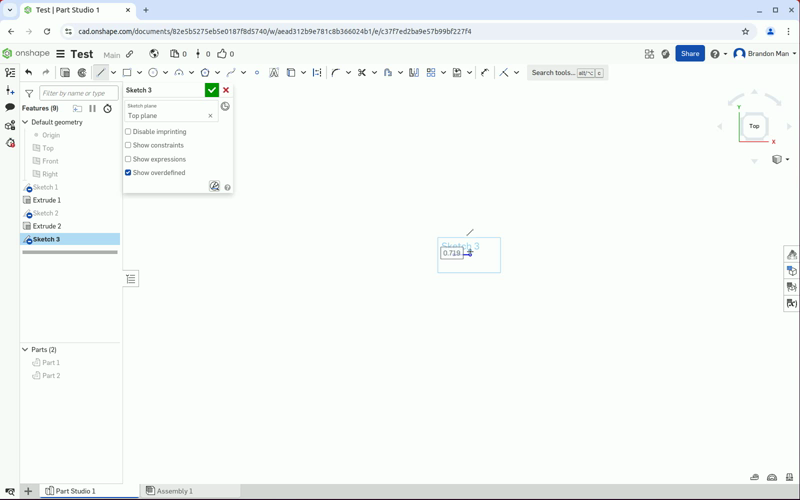
key_down(shift)
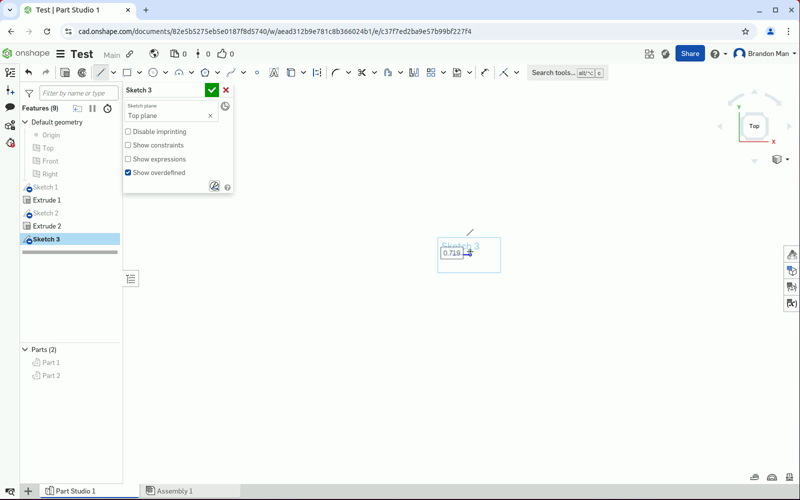
mouse_move(500, 251)
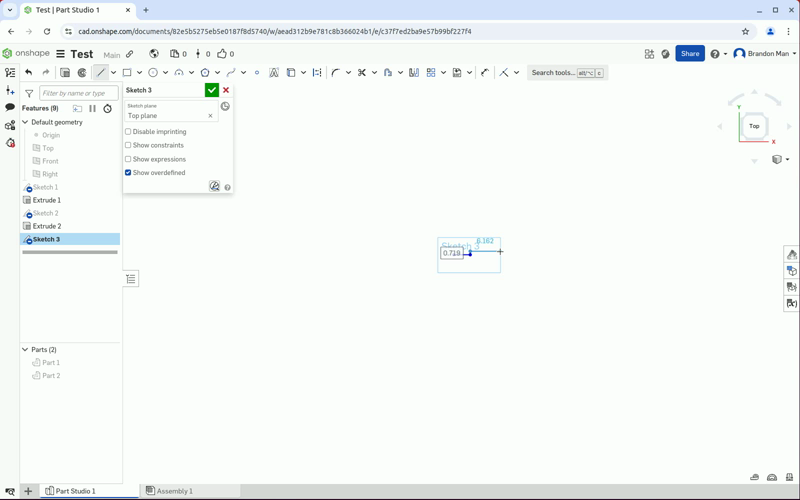
mouse_move(453, 251)
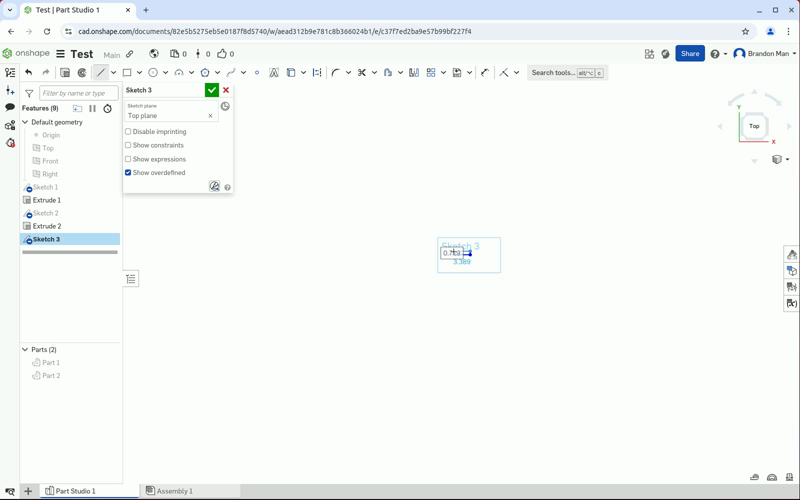
scroll(6)
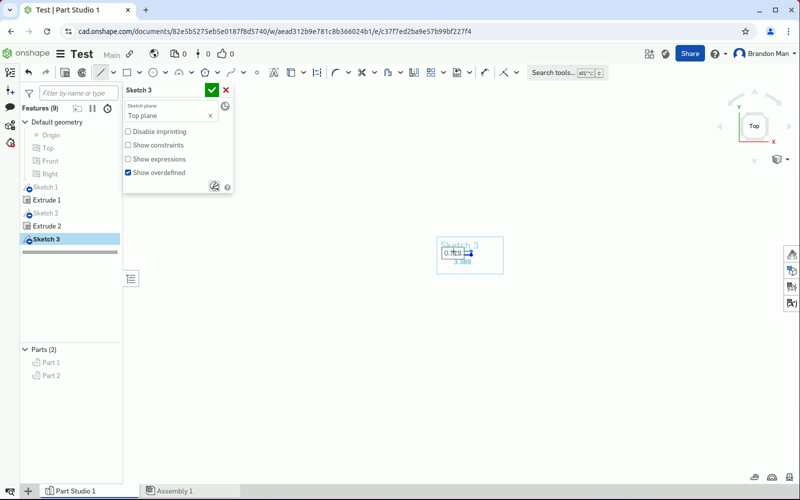
scroll(6)
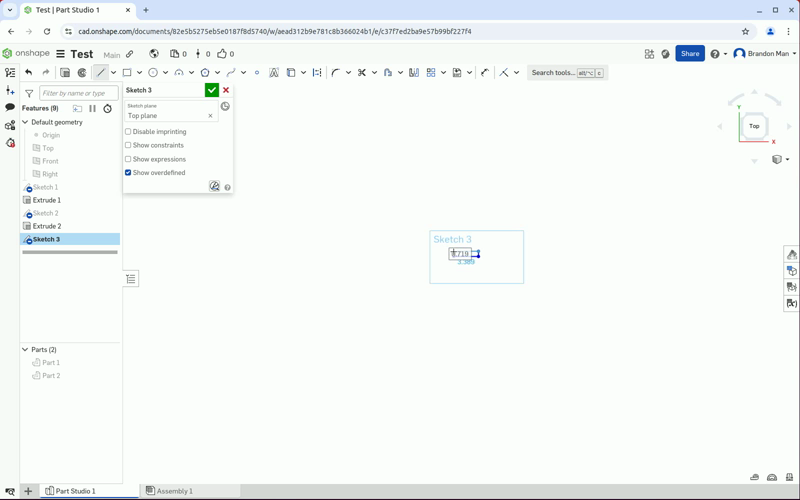
scroll(6)
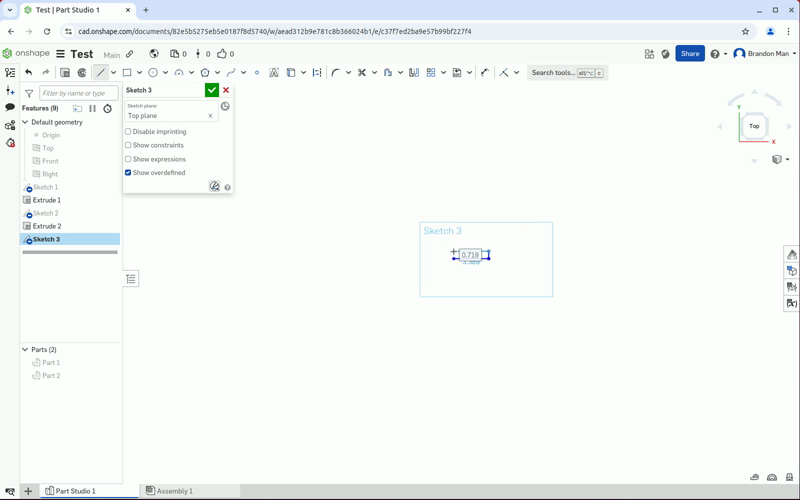
scroll(6)
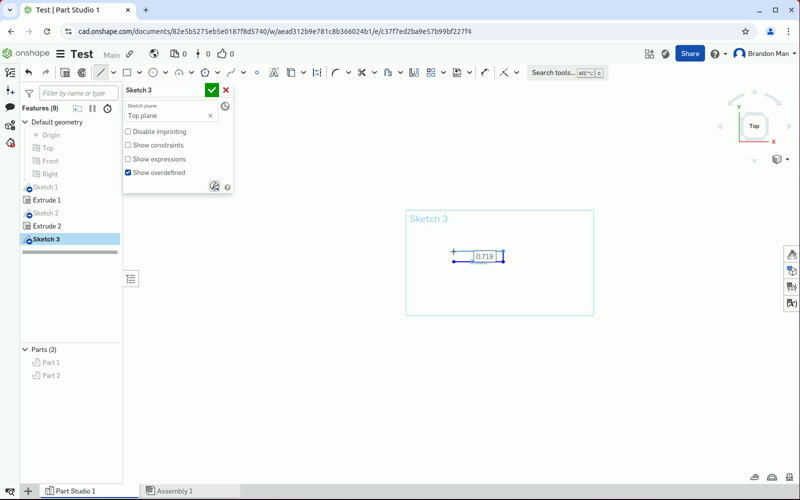
scroll(6)
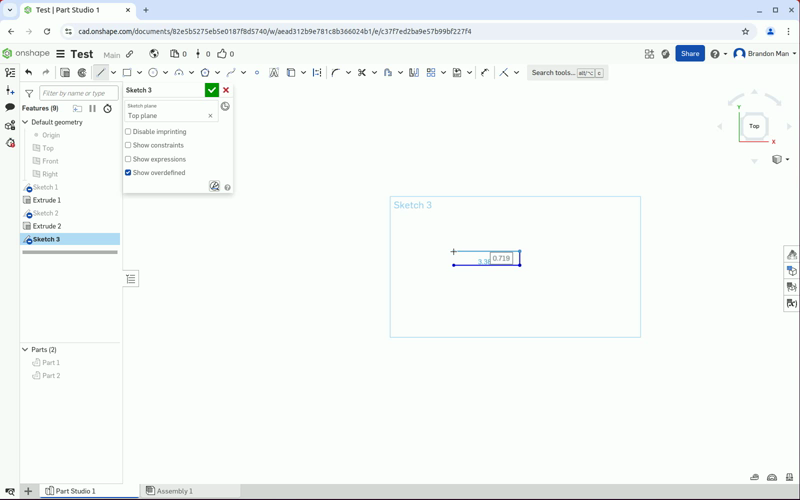
scroll(6)
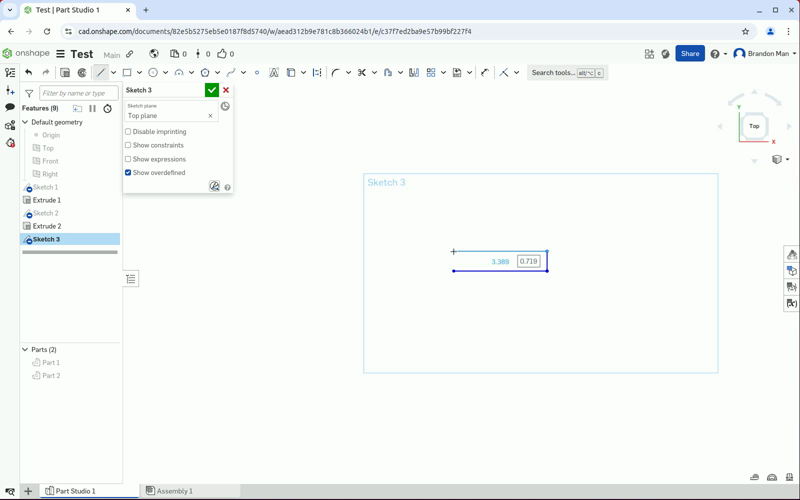
scroll(6)
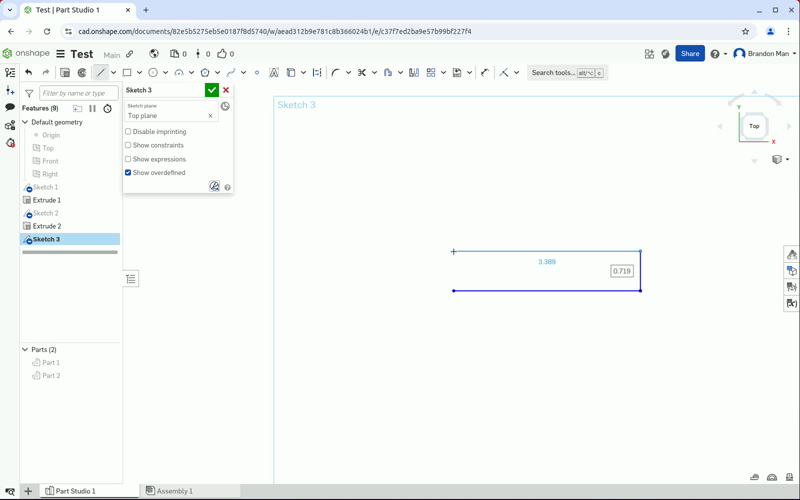
click(453, 251)
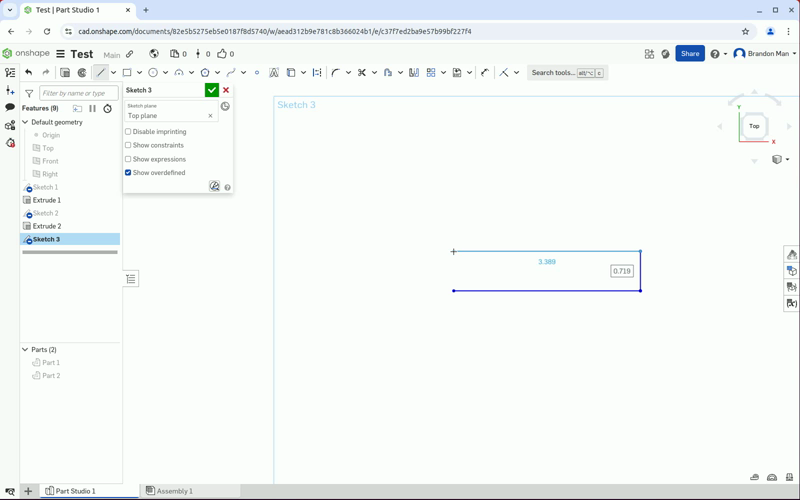
scroll(-6)
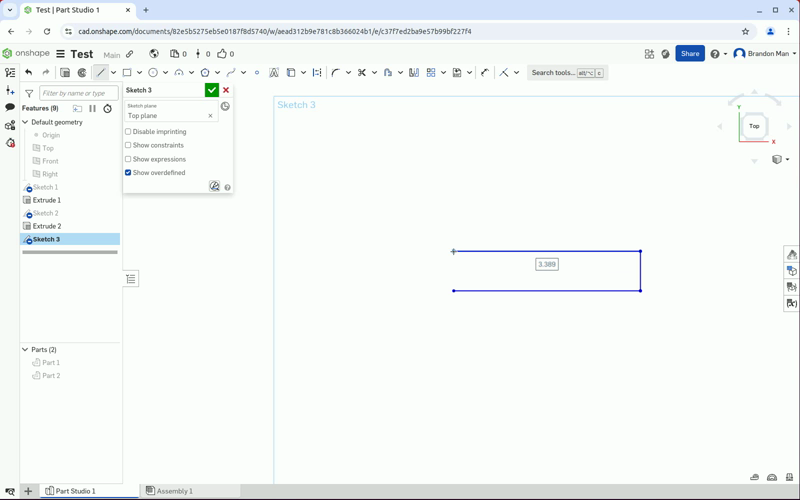
scroll(-6)
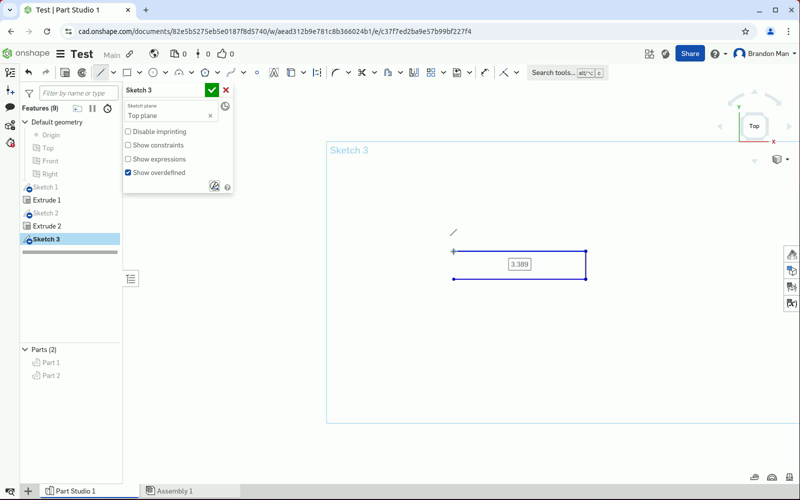
scroll(-6)
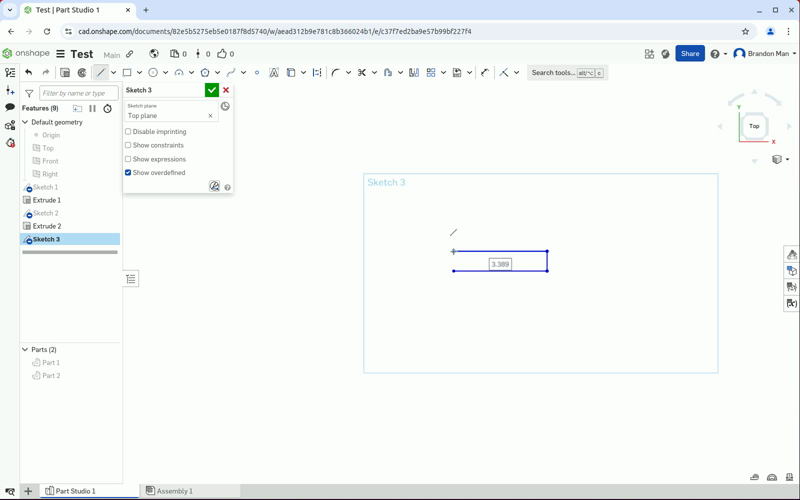
scroll(-6)
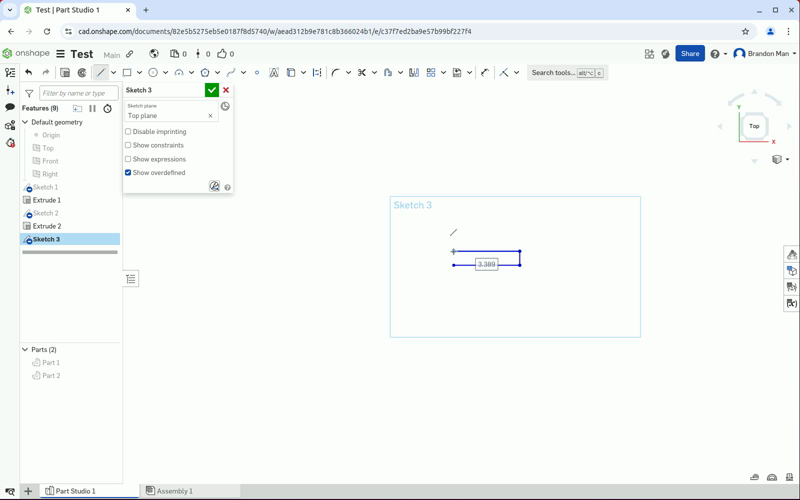
scroll(-6)
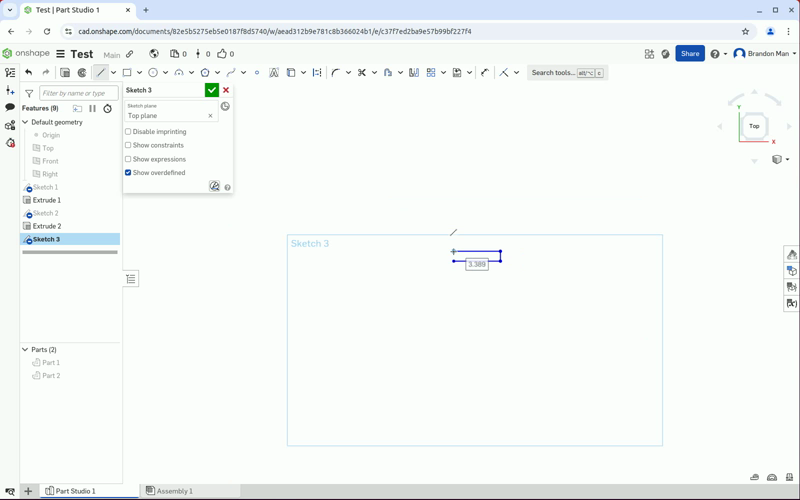
scroll(-6)
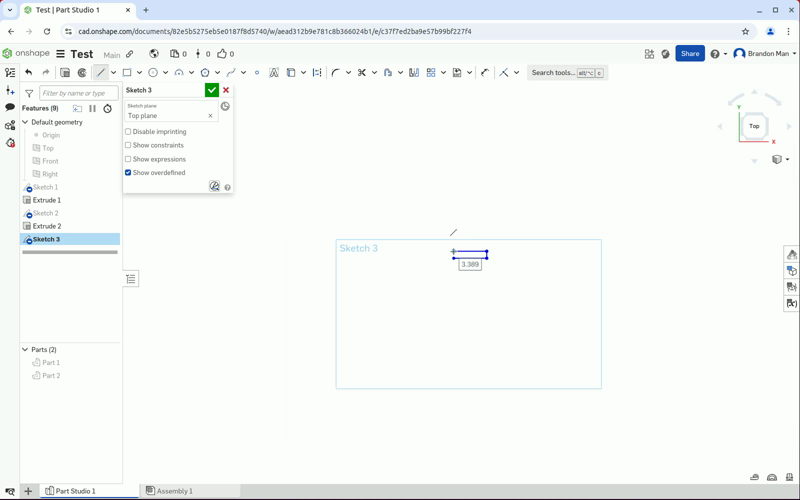
scroll(-6)
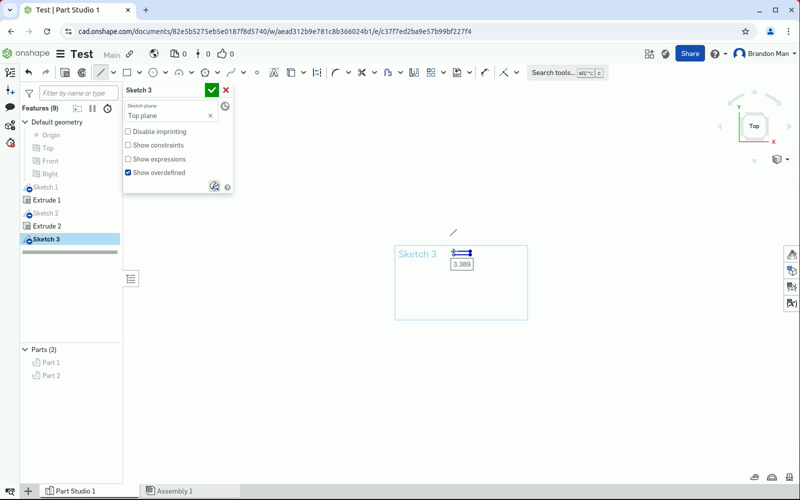
key_up(shift)
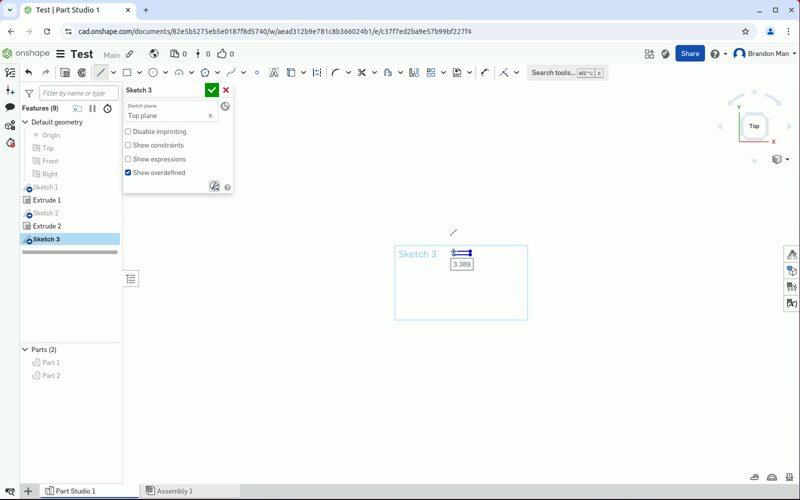
mouse_move(483, 251)
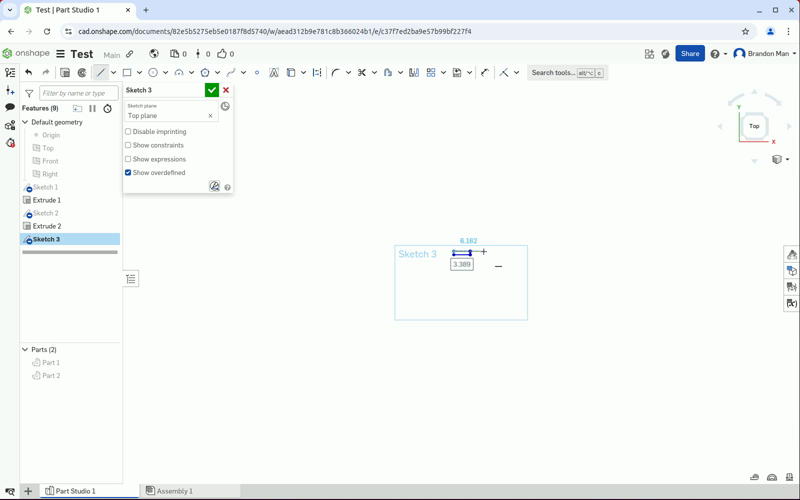
key_down(shift)
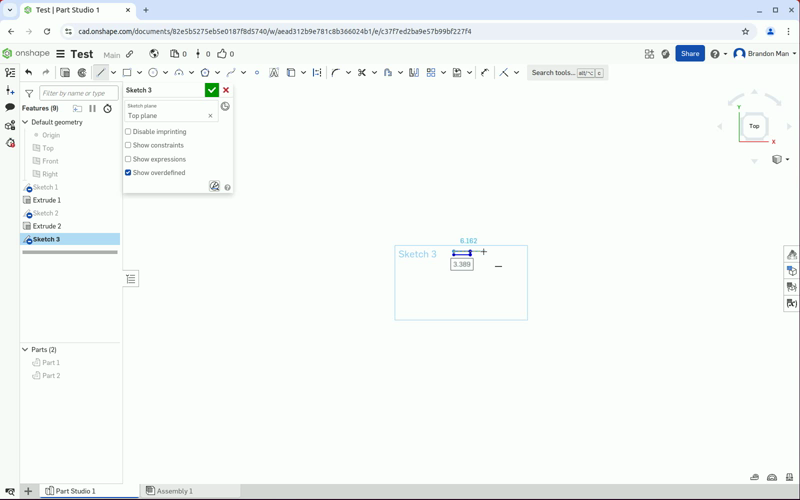
mouse_move(453, 254)
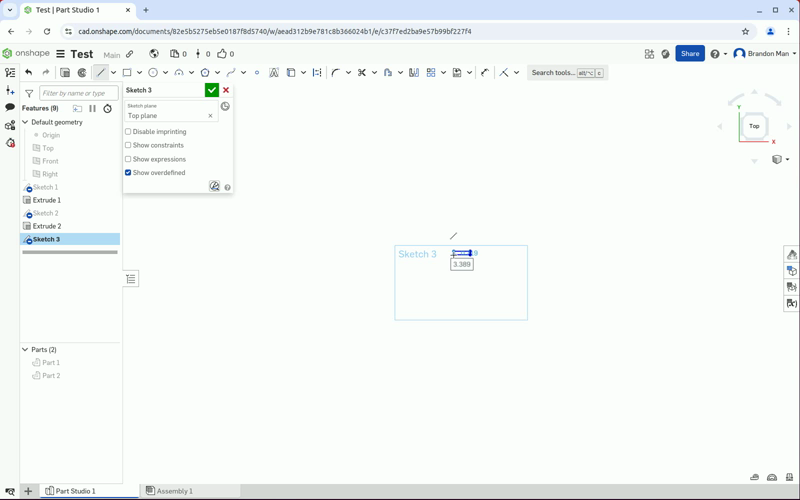
scroll(6)
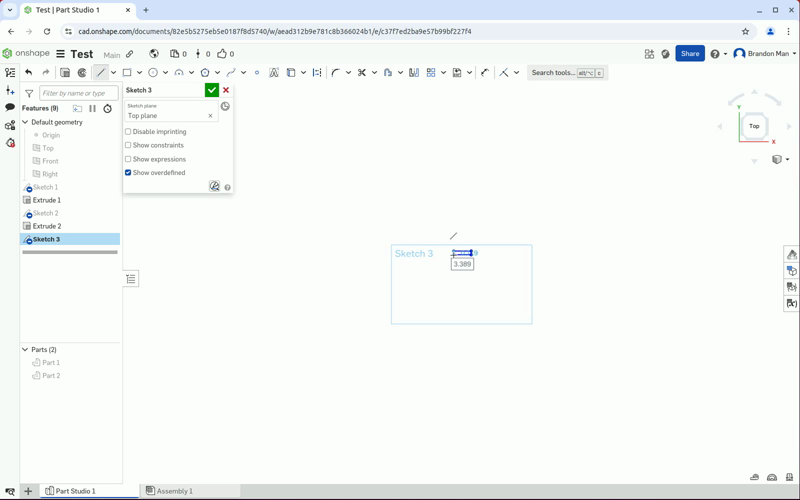
scroll(6)
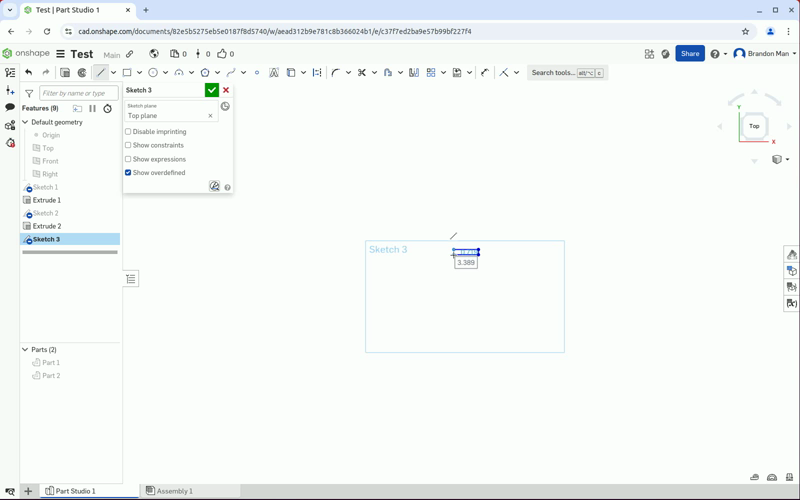
scroll(6)
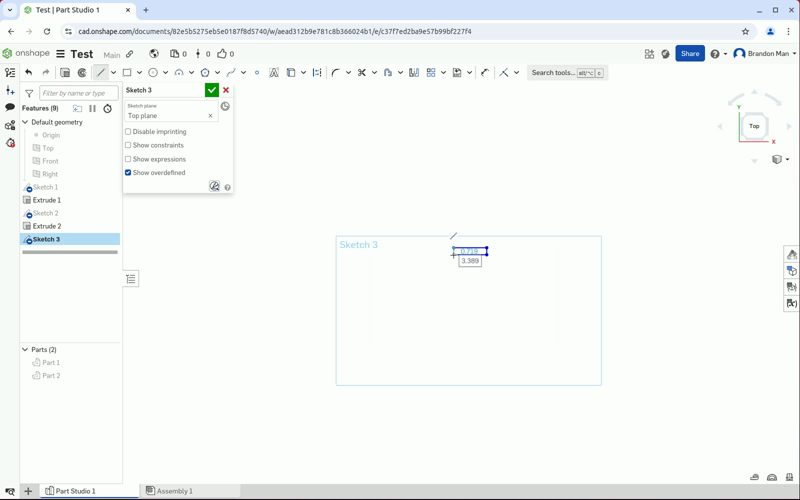
scroll(6)
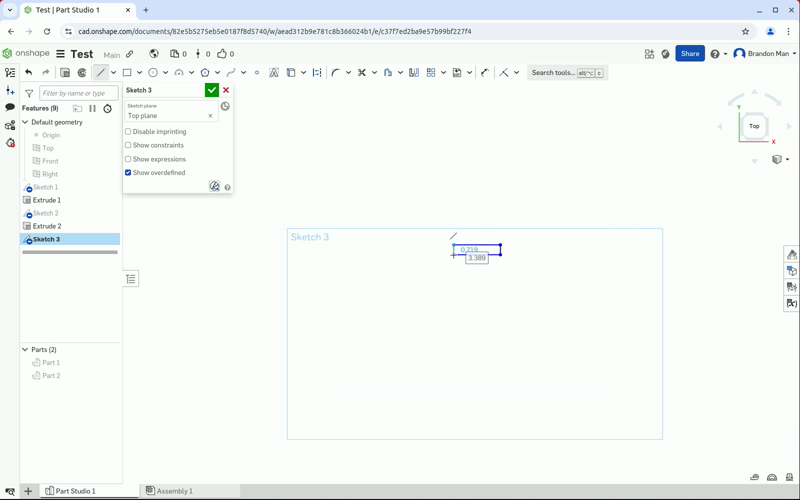
scroll(6)
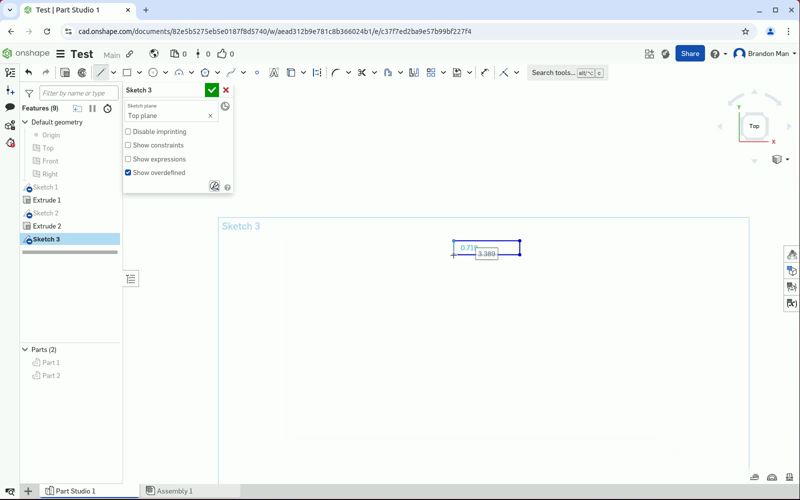
scroll(6)
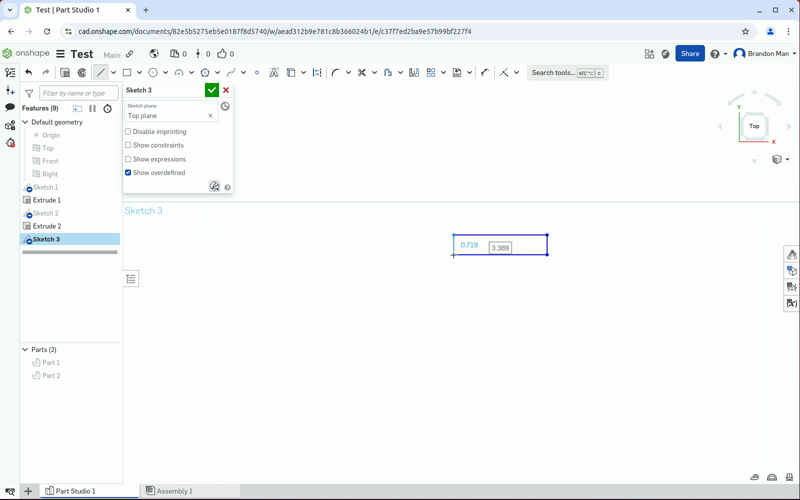
scroll(6)
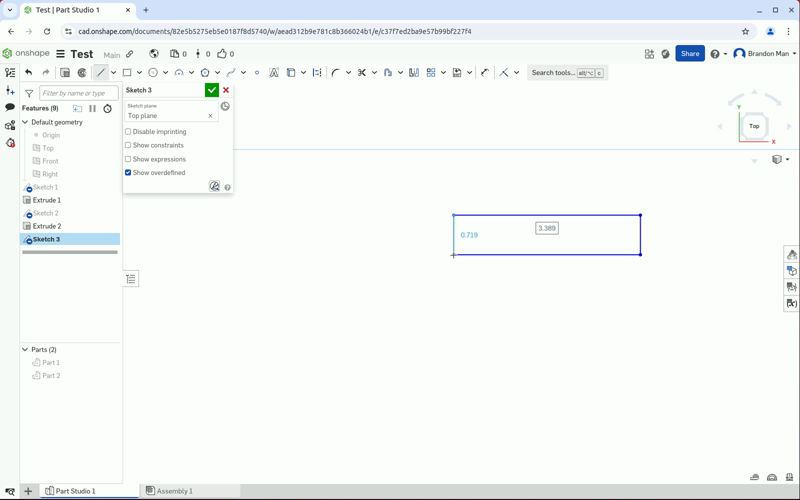
key_up(shift)
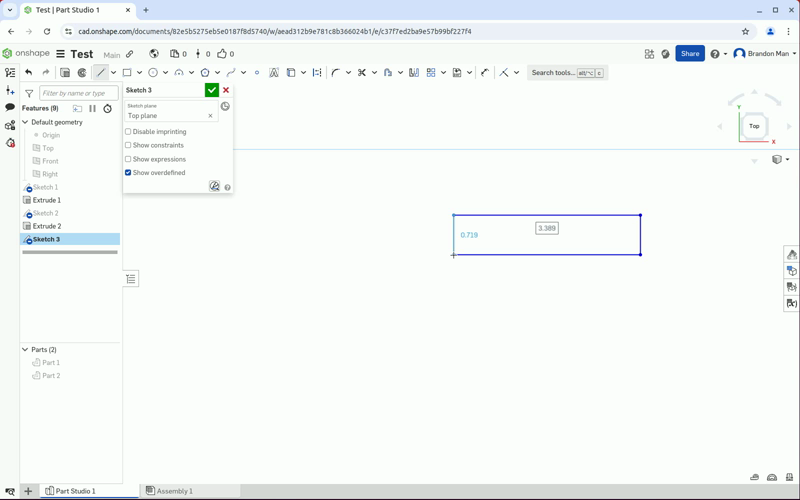
click(453, 254)
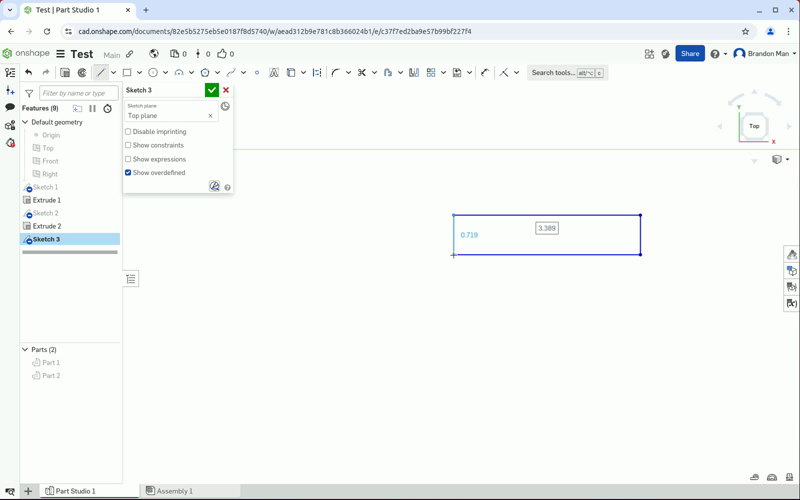
scroll(-6)
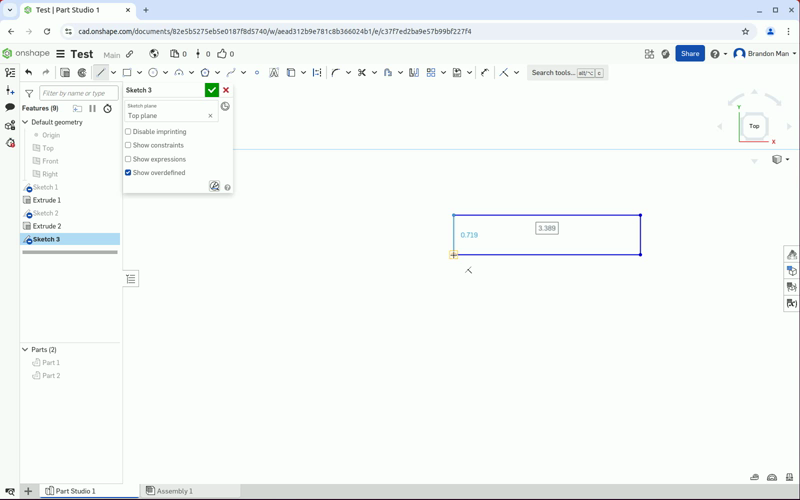
scroll(-6)
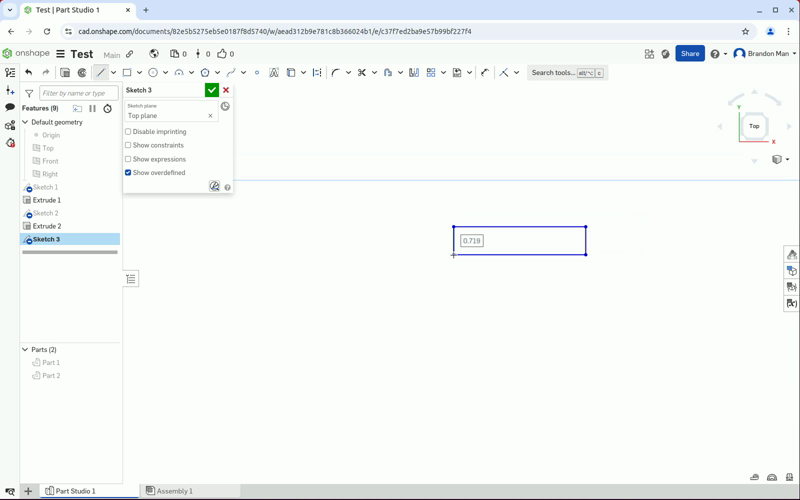
scroll(-6)
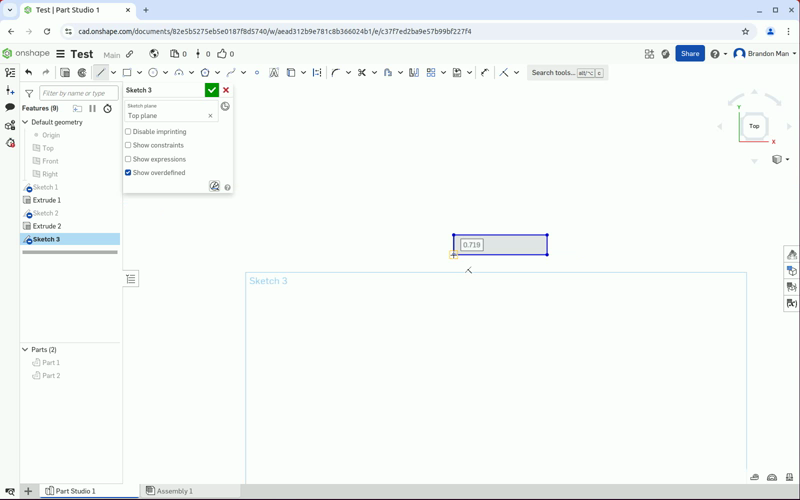
scroll(-6)
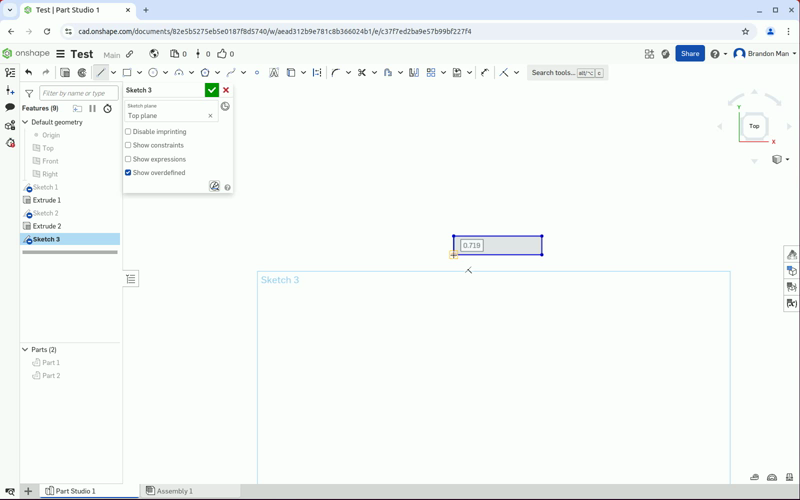
scroll(-6)
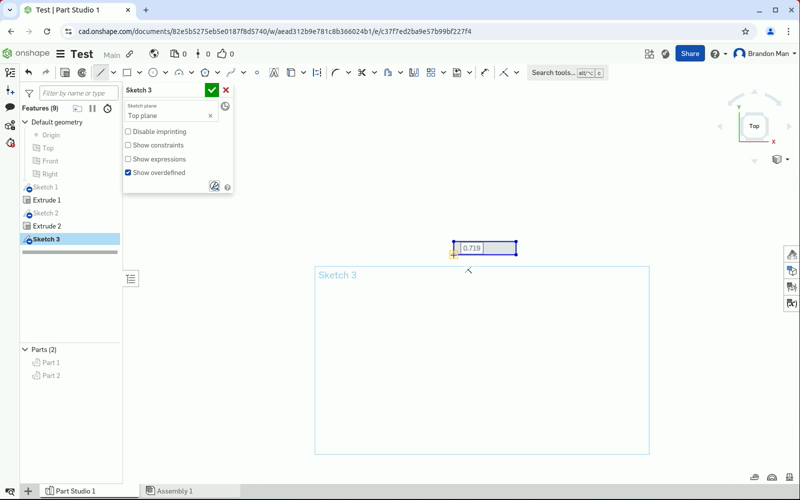
scroll(-6)
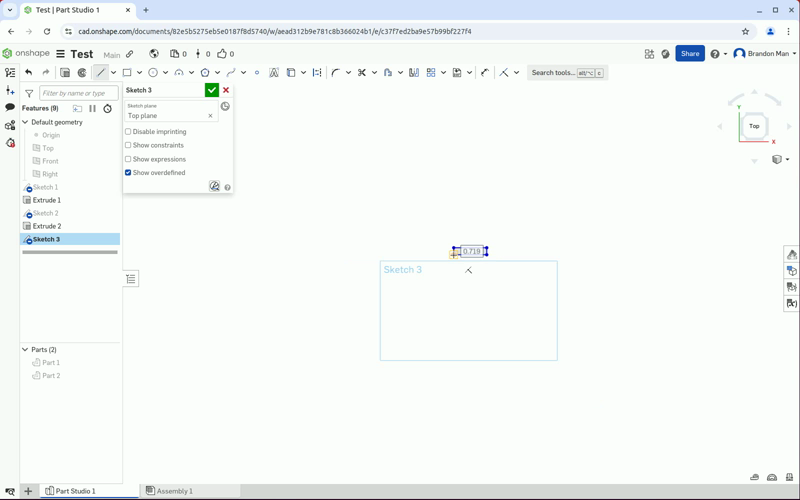
scroll(-6)
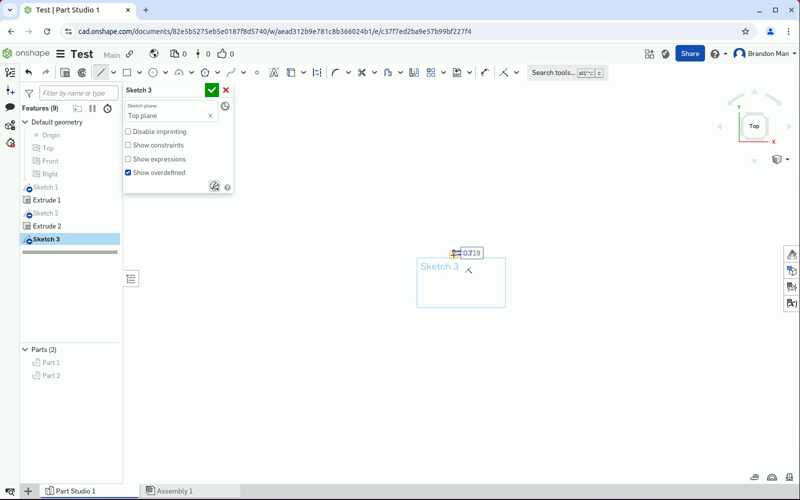
key(esc)
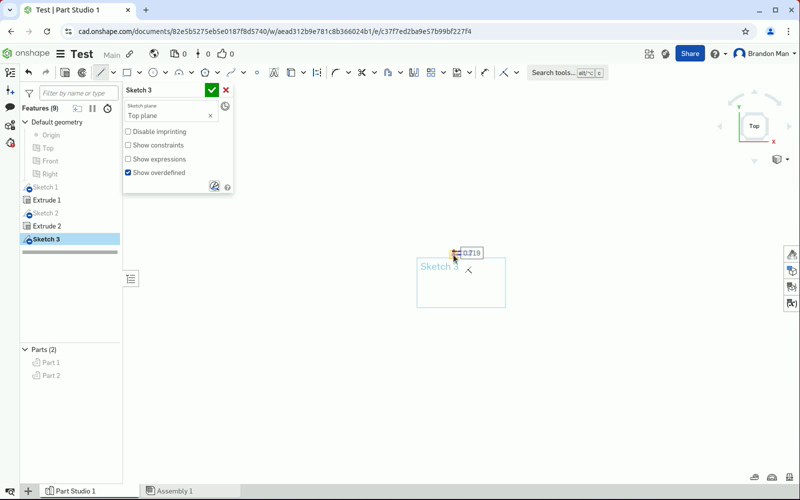
mouse_move(456, 254)
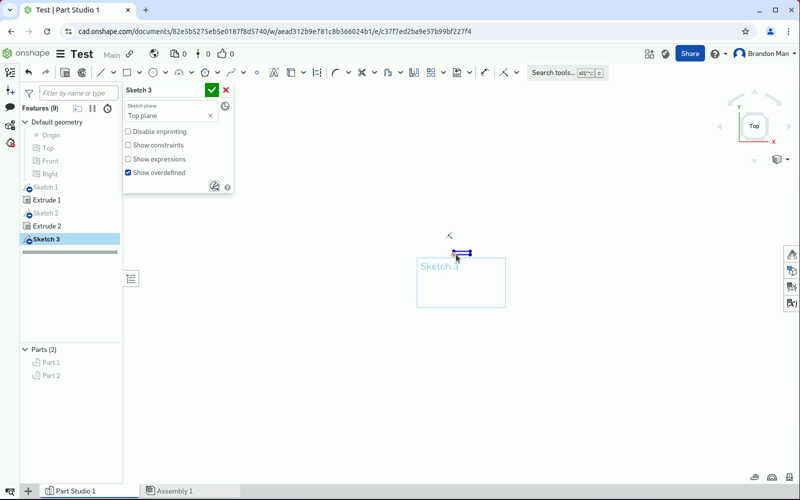
scroll(6)
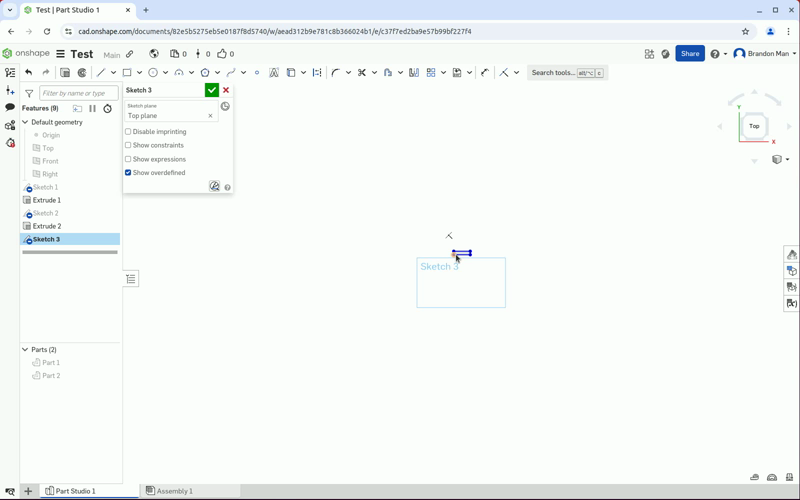
scroll(6)
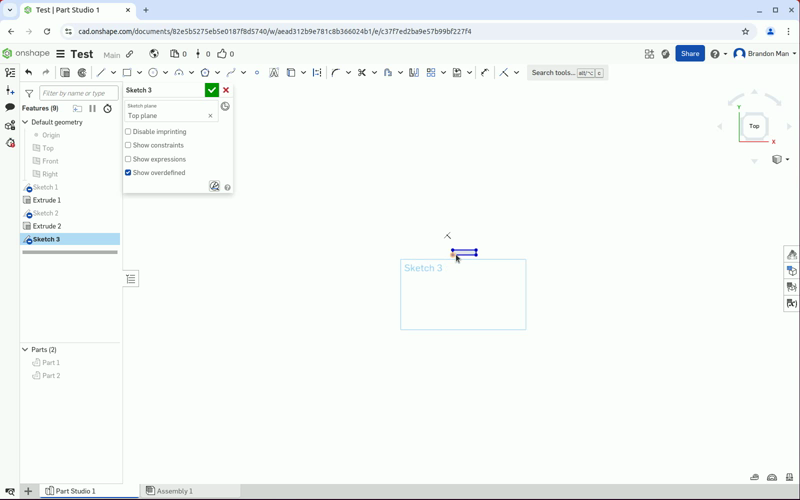
scroll(6)
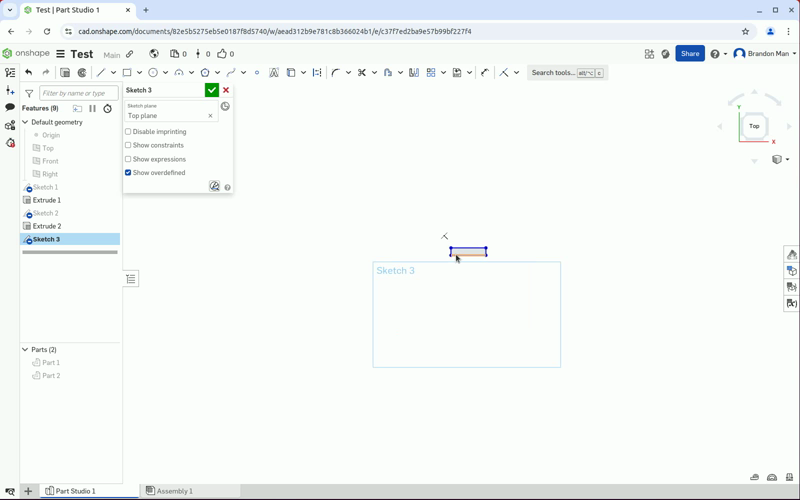
scroll(6)
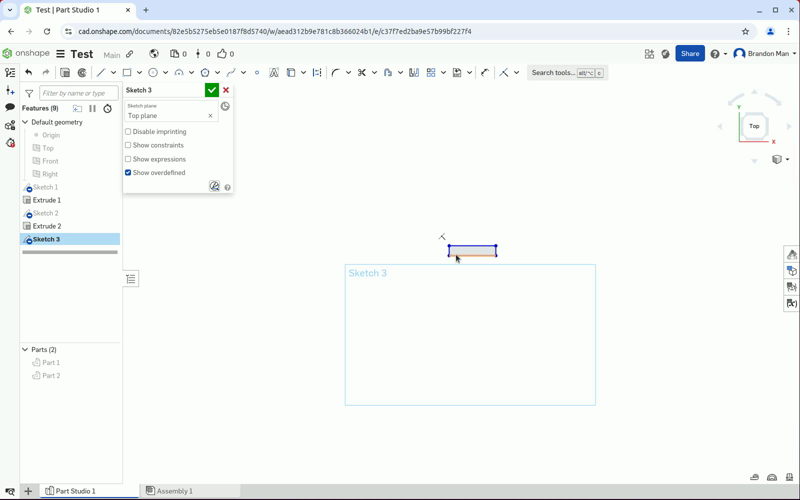
scroll(6)
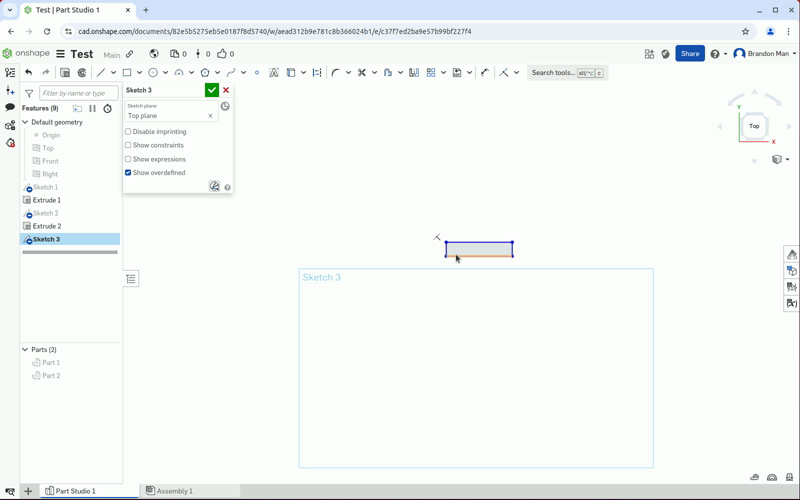
scroll(6)
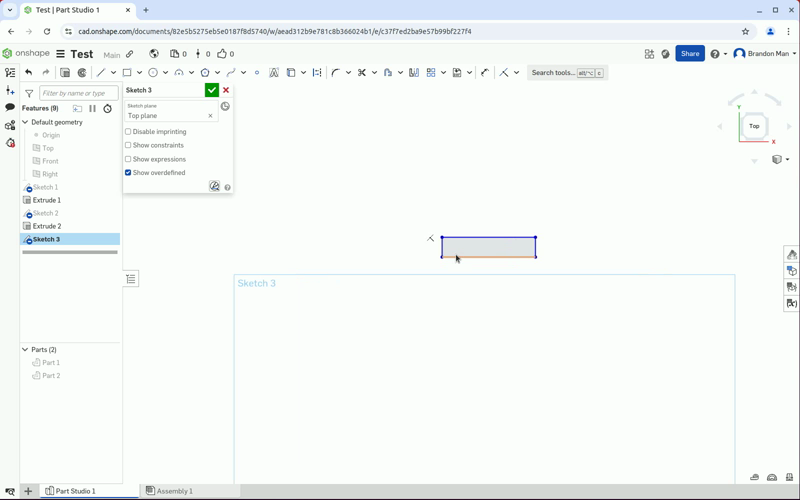
scroll(6)
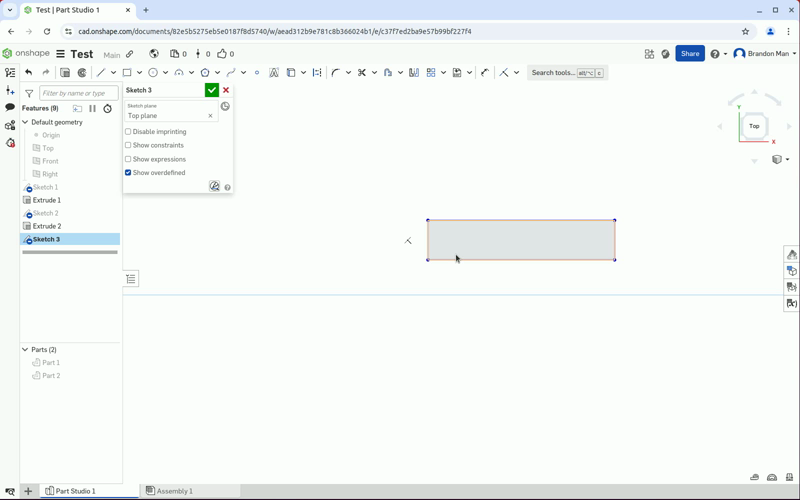
click(456, 254)
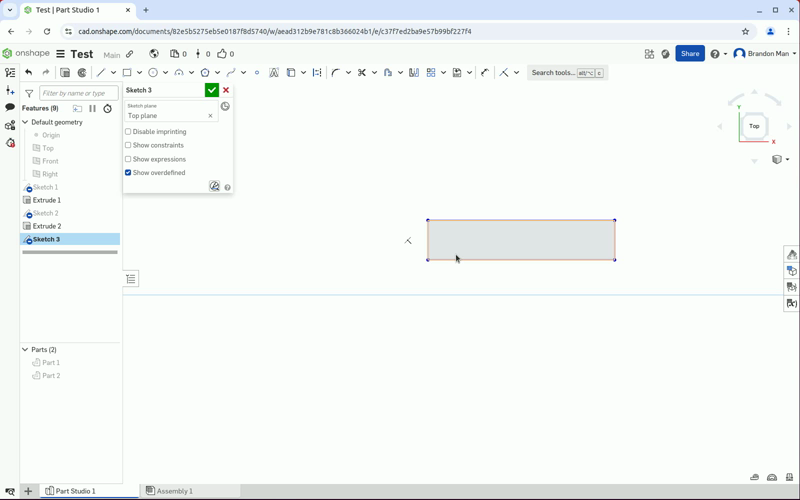
scroll(-6)
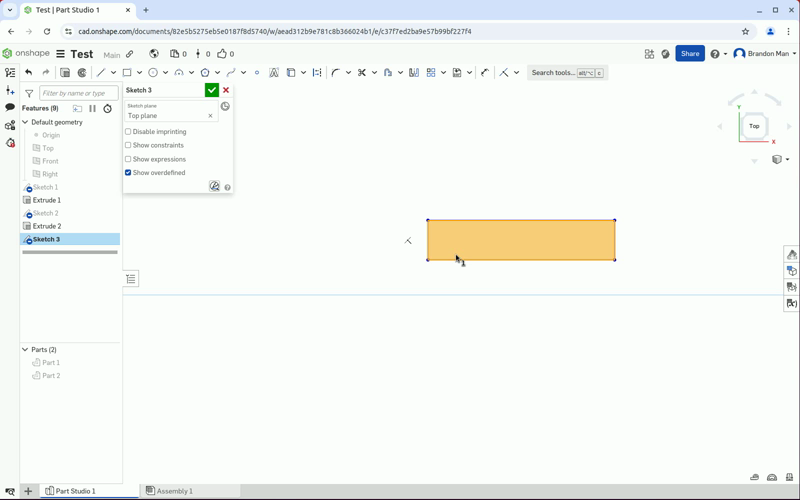
scroll(-6)
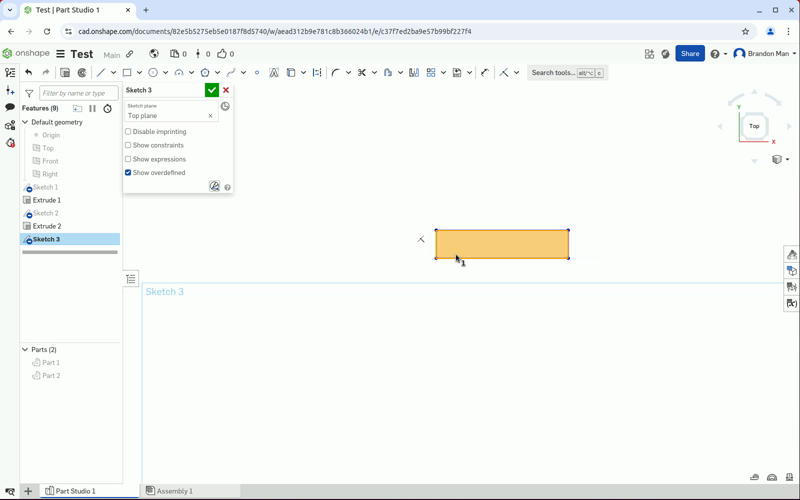
scroll(-6)
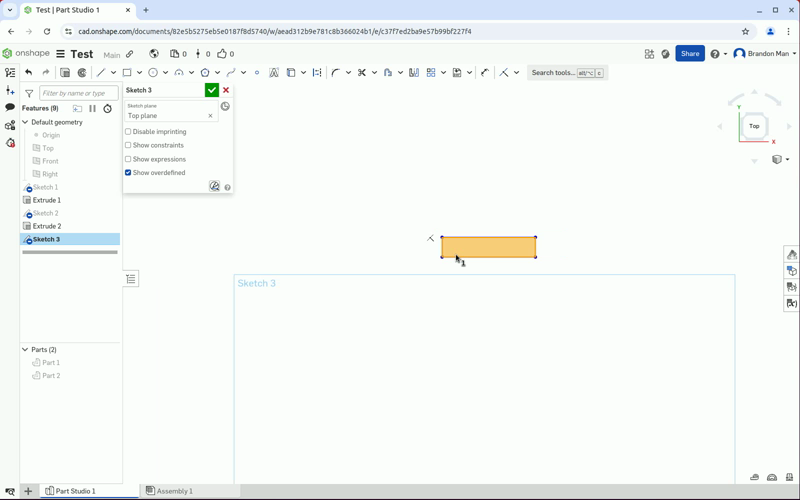
scroll(-6)
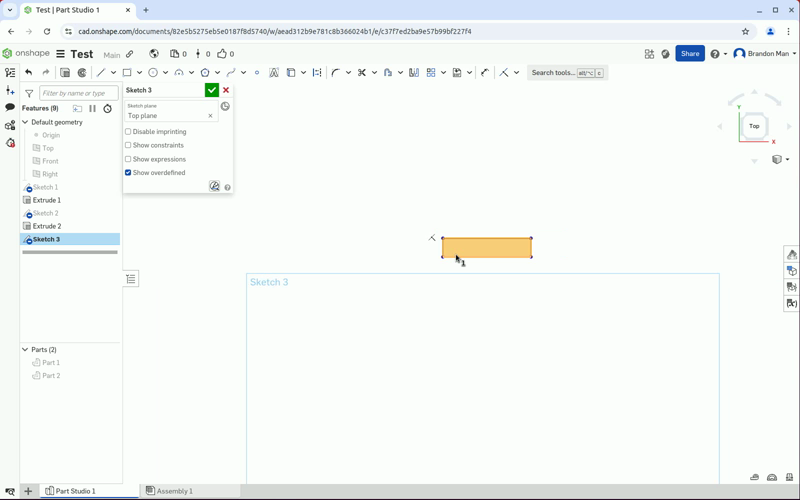
scroll(-6)
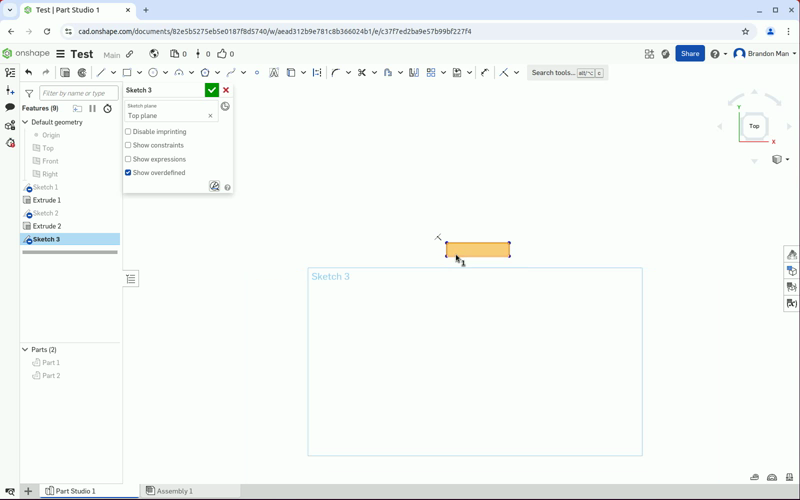
scroll(-6)
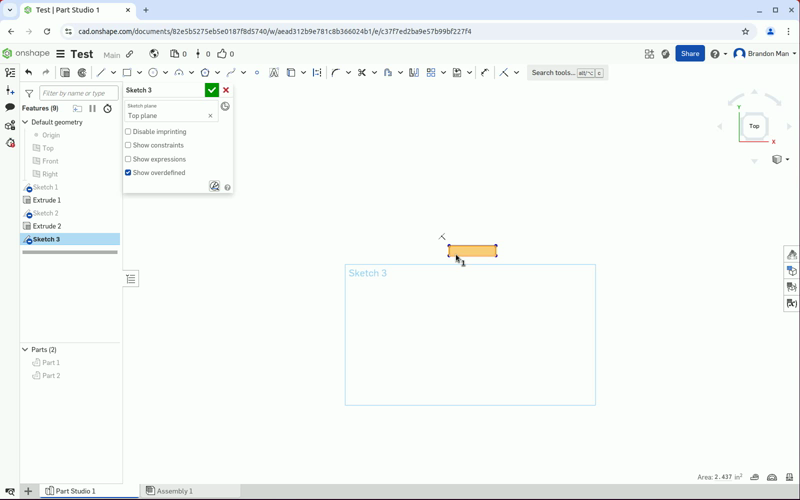
scroll(-6)
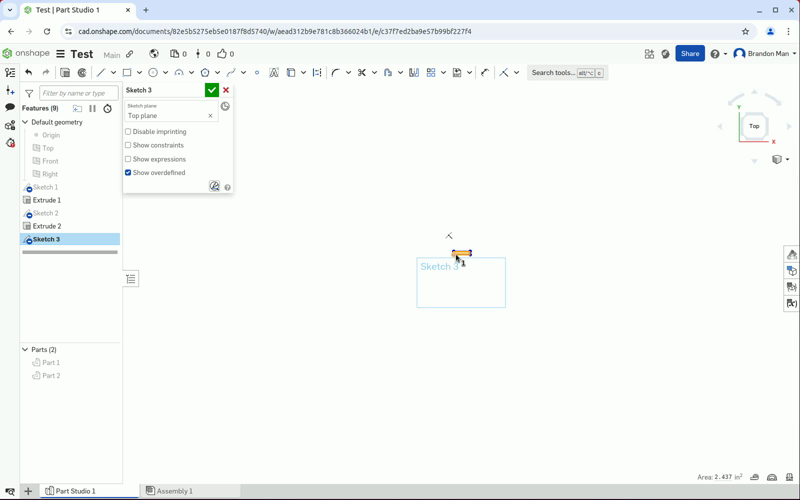
mouse_move(73, 352)
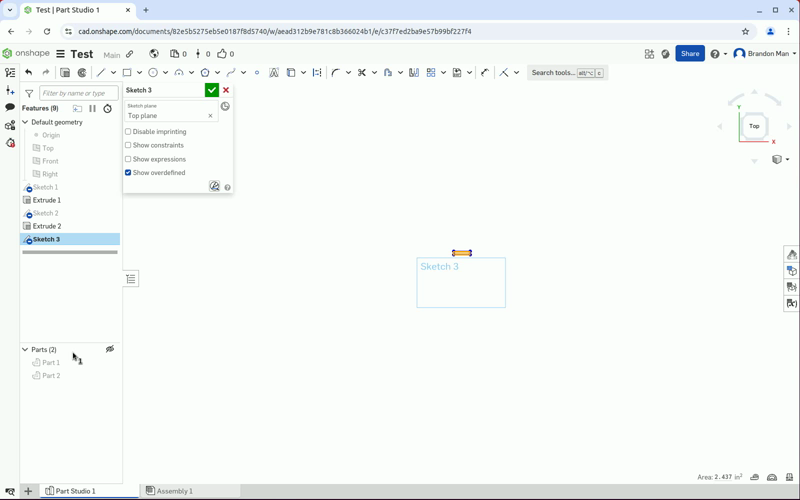
key(shift+y)
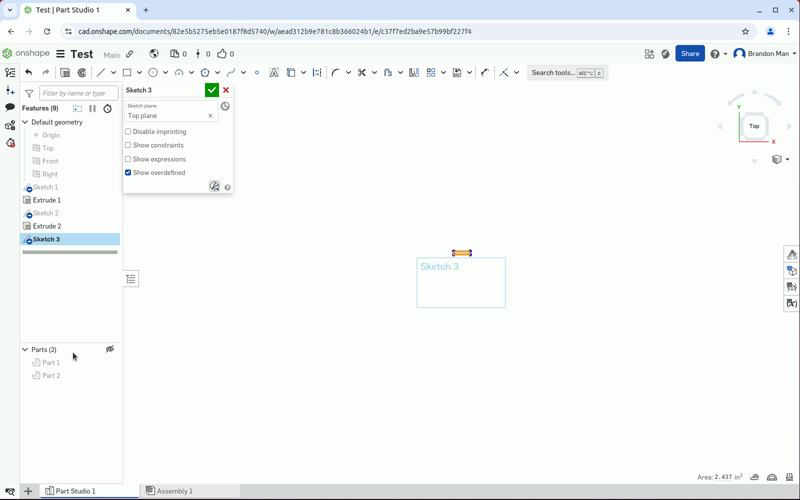
key(shift+e)
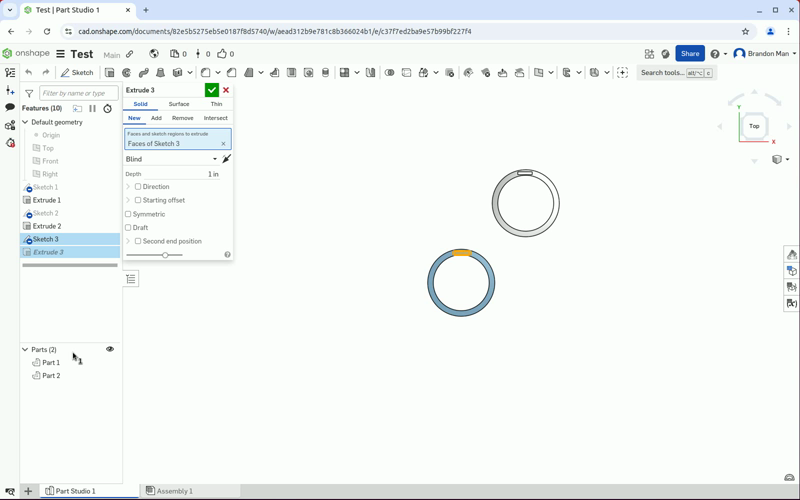
mouse_move(143, 106)
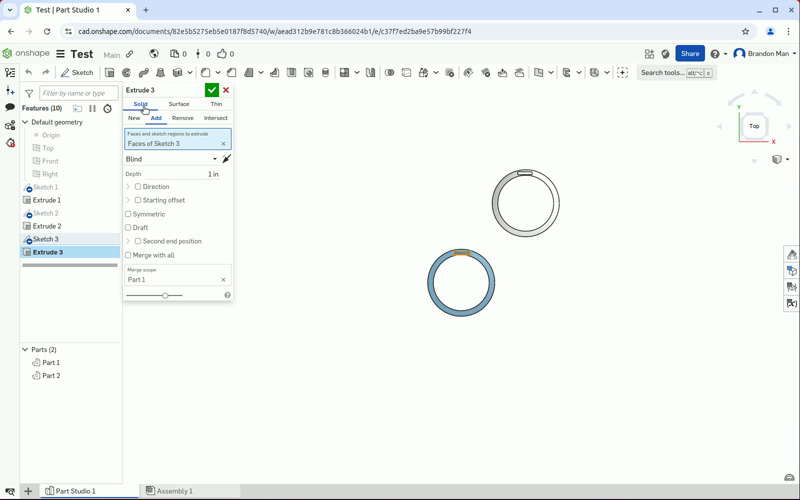
click(143, 106)
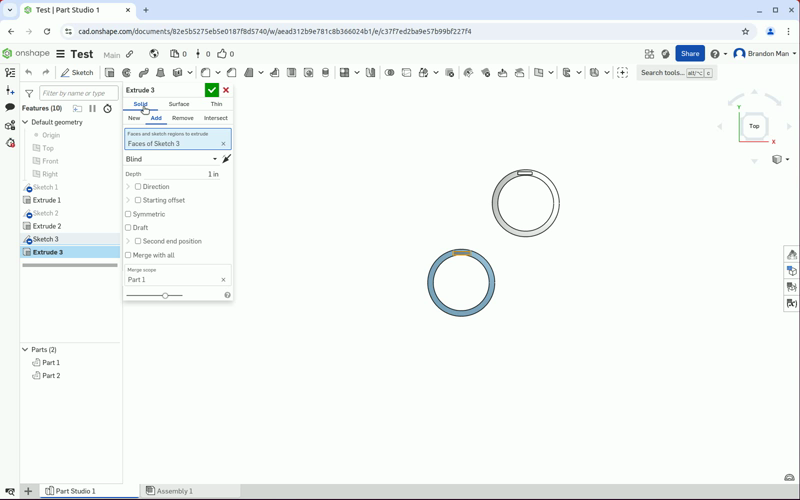
mouse_move(137, 120)
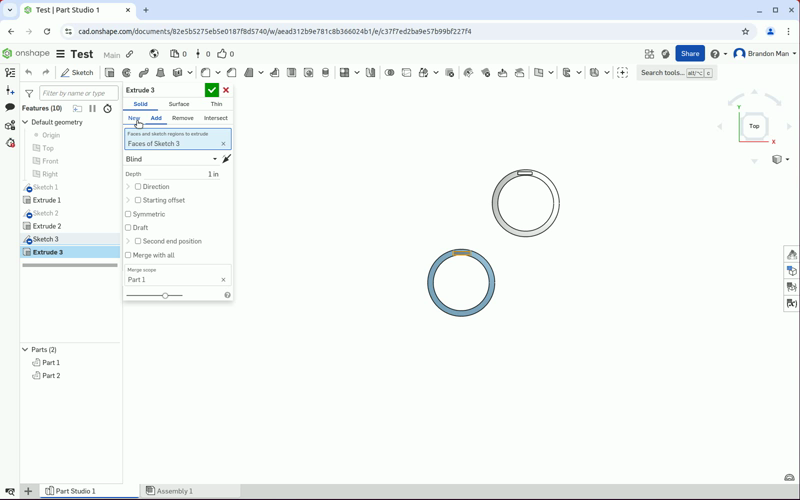
click(137, 120)
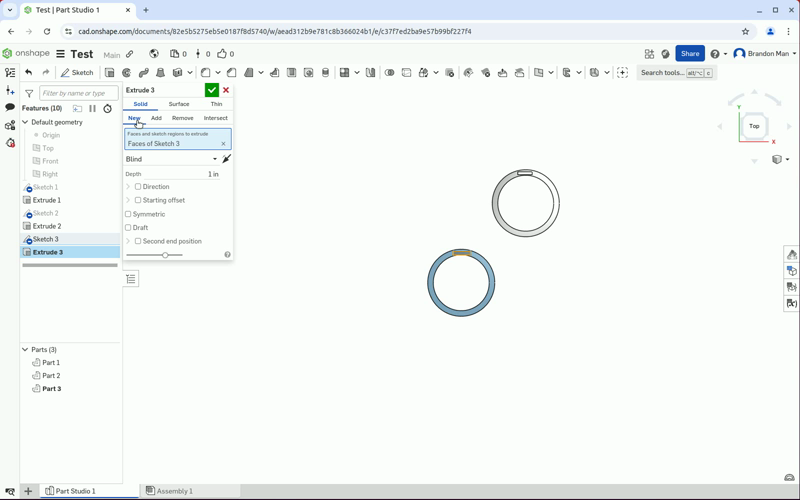
key(tab, 4)
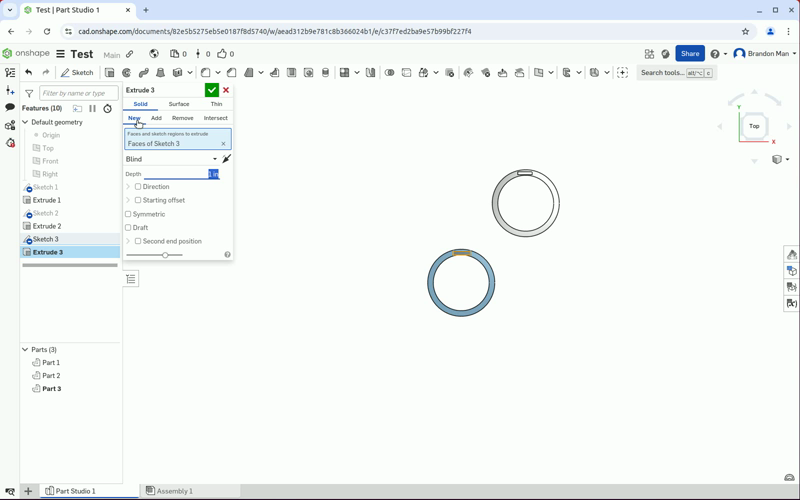
text(5.777)
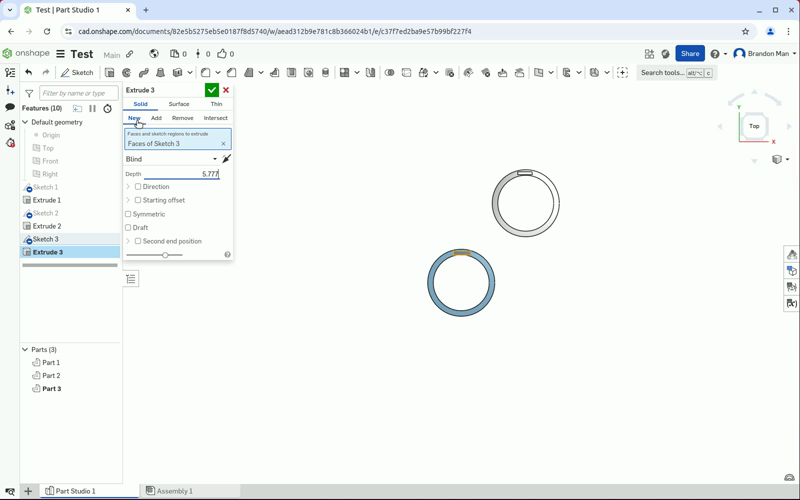
key(enter)
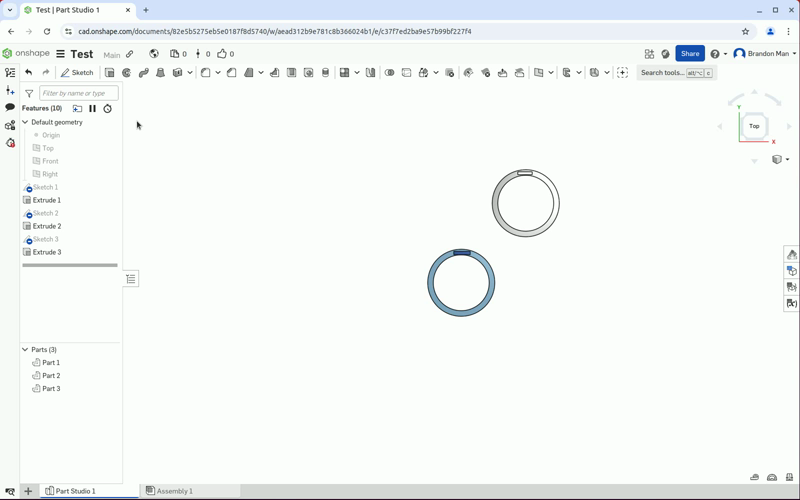
key(shift+h)
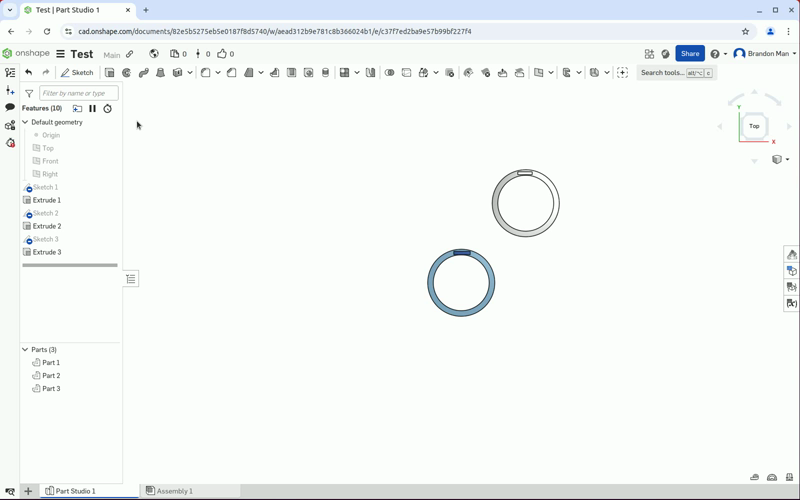
key(shift+h)
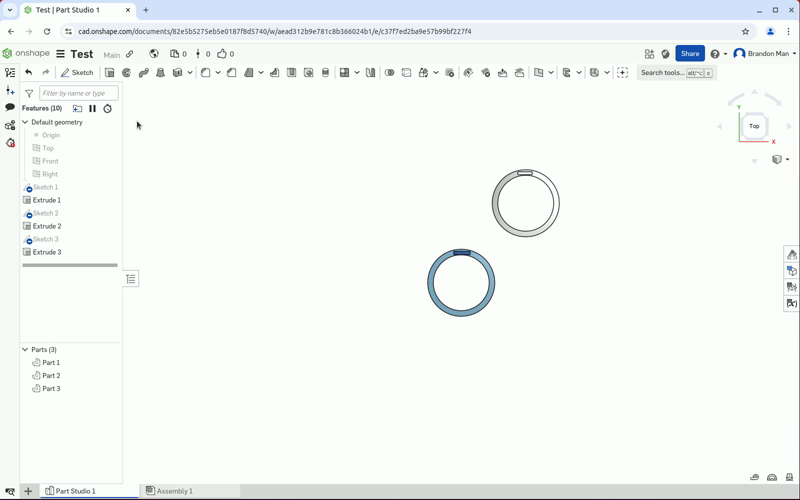
key(shift+7)
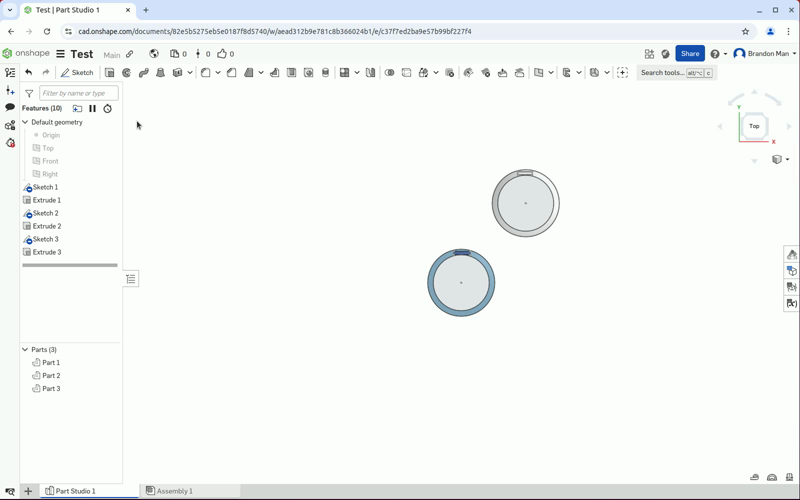
key(up, 3)
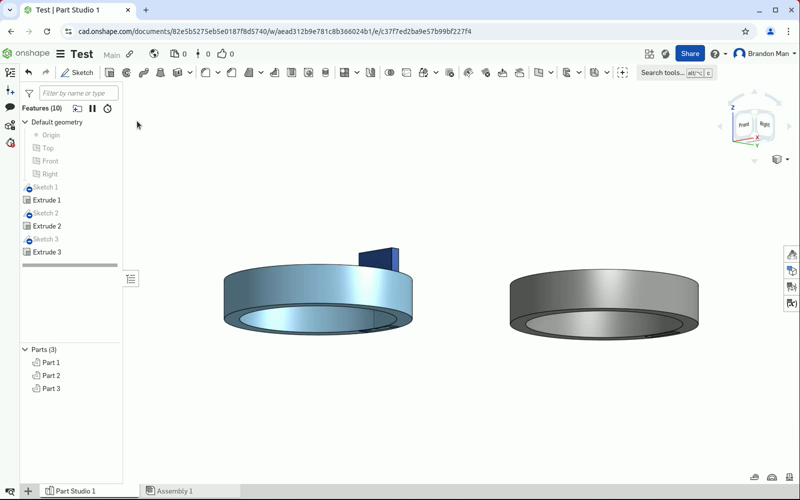
key(left, 3)
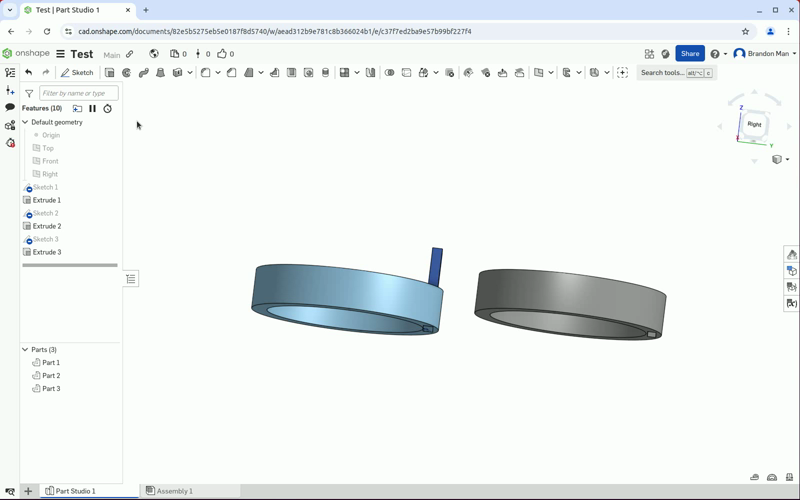
key(right, 3)
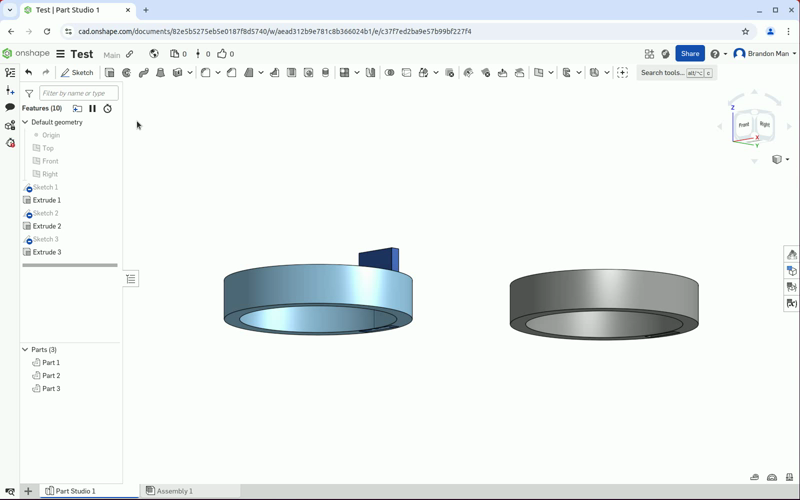
key(down, 3)
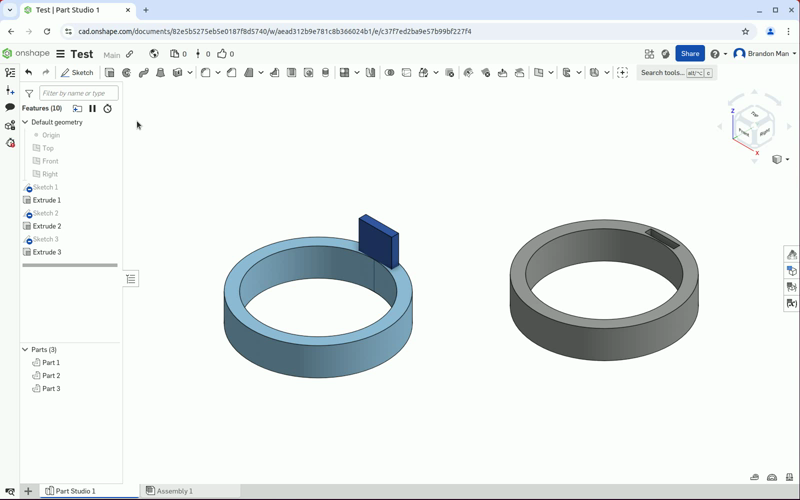
mouse_move(73, 189)
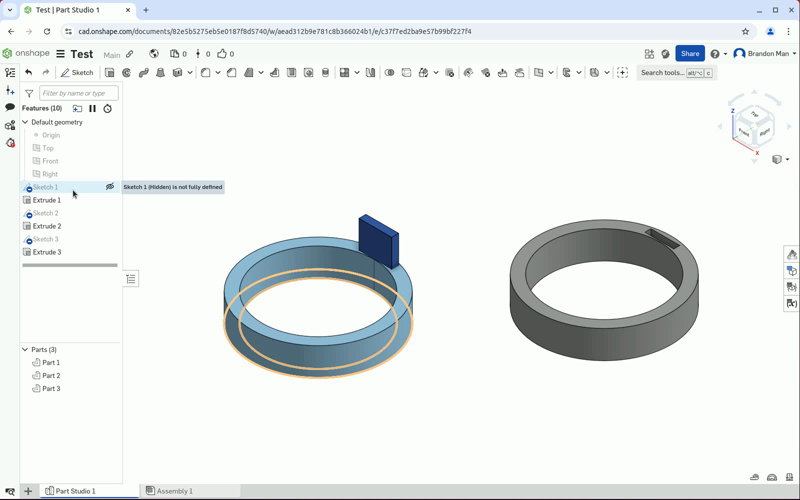
click(73, 189)